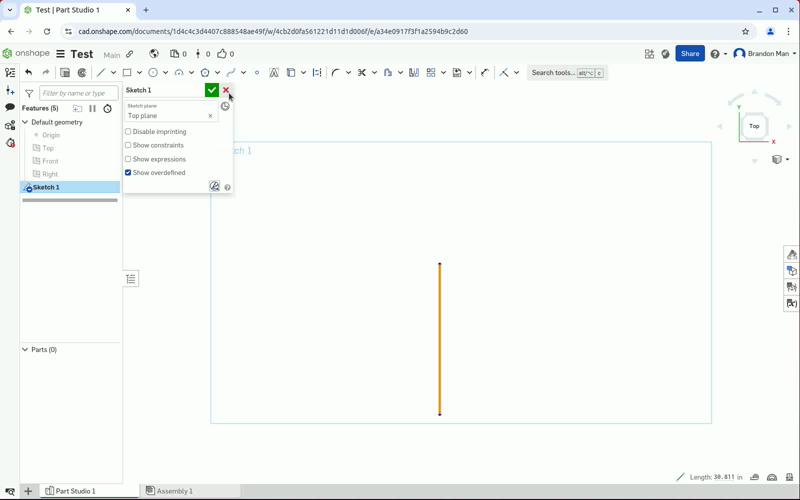
key(shift+h)
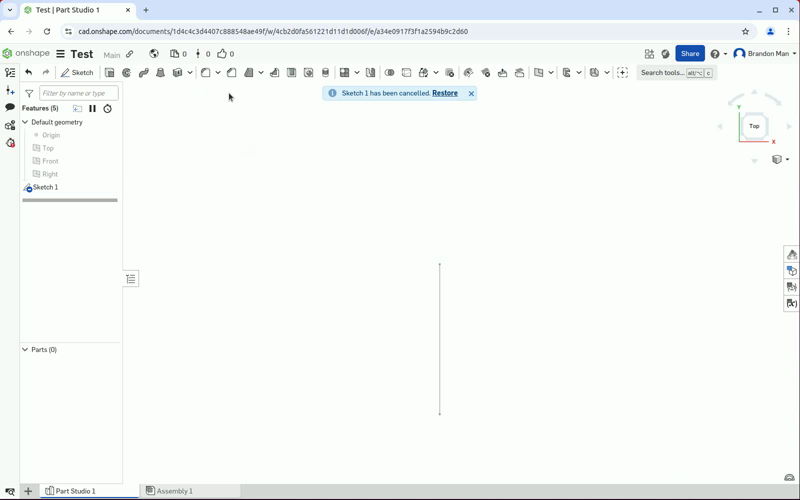
key(shift+s)
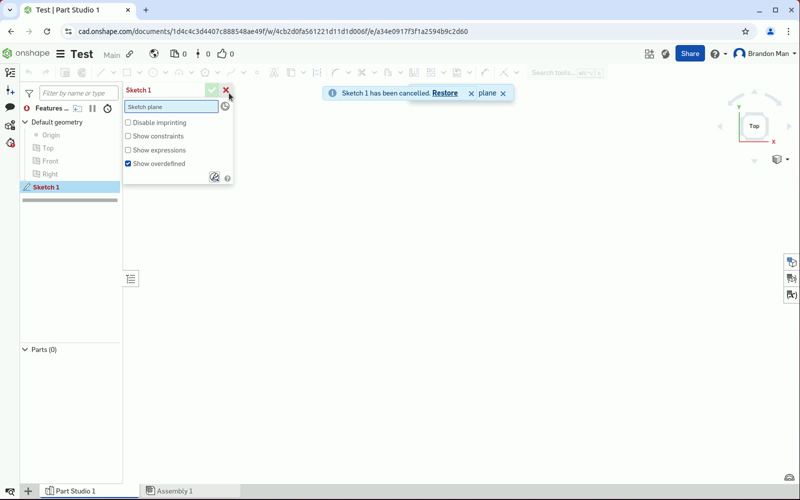
mouse_move(73, 150)
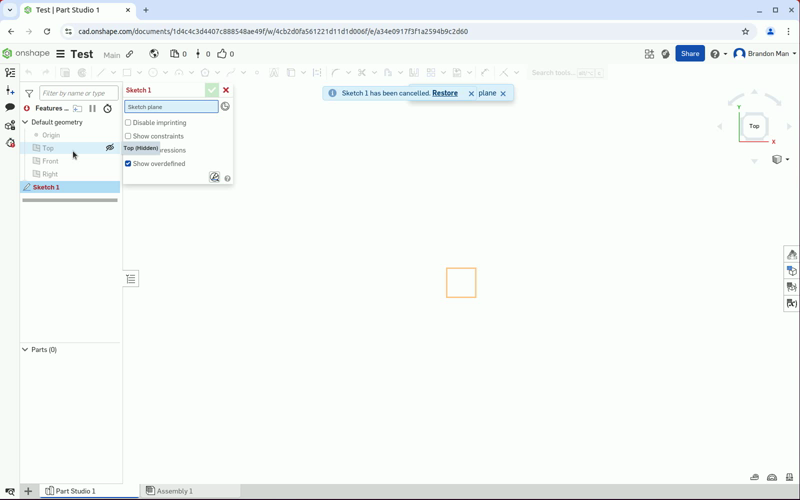
click(73, 150)
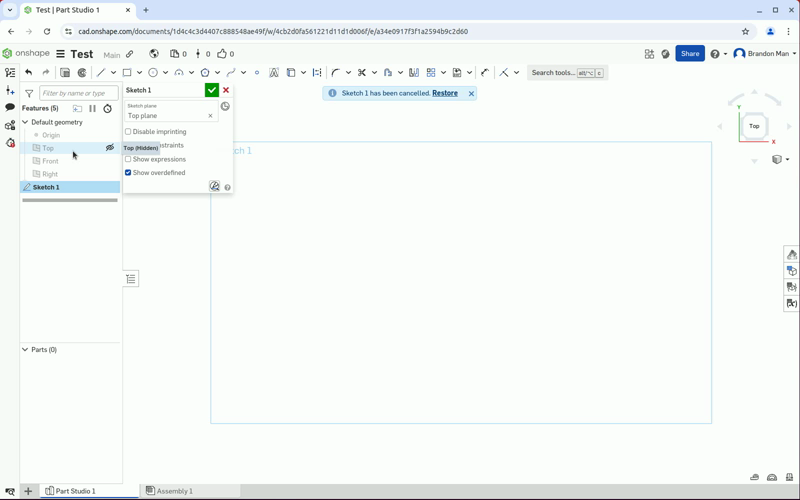
mouse_move(73, 352)
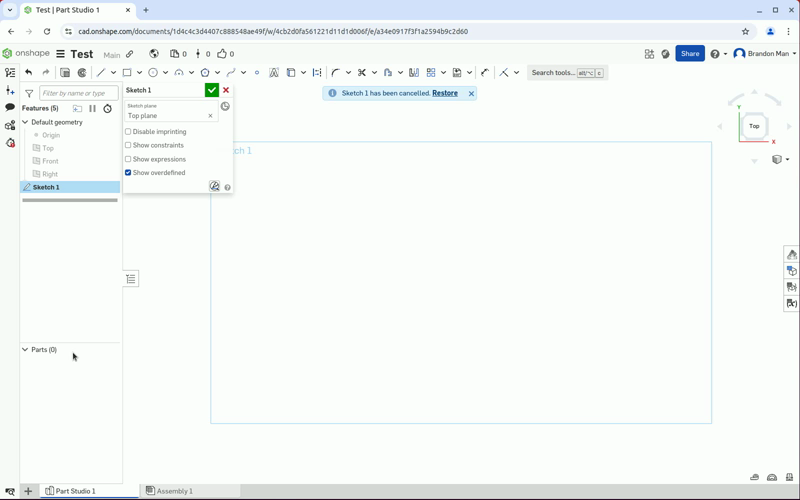
key(y)
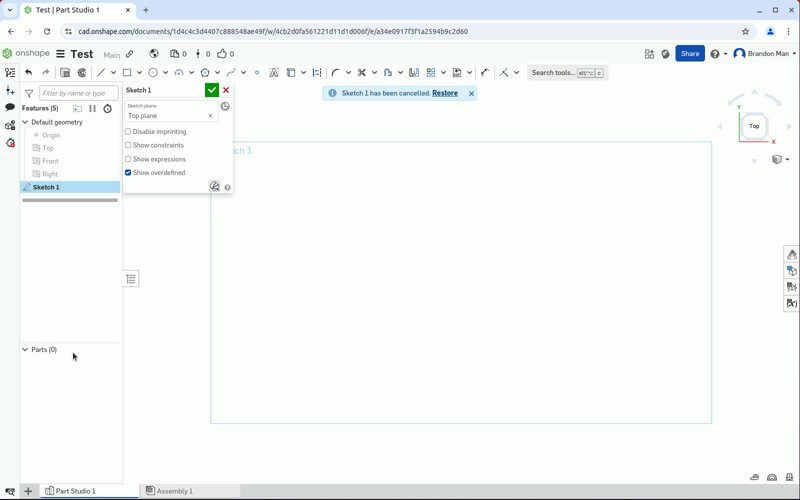
key(l)
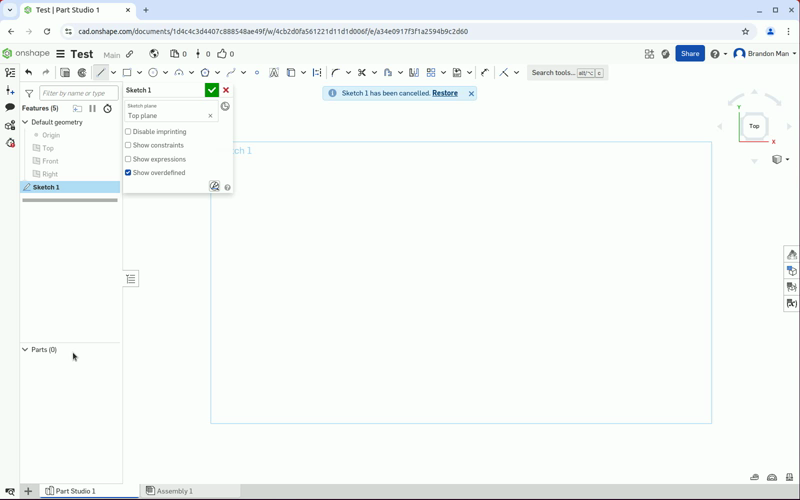
key_down(shift)
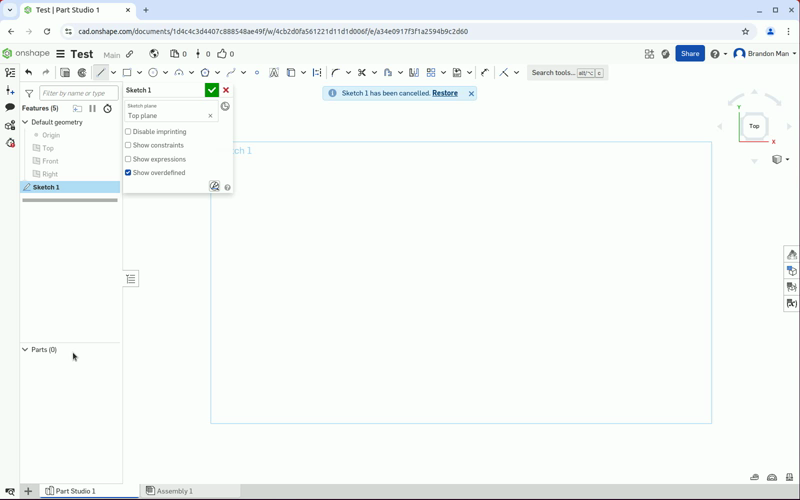
mouse_move(370, 395)
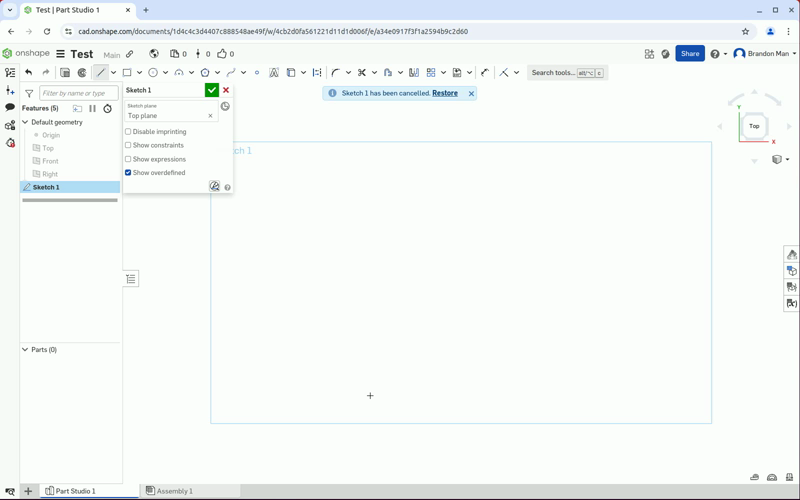
click(370, 395)
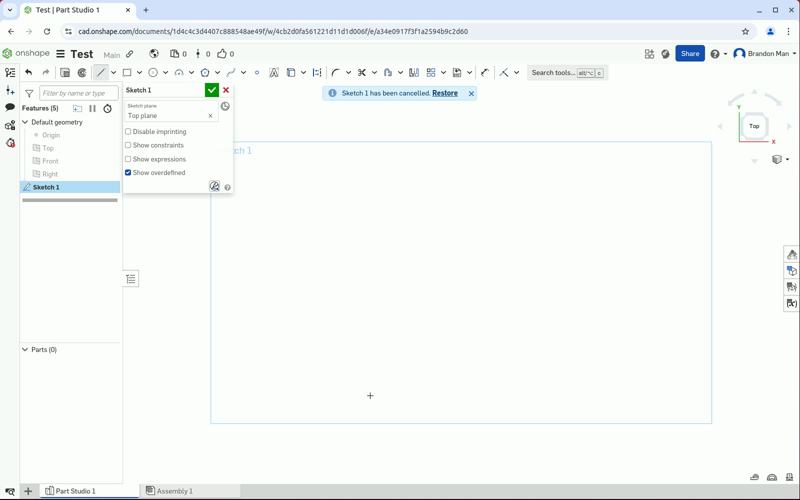
key_up(shift)
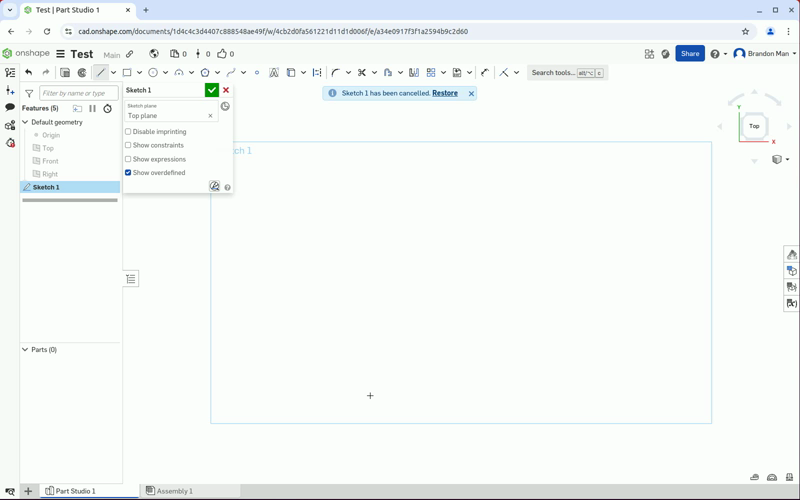
key_down(shift)
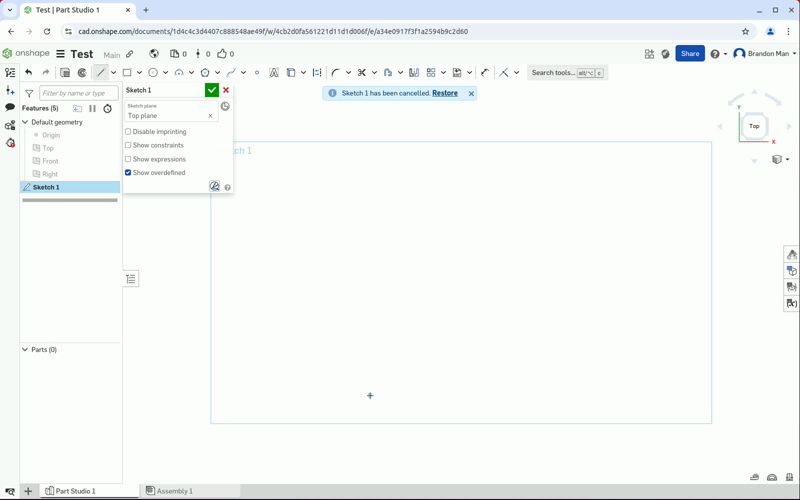
mouse_move(549, 395)
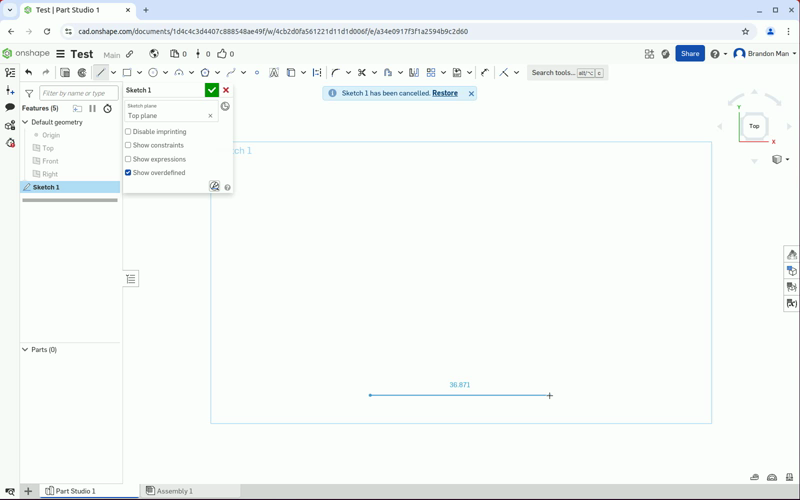
click(549, 395)
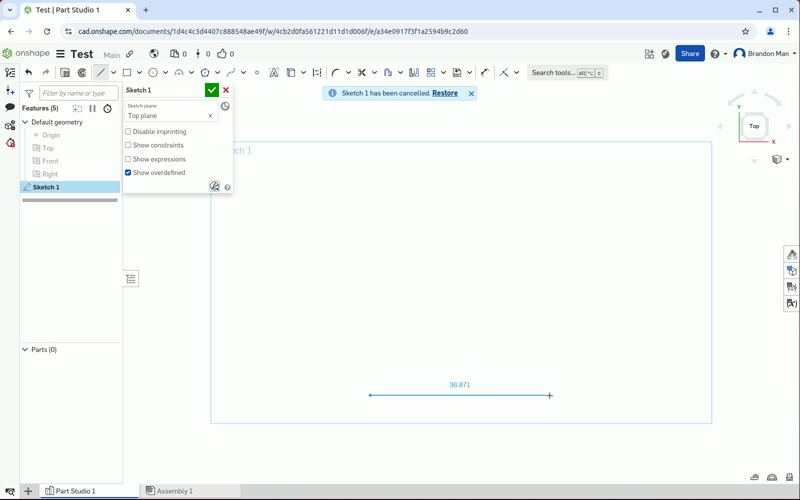
key_up(shift)
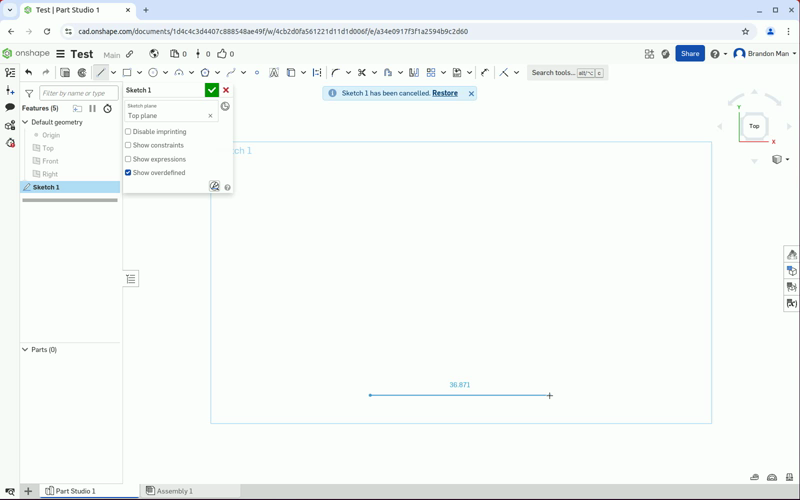
key_down(shift)
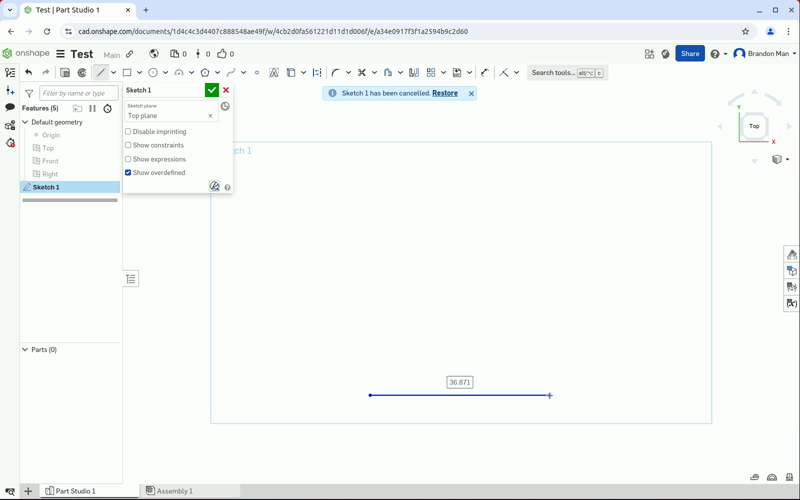
mouse_move(549, 171)
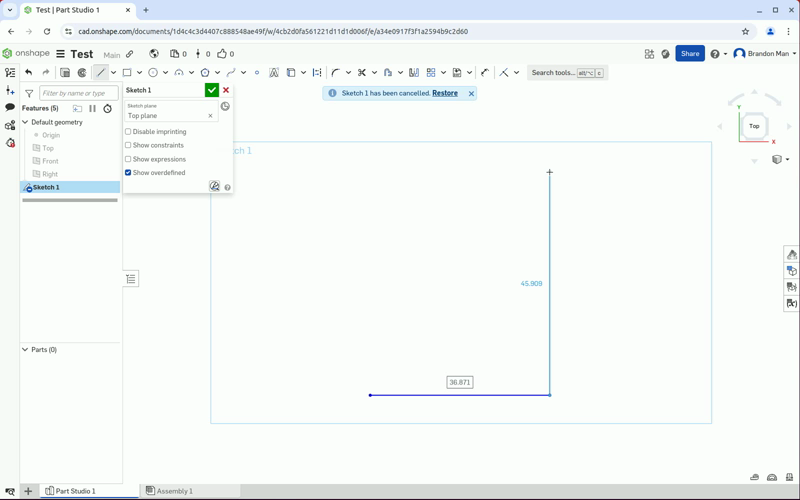
click(549, 171)
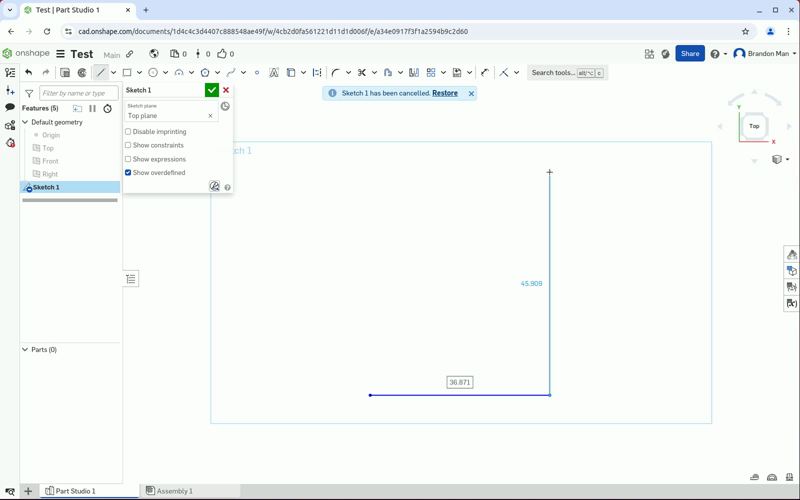
key_up(shift)
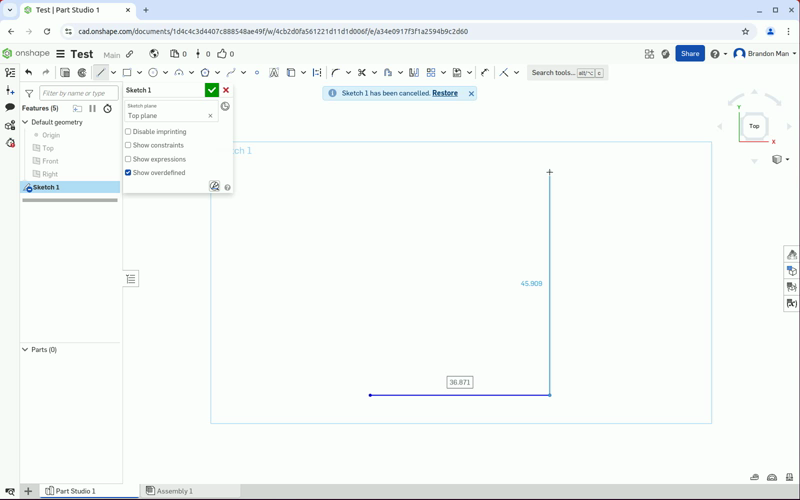
key_down(shift)
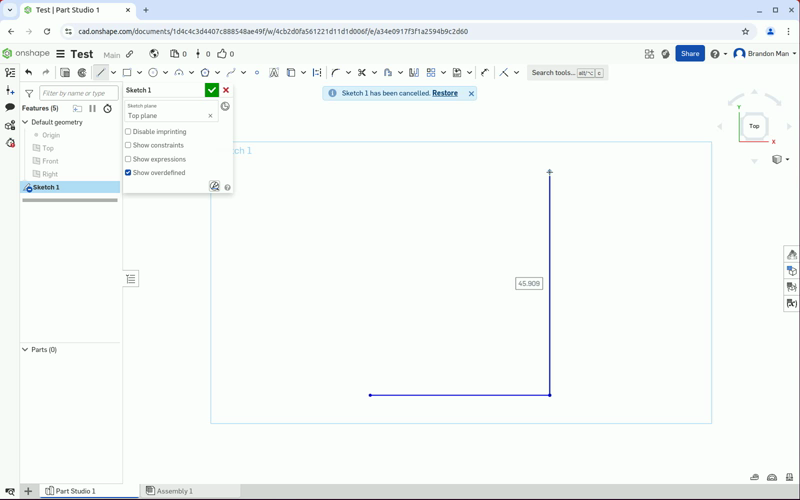
mouse_move(370, 171)
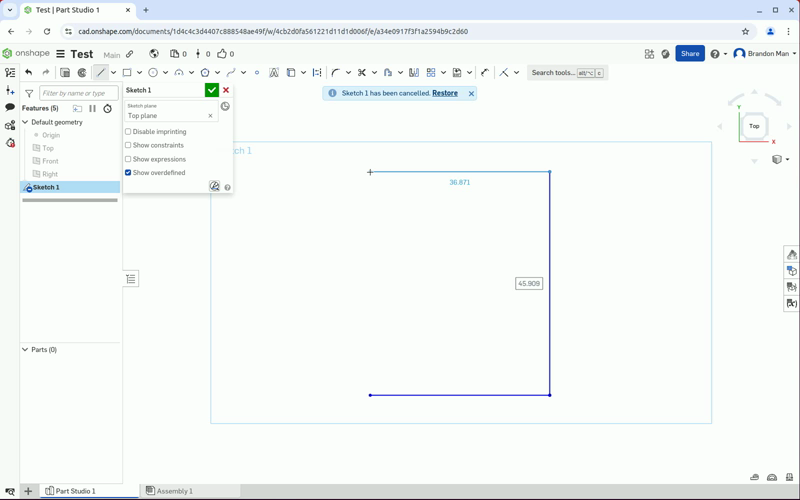
click(370, 171)
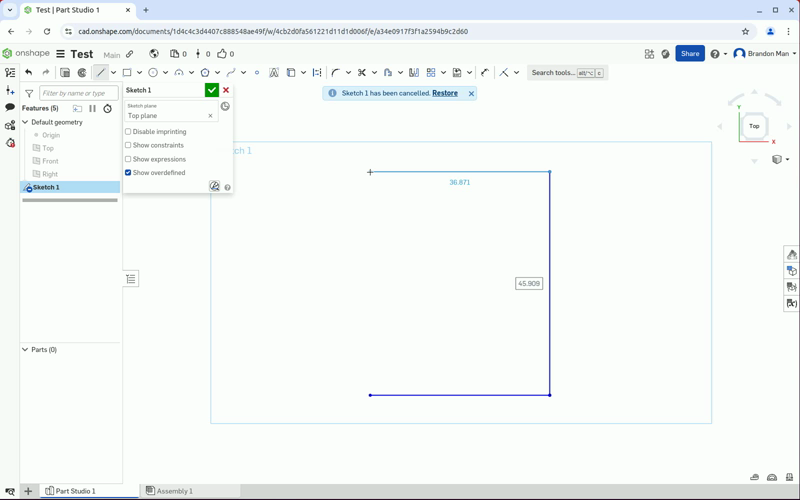
key_up(shift)
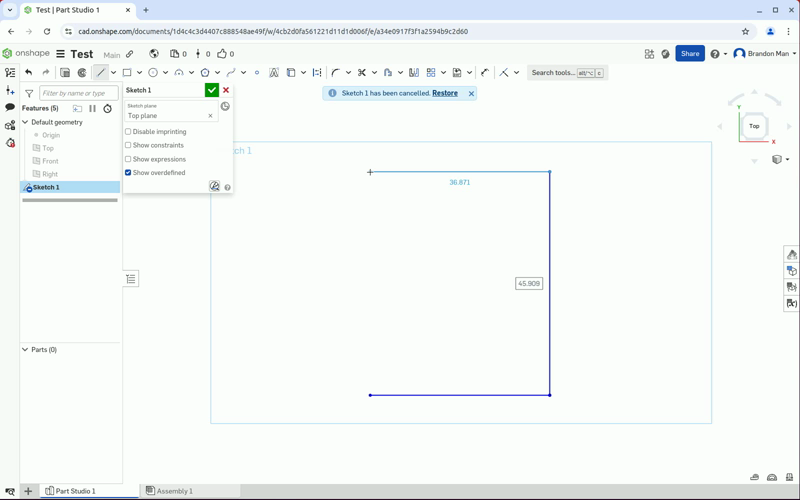
key_down(shift)
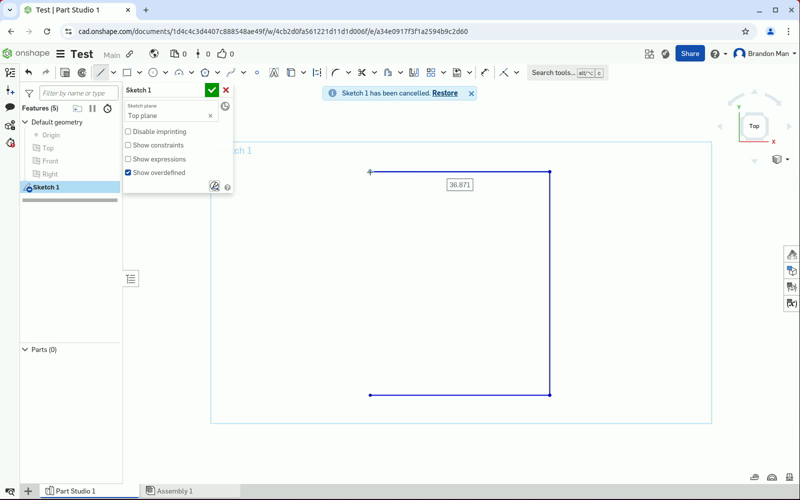
mouse_move(370, 395)
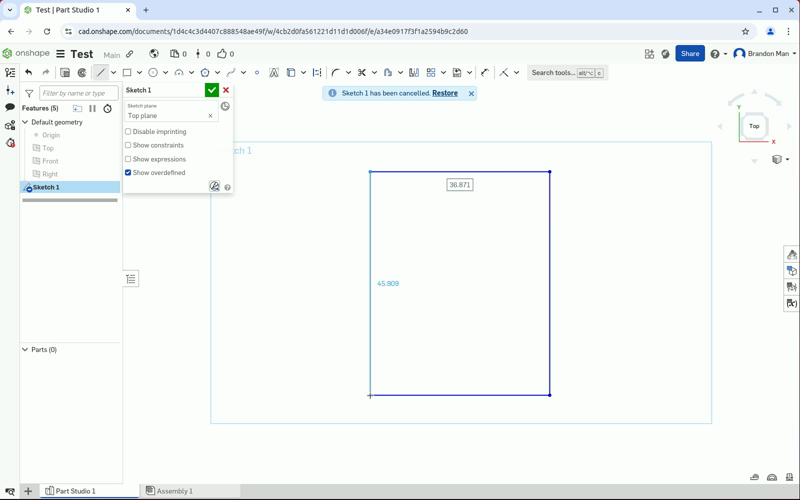
key_up(shift)
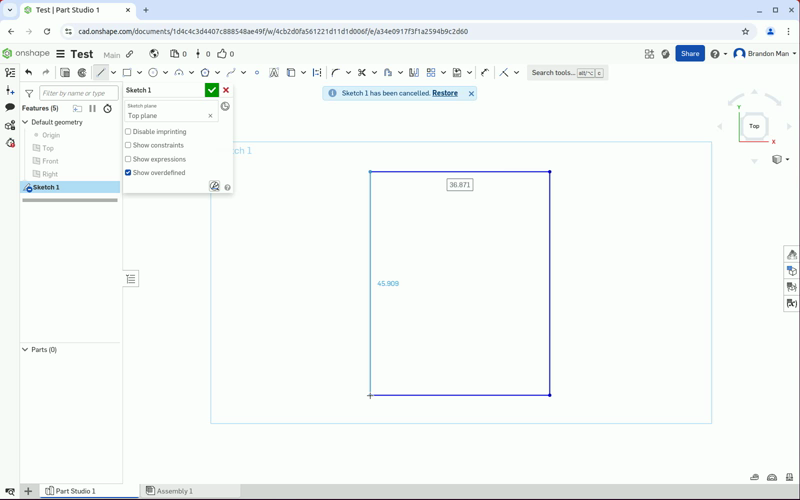
click(370, 395)
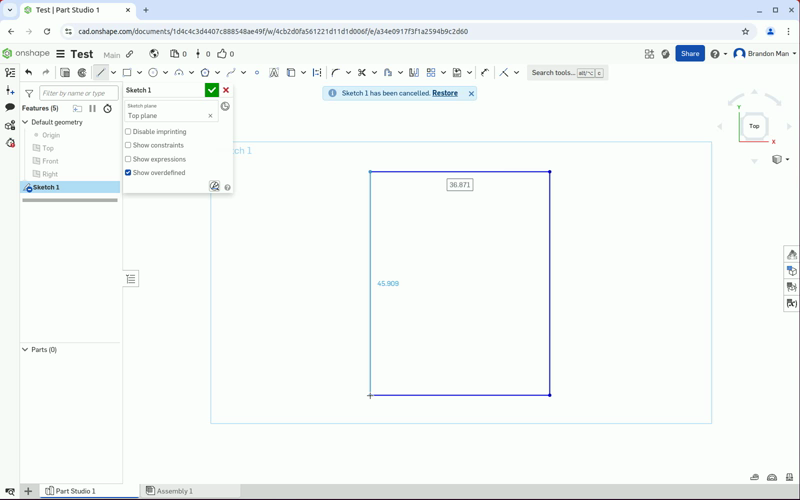
key(esc)
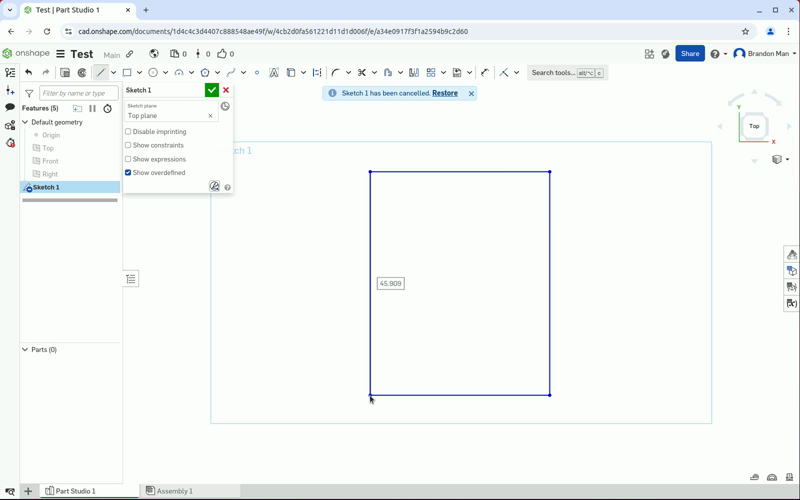
key(c)
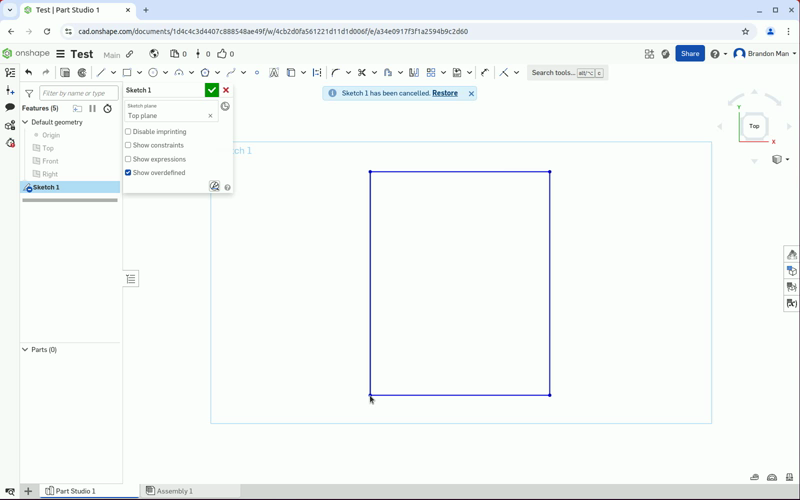
key_down(shift)
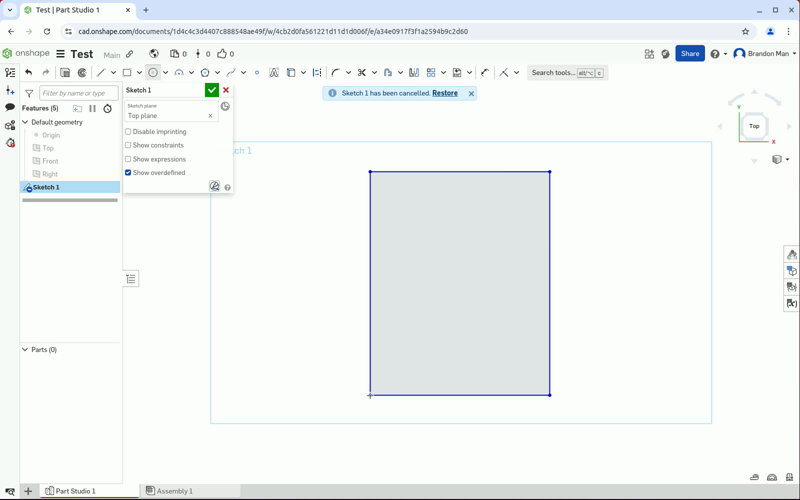
mouse_move(459, 308)
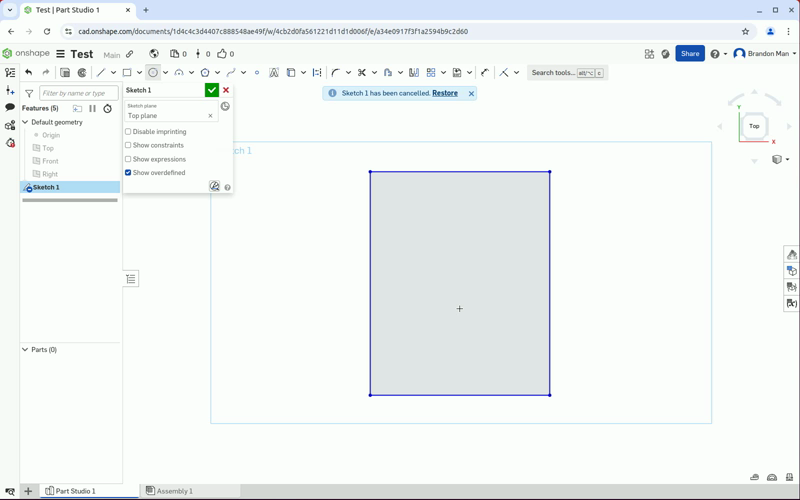
click(459, 308)
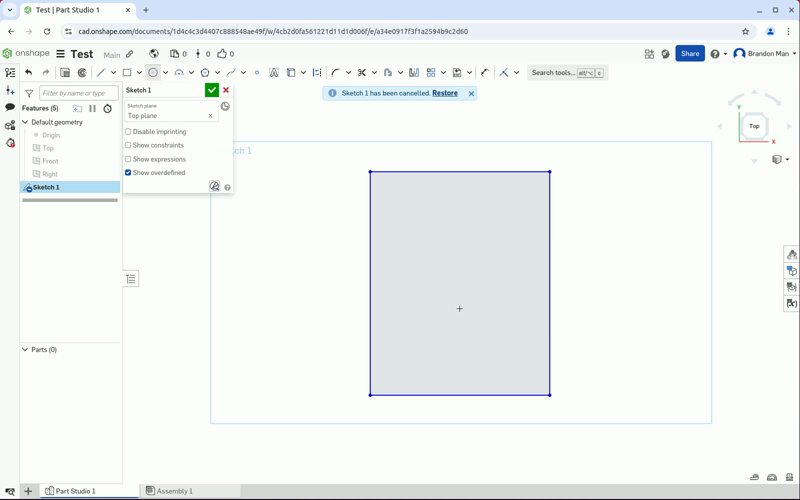
key_up(shift)
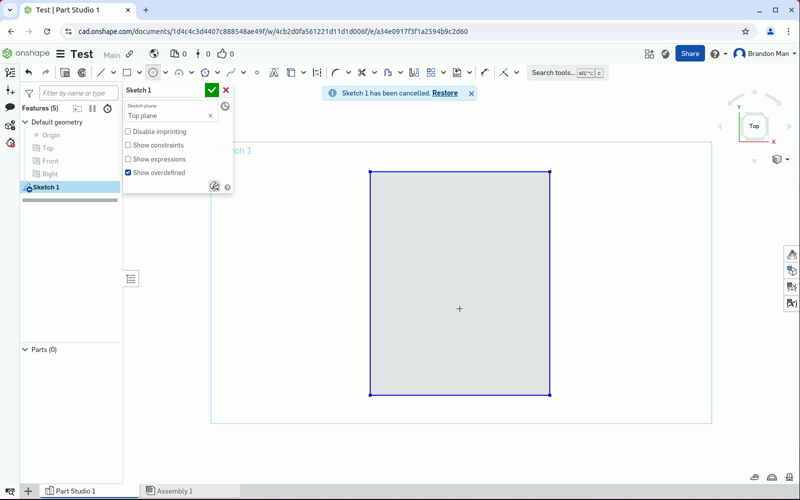
mouse_move(535, 308)
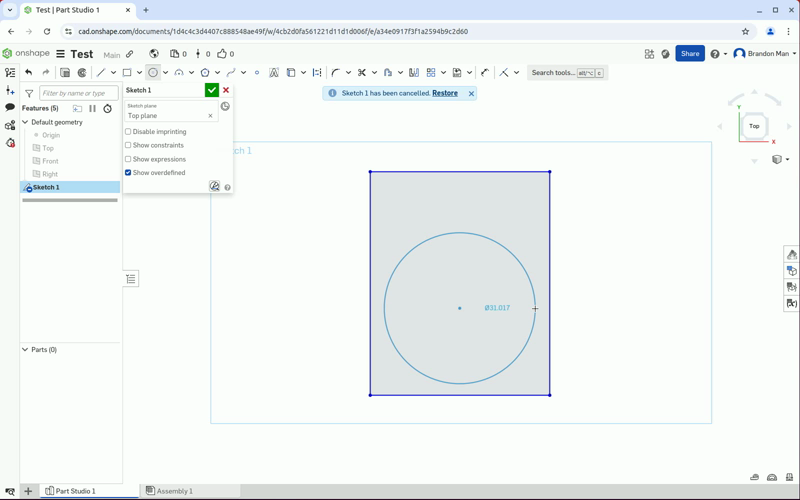
click(535, 308)
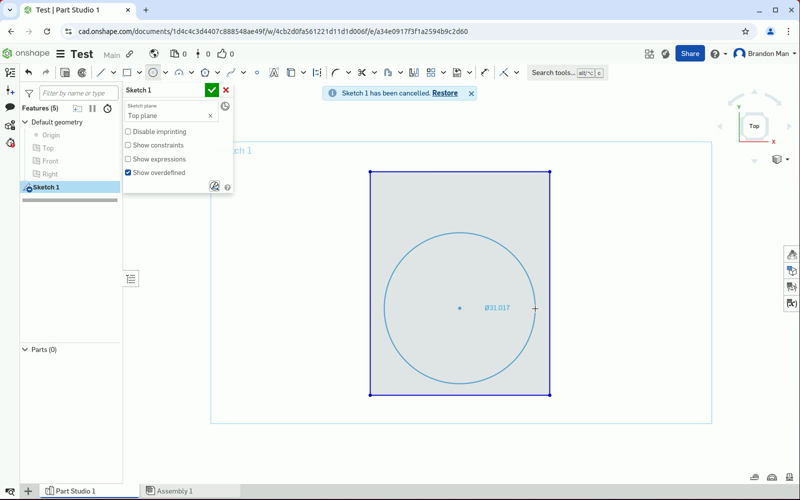
key(esc)
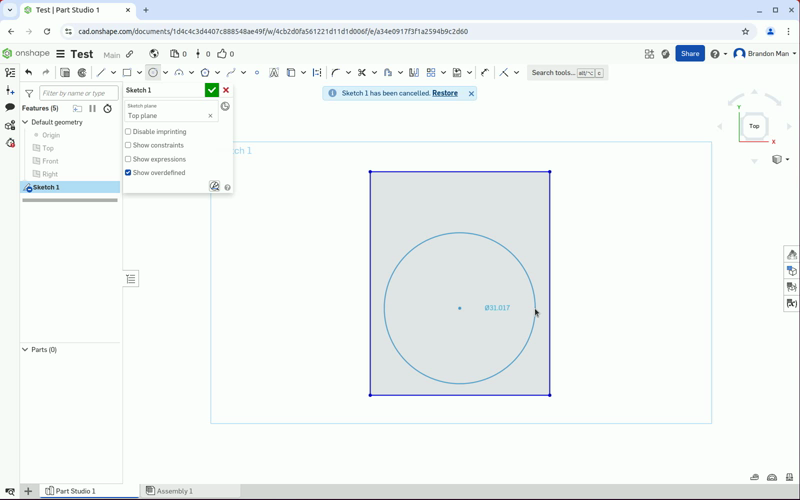
mouse_move(423, 188)
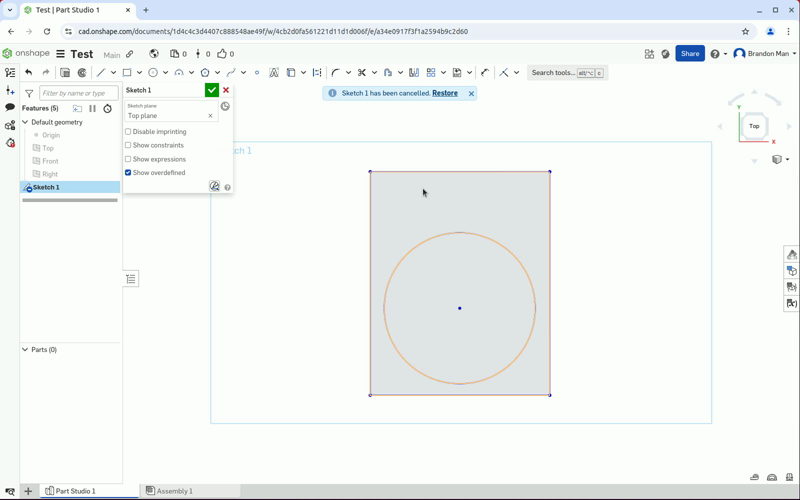
click(423, 188)
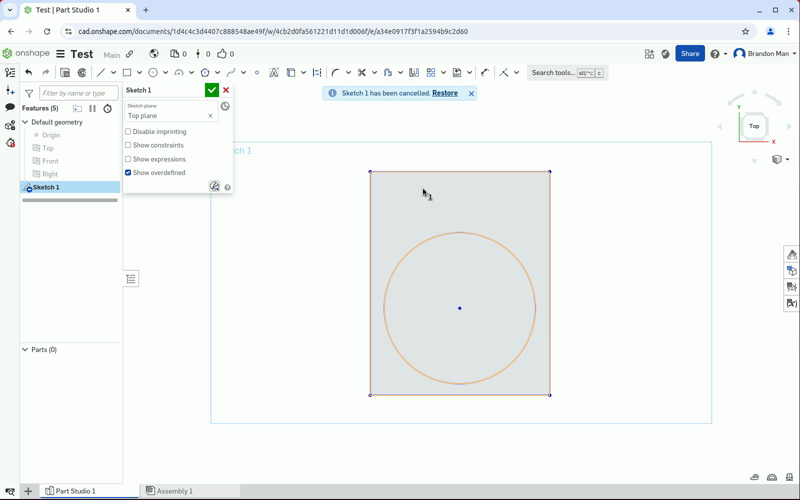
mouse_move(73, 352)
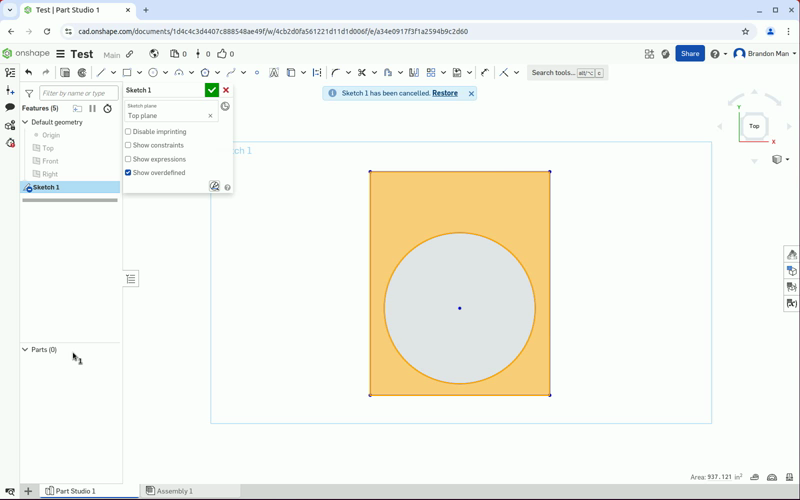
key(shift+y)
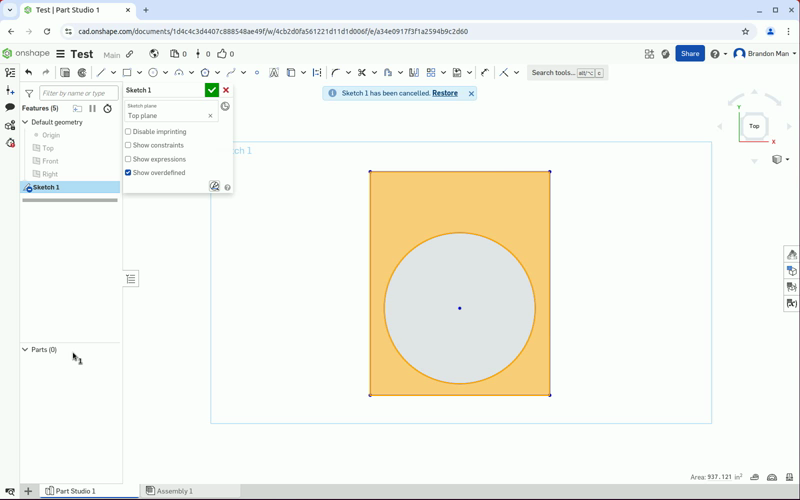
key(shift+e)
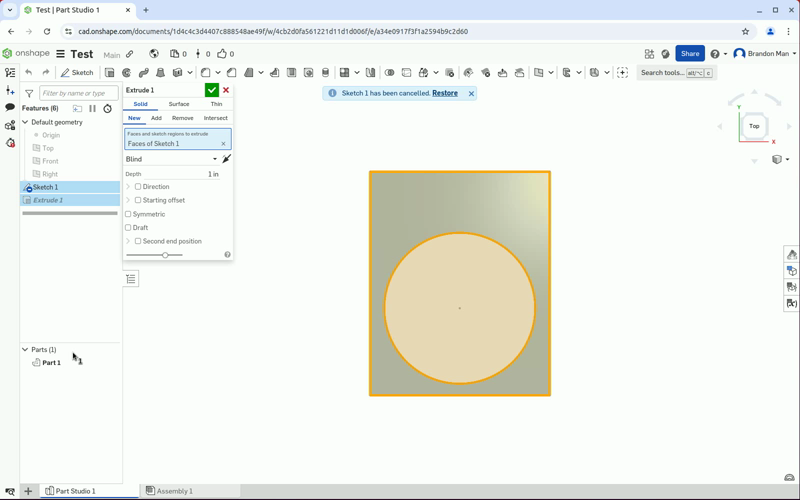
mouse_move(143, 106)
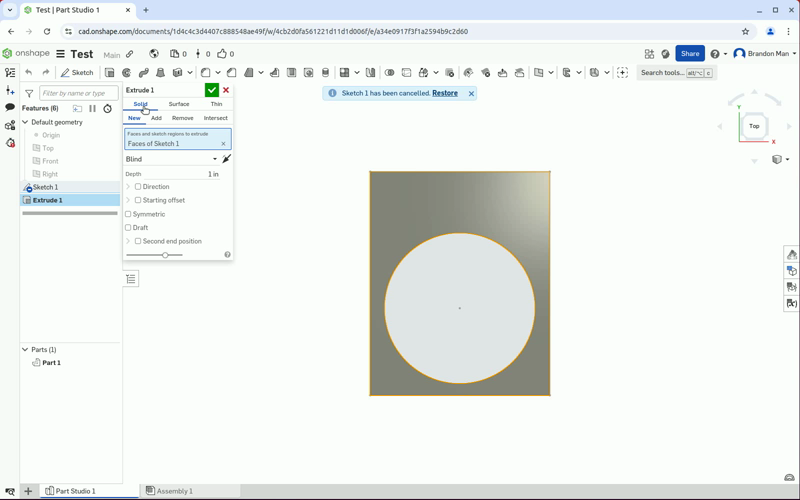
click(143, 106)
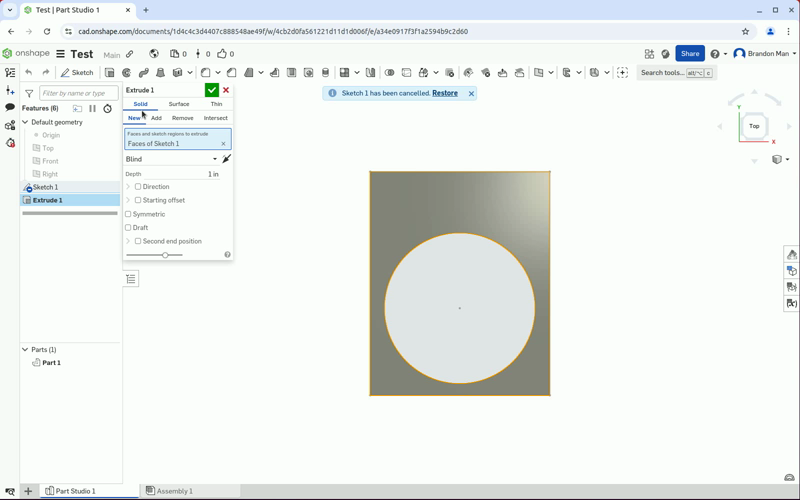
mouse_move(137, 120)
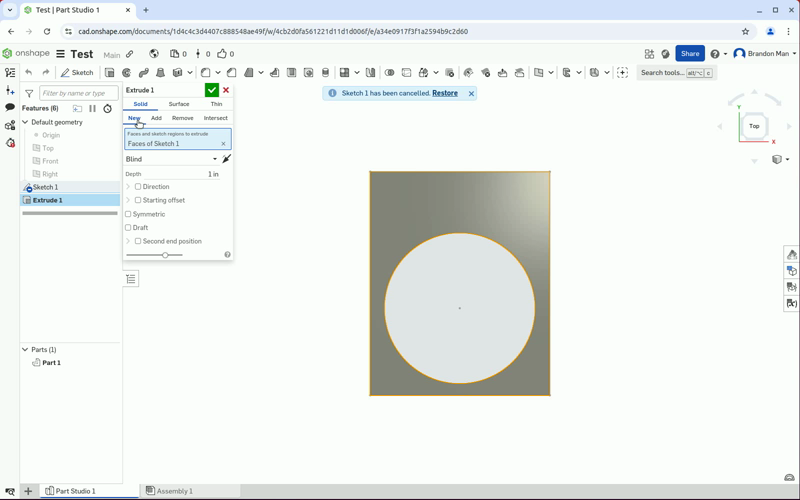
click(137, 120)
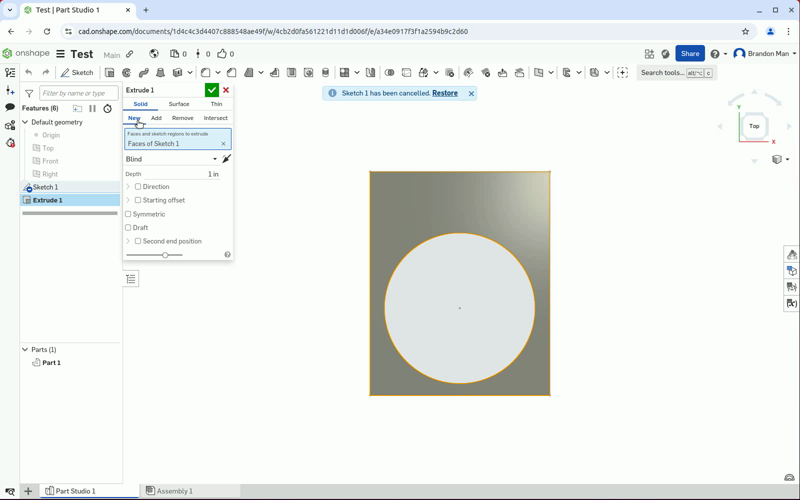
key(tab, 4)
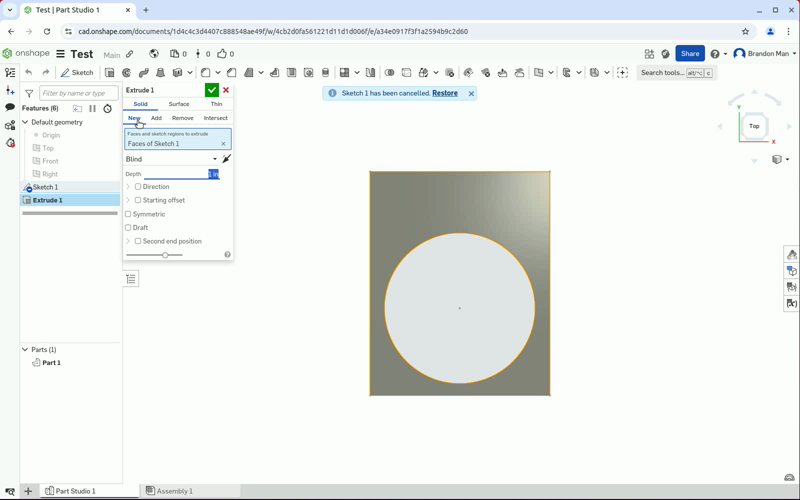
text(18.535)
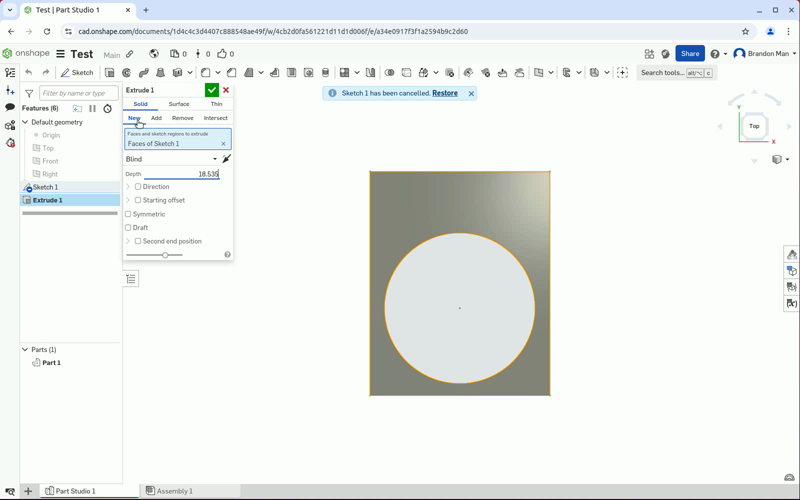
key(enter)
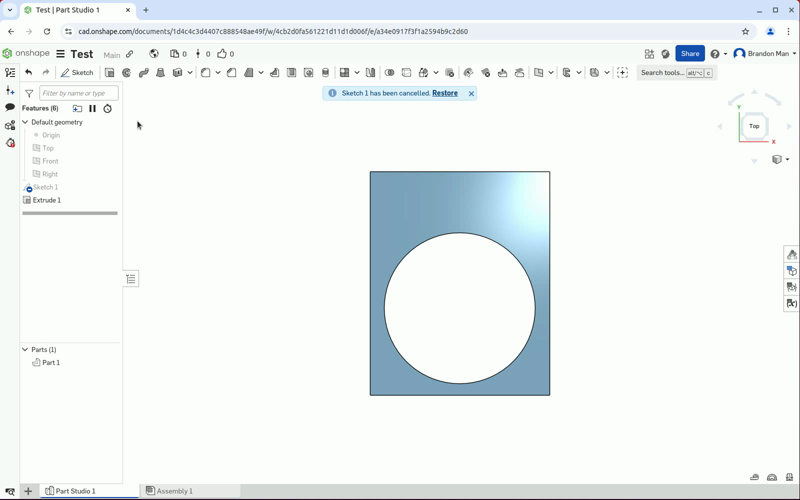
key(shift+h)
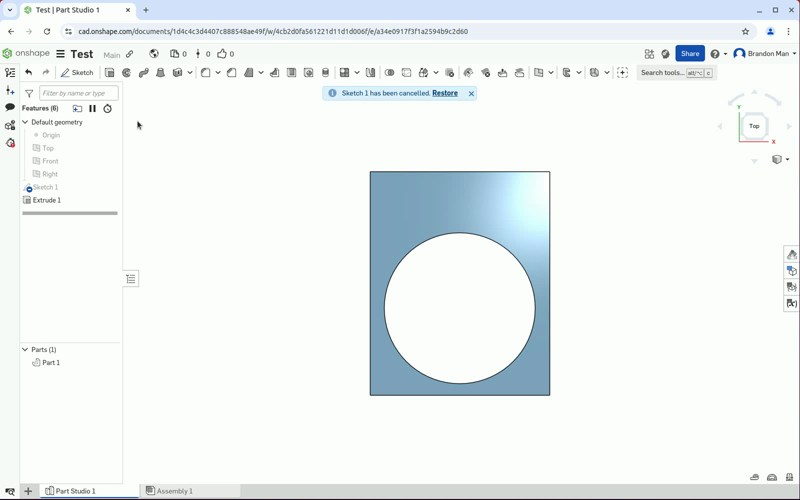
key(shift+h)
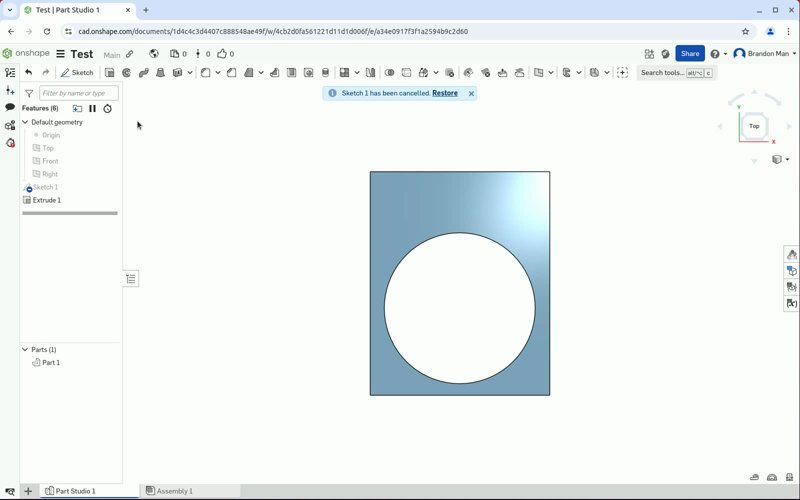
mouse_move(73, 189)
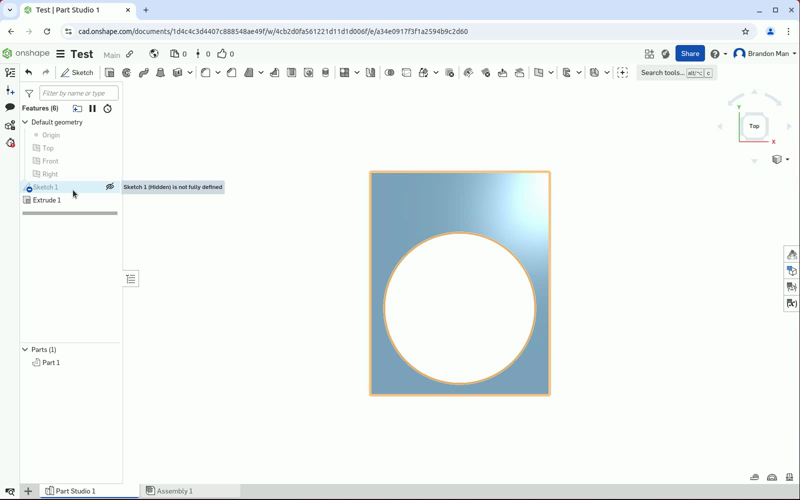
click(73, 189)
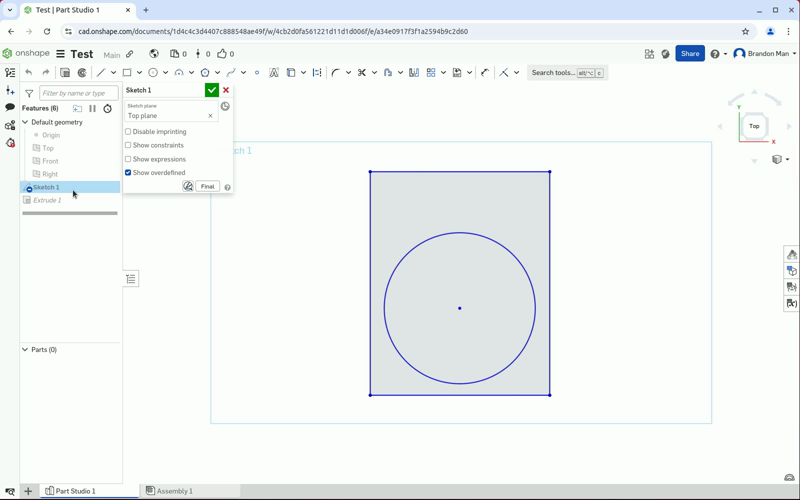
mouse_move(229, 92)
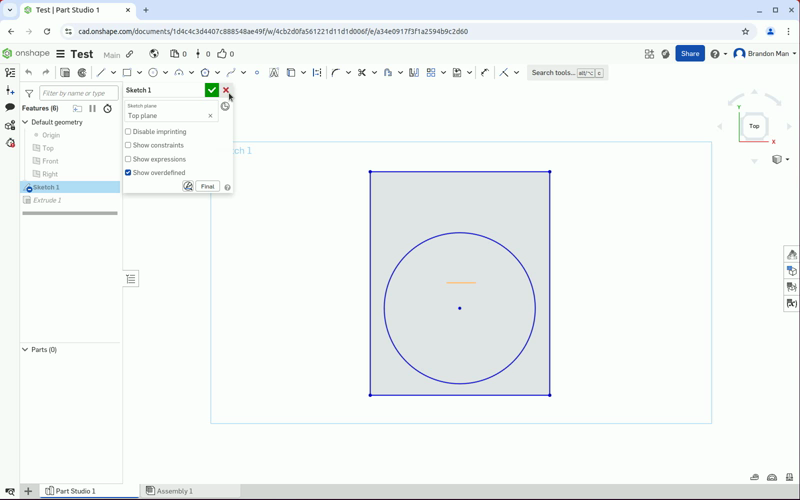
click(229, 92)
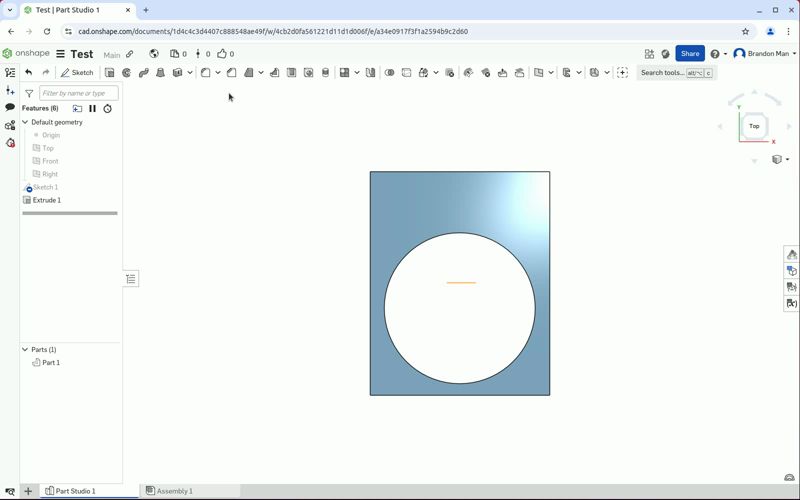
mouse_move(541, 75)
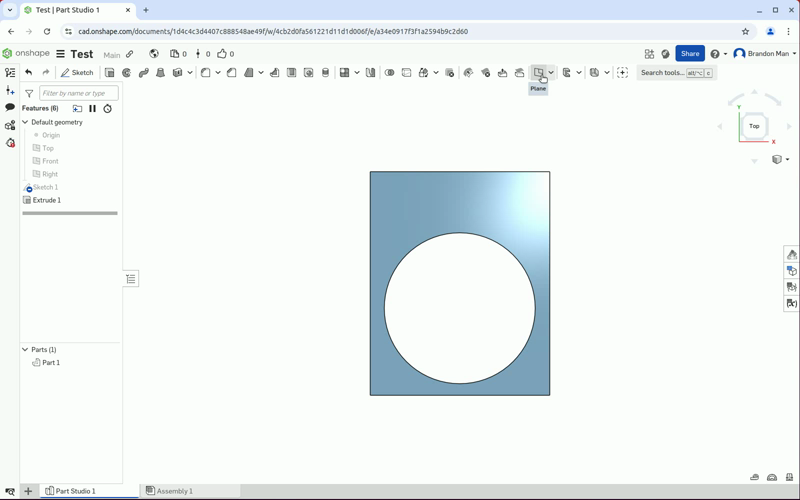
click(541, 75)
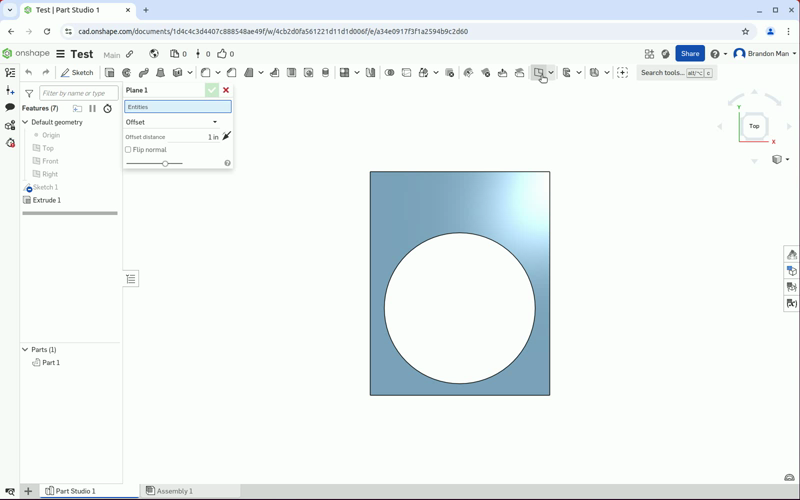
mouse_move(73, 150)
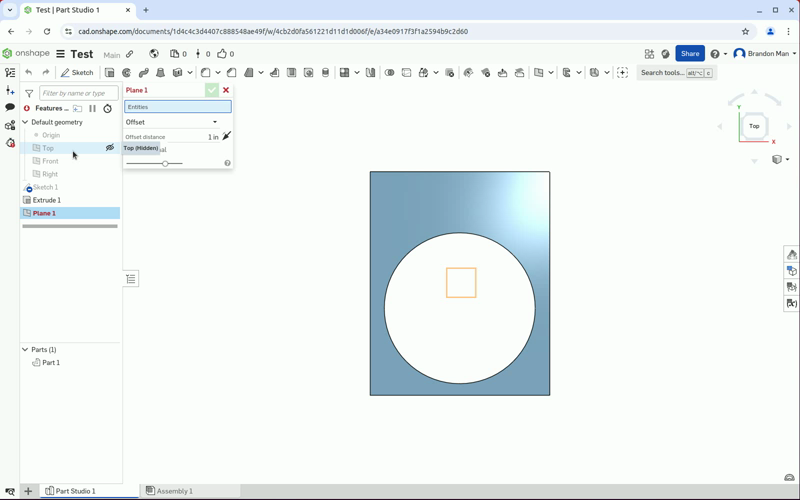
click(73, 150)
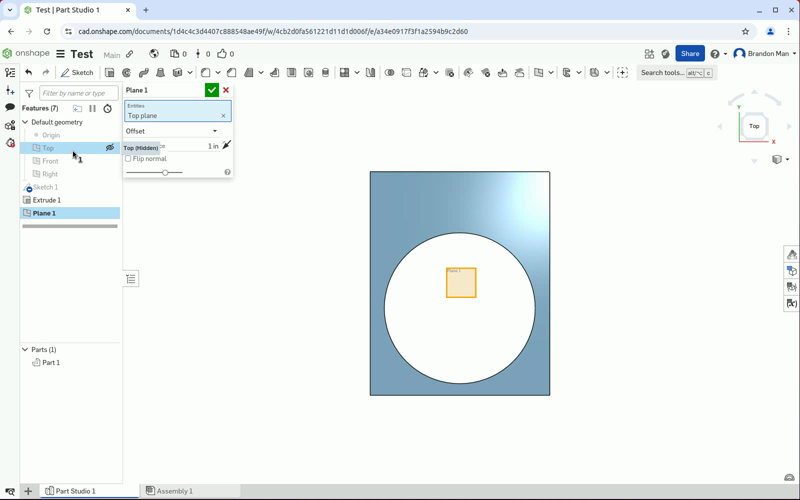
key(tab, 2)
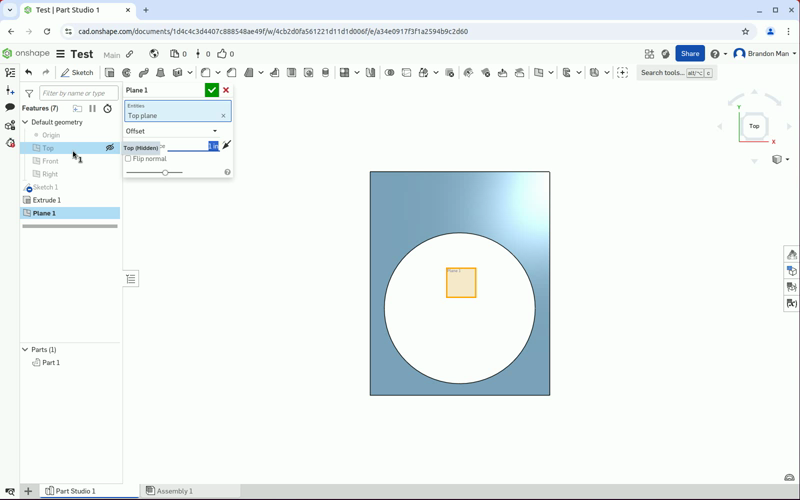
text(18.548)
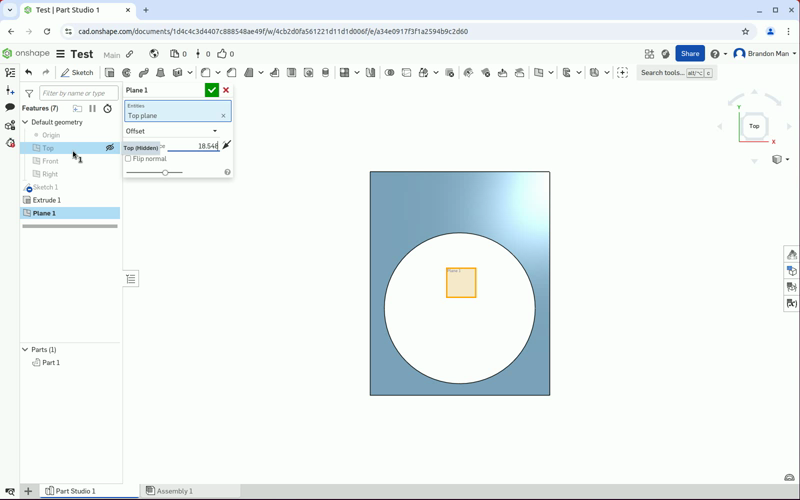
key(enter, 2)
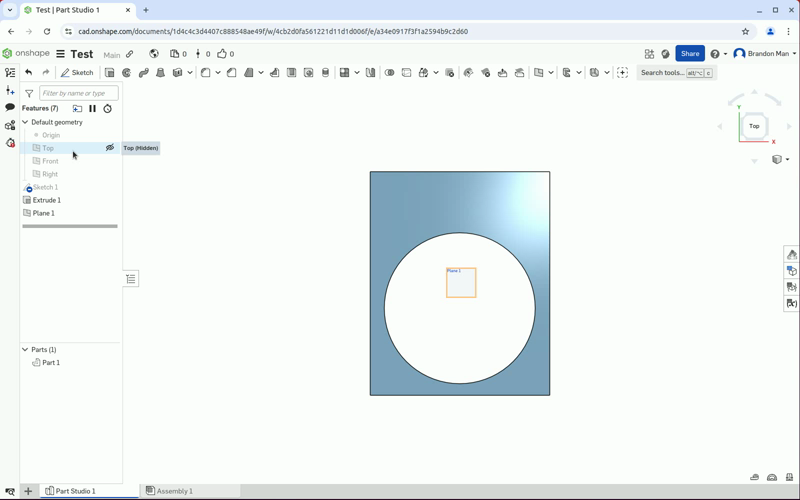
key(shift+s)
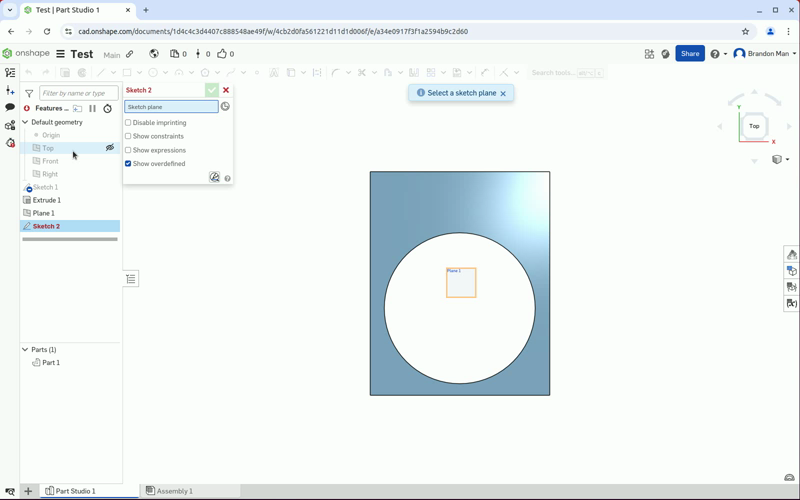
mouse_move(73, 215)
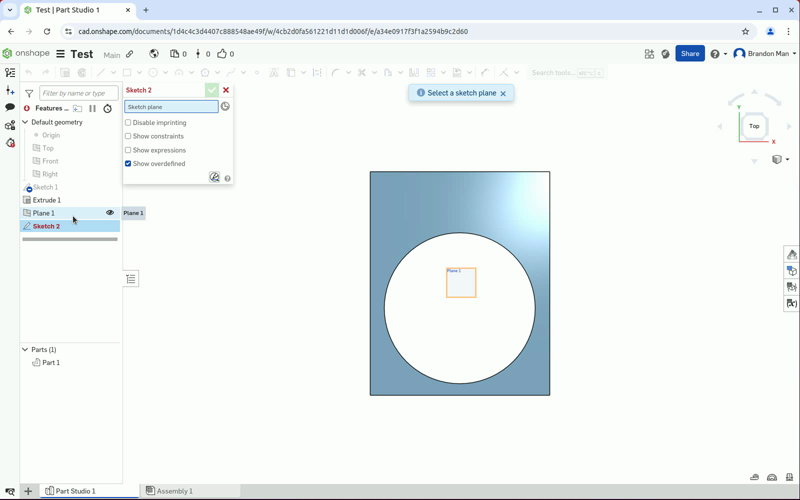
click(73, 215)
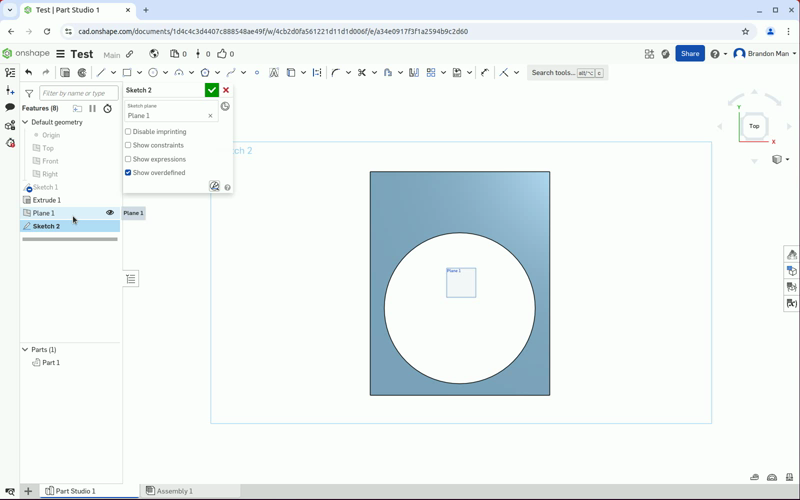
mouse_move(73, 352)
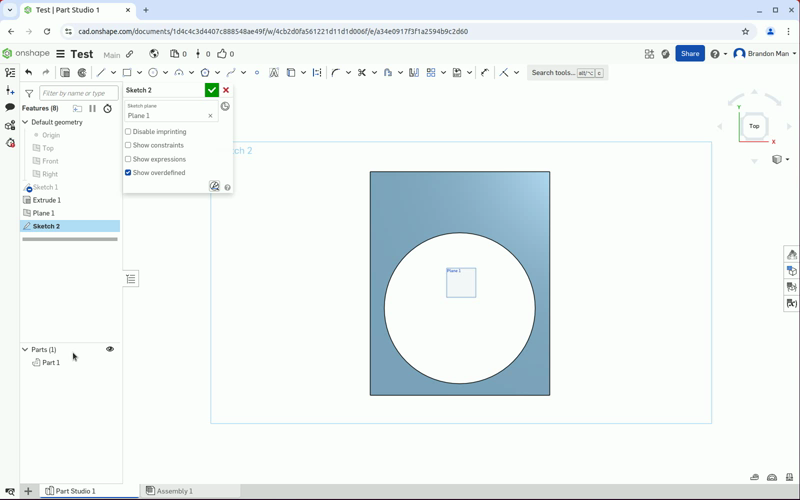
key(y)
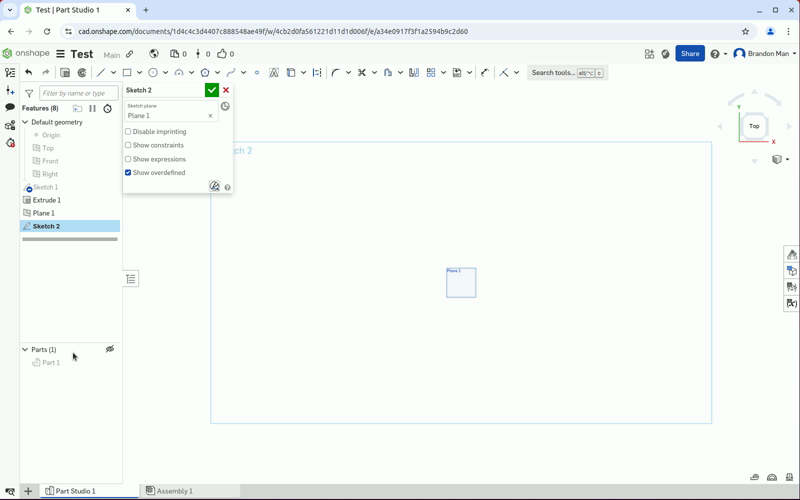
key(a)
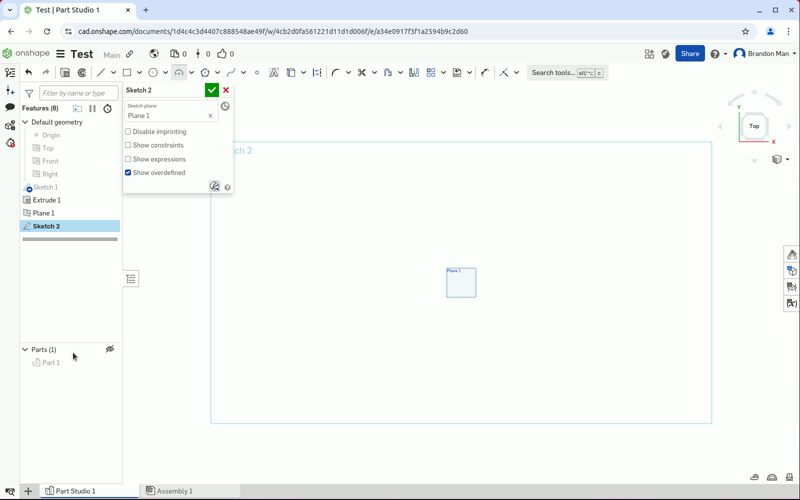
key_down(shift)
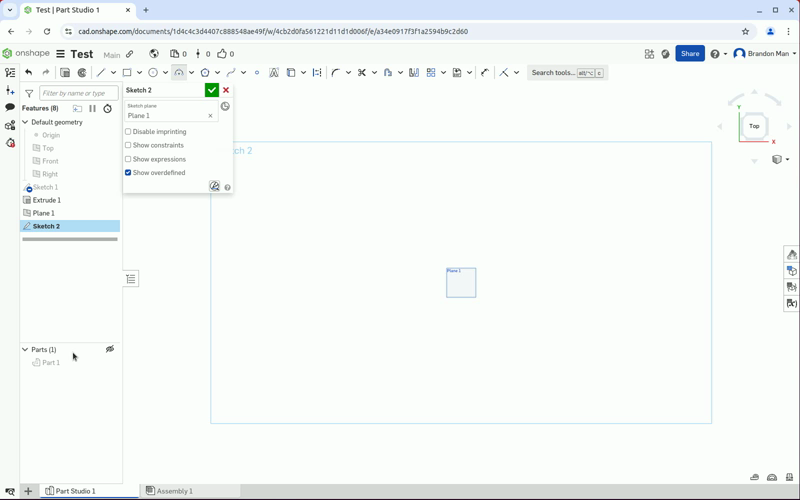
mouse_move(456, 231)
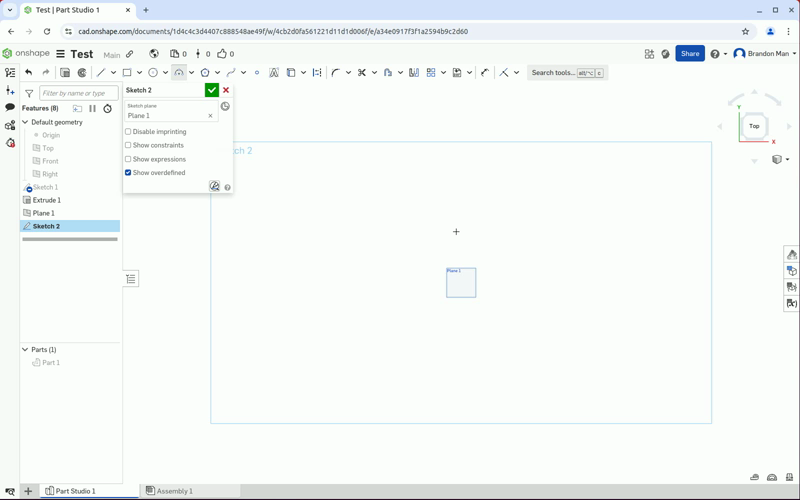
click(456, 231)
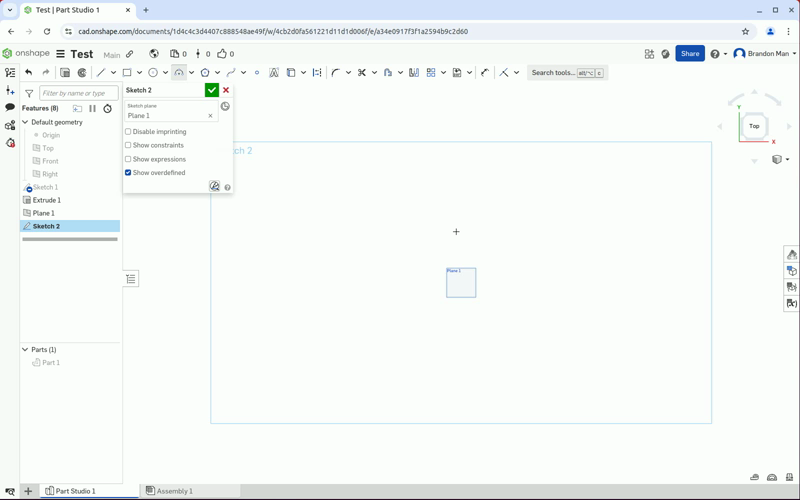
key_up(shift)
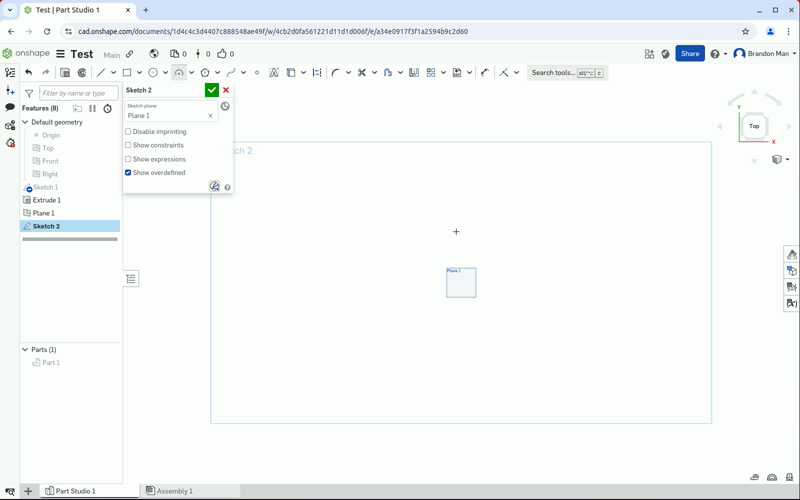
key_down(shift)
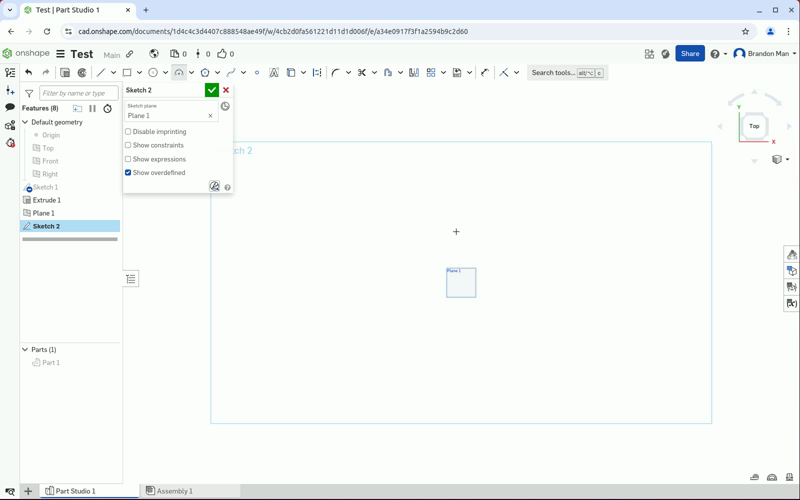
mouse_move(465, 231)
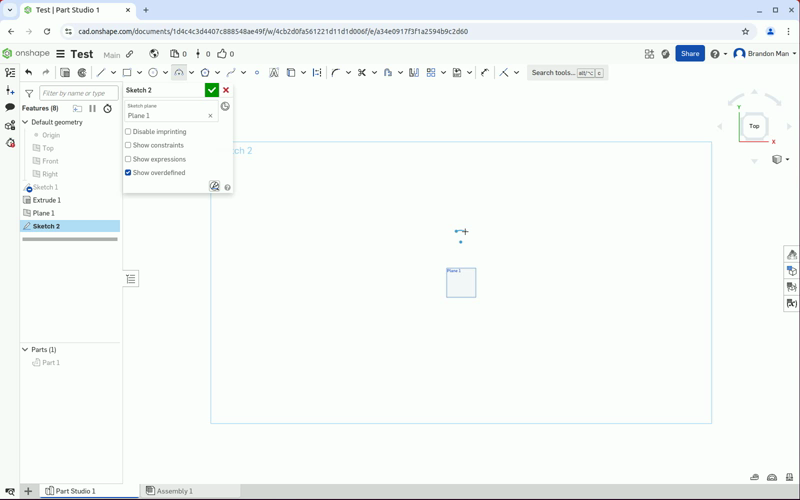
click(465, 231)
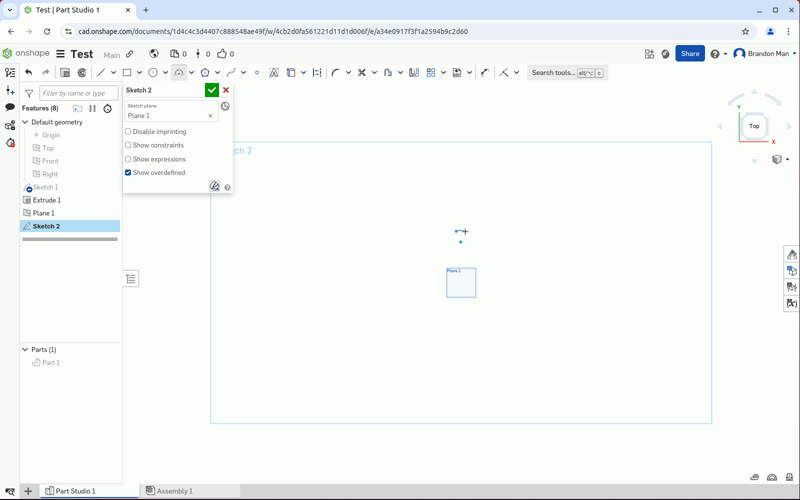
mouse_move(460, 231)
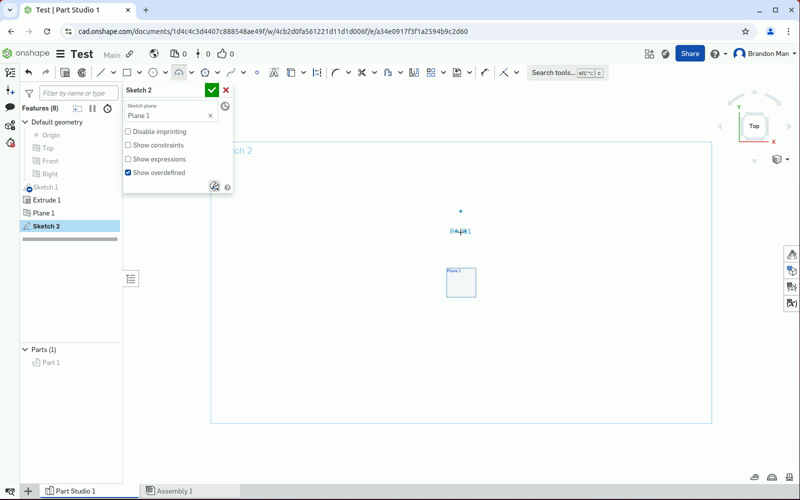
click(460, 231)
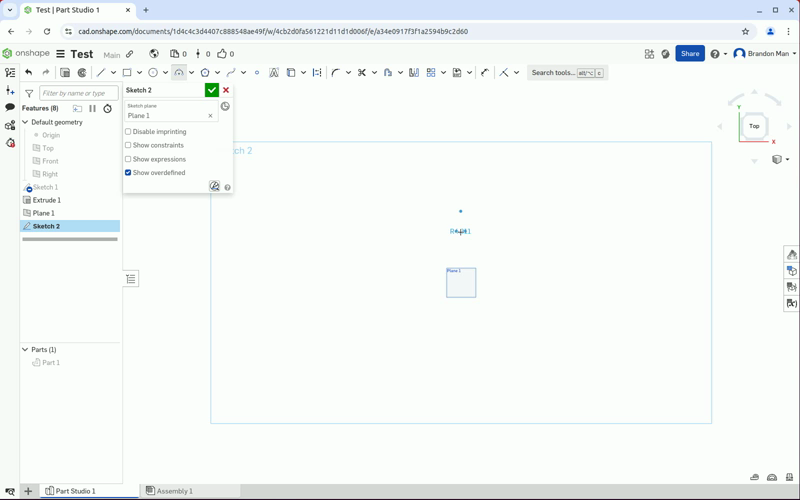
key_up(shift)
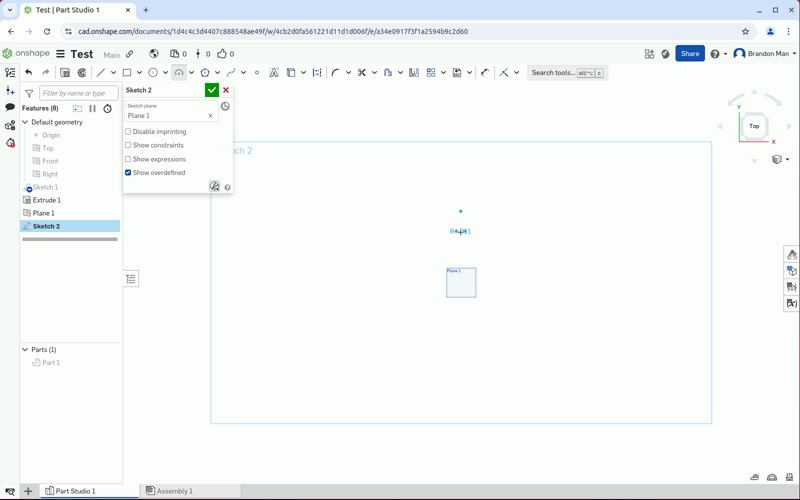
key(esc)
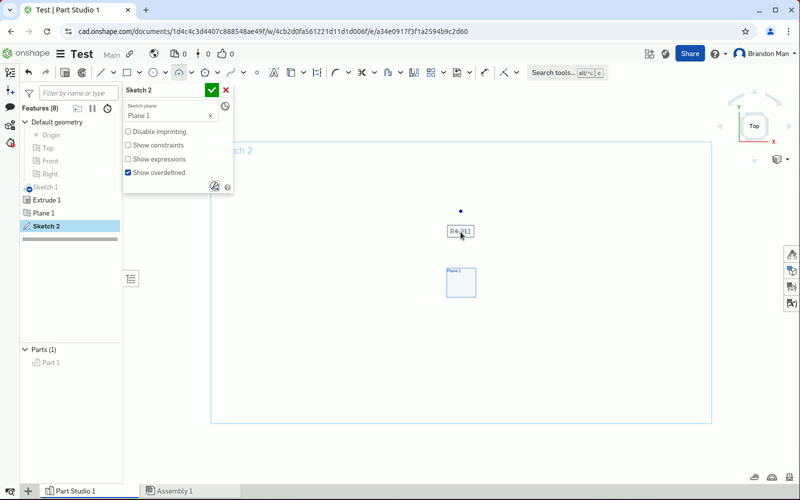
key(l)
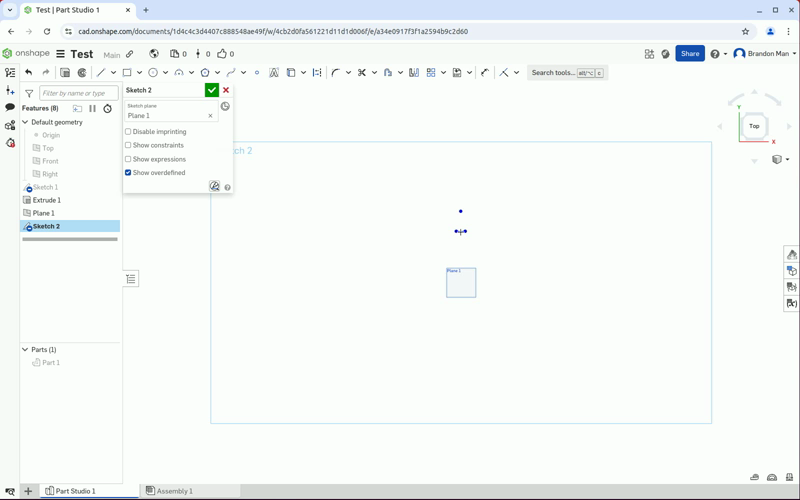
mouse_move(465, 231)
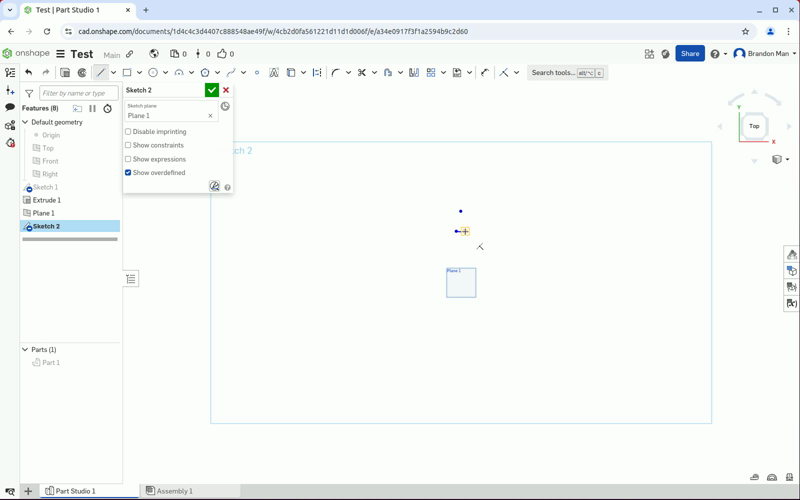
click(465, 231)
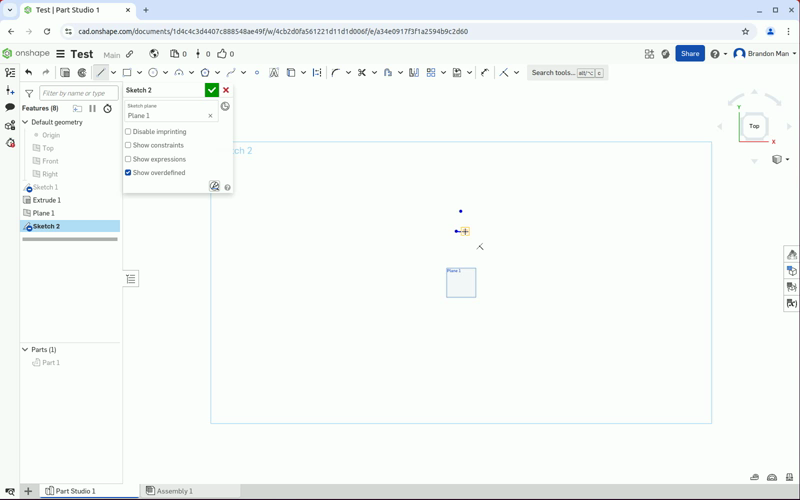
key_down(shift)
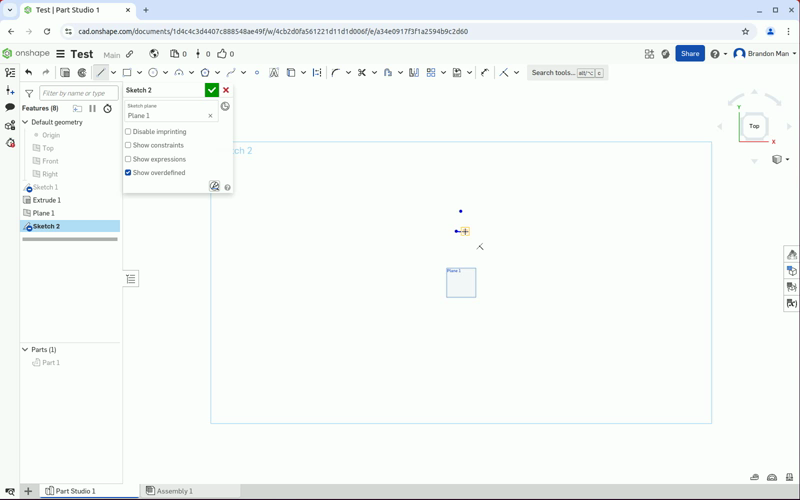
mouse_move(465, 169)
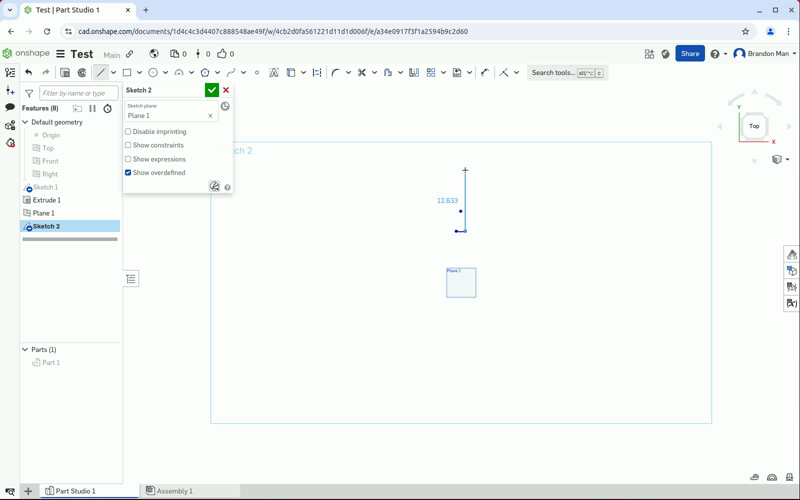
click(465, 169)
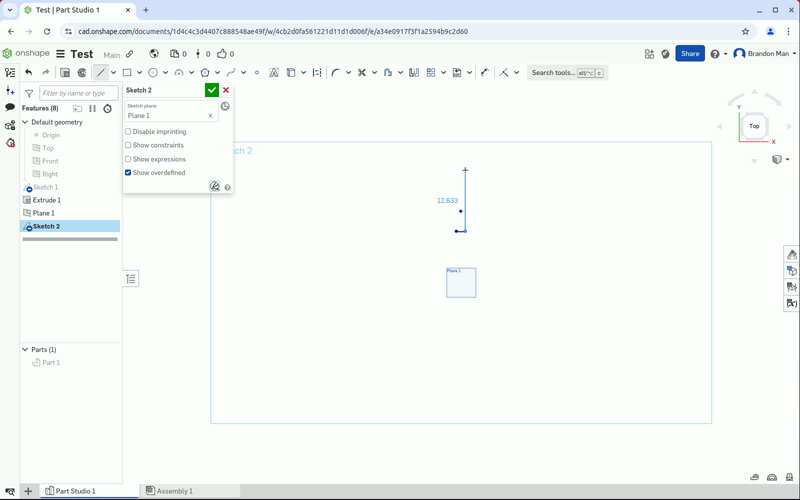
key_up(shift)
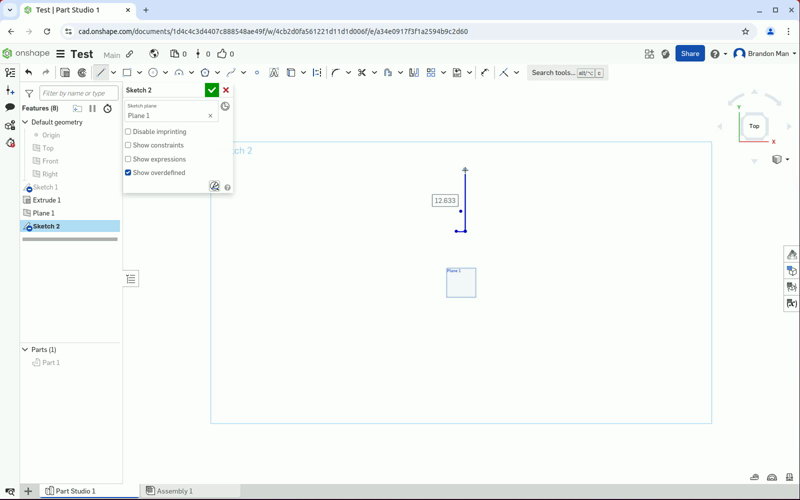
key_down(shift)
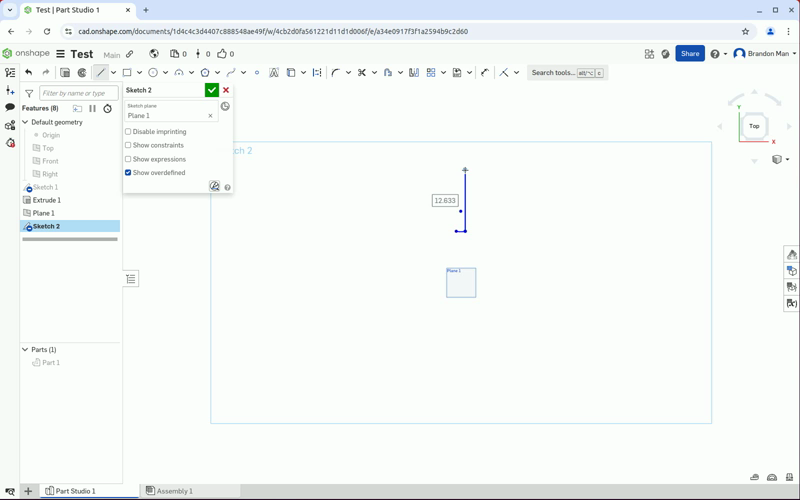
mouse_move(495, 169)
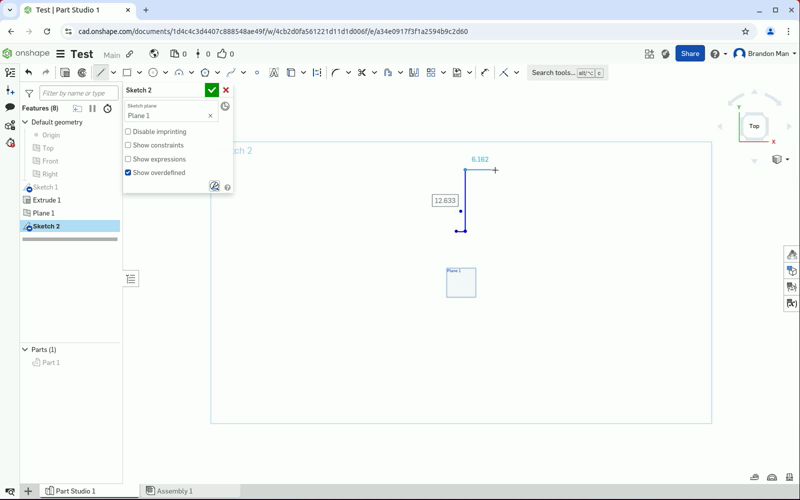
mouse_move(456, 169)
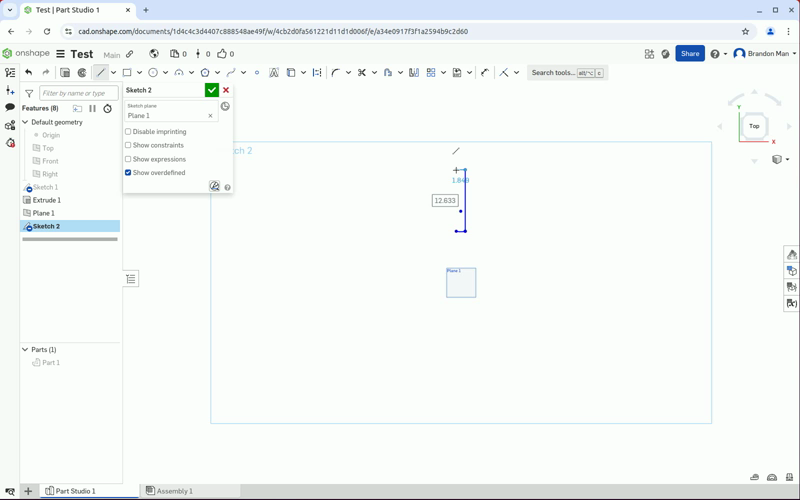
click(456, 169)
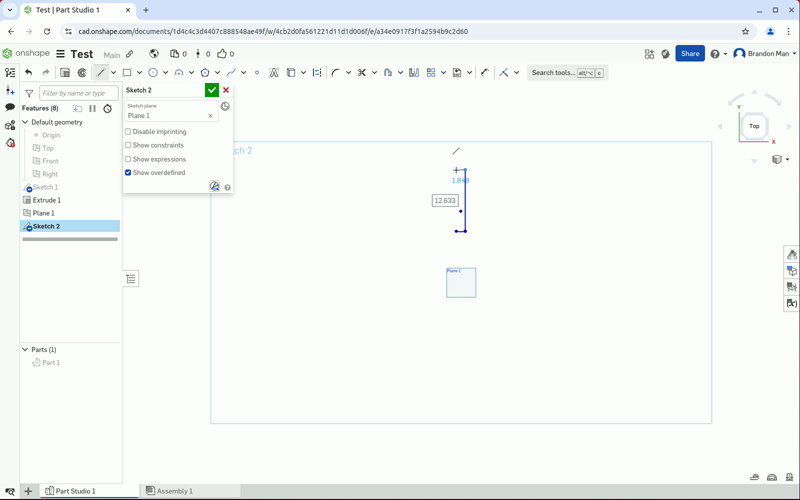
key_up(shift)
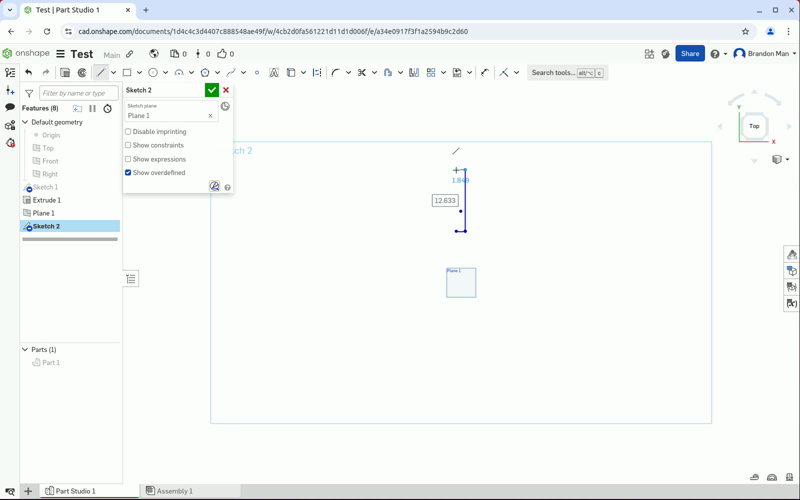
key_down(shift)
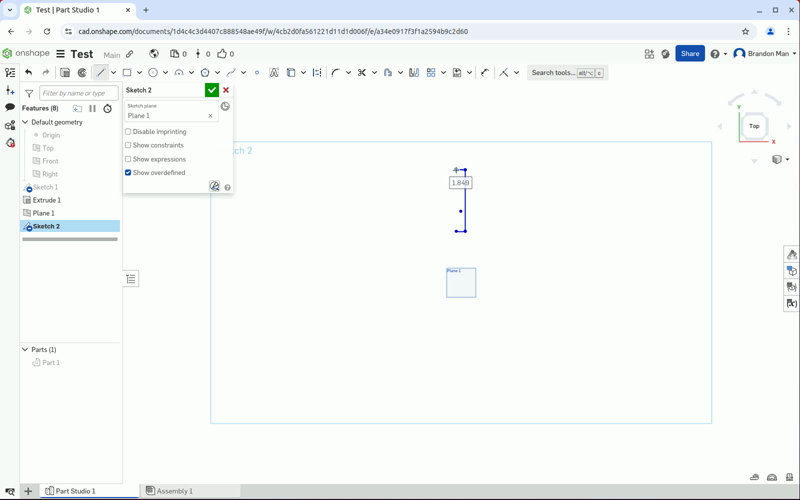
mouse_move(456, 231)
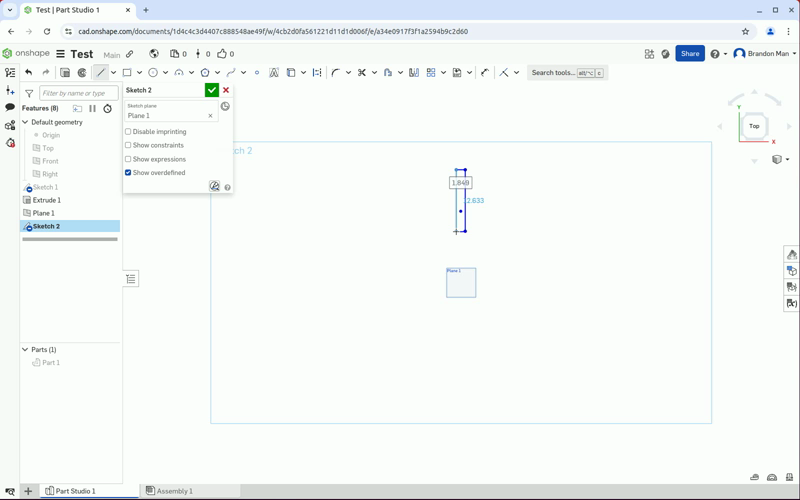
key_up(shift)
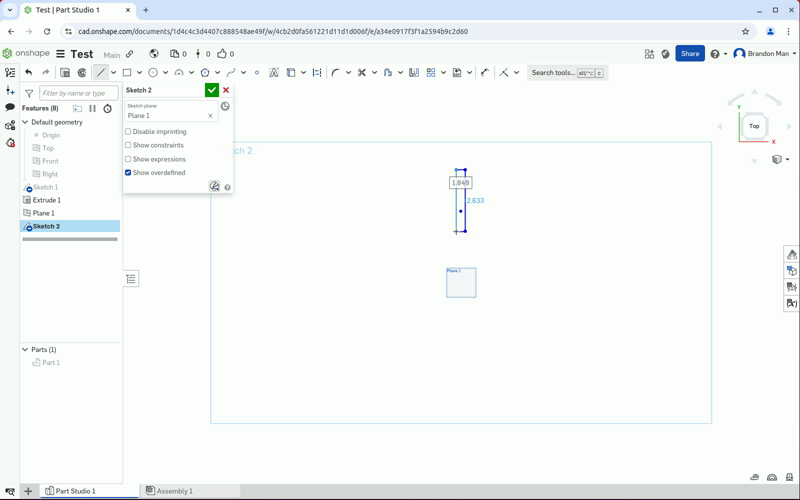
click(456, 231)
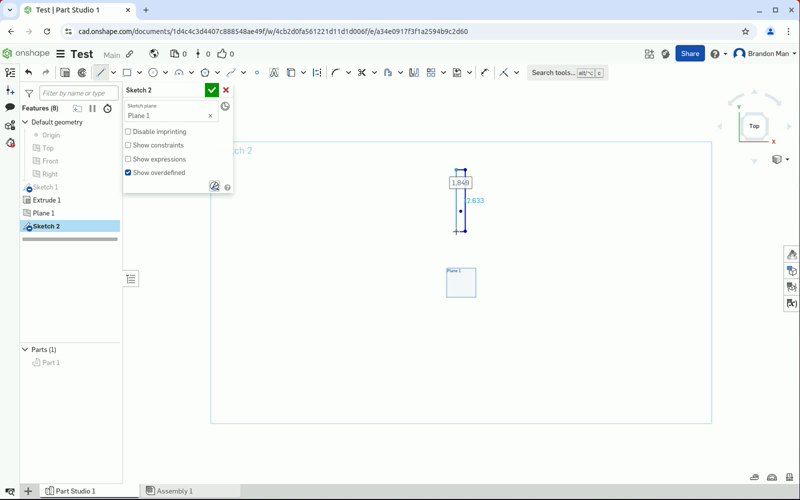
key(esc)
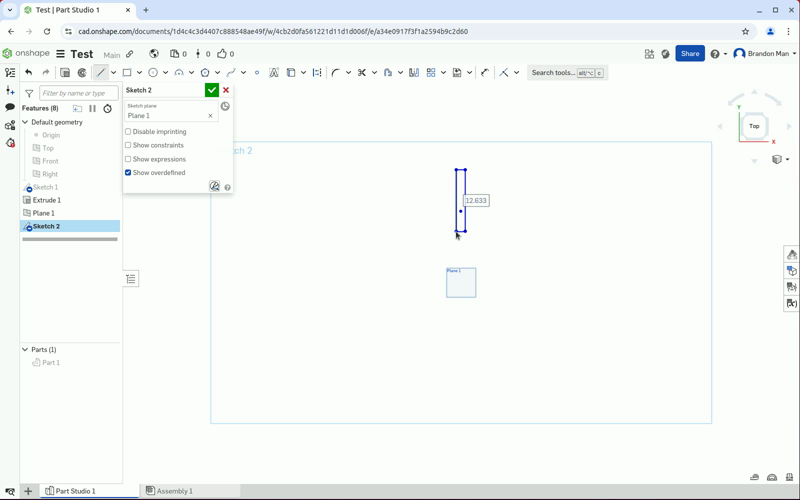
mouse_move(456, 218)
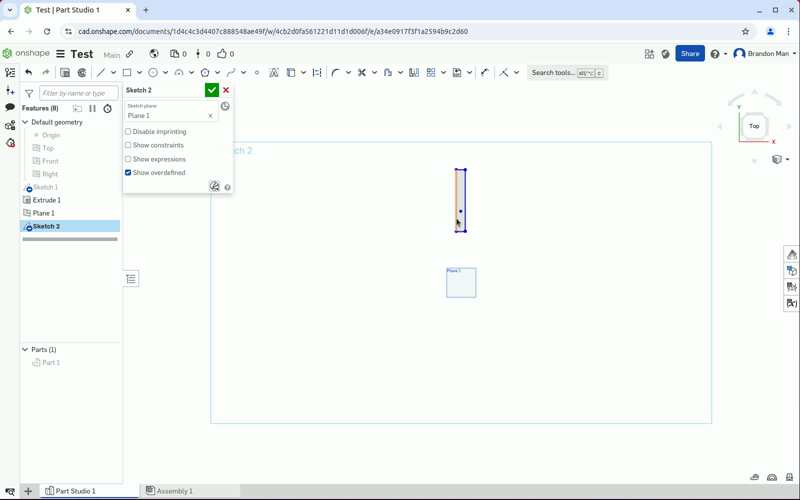
scroll(6)
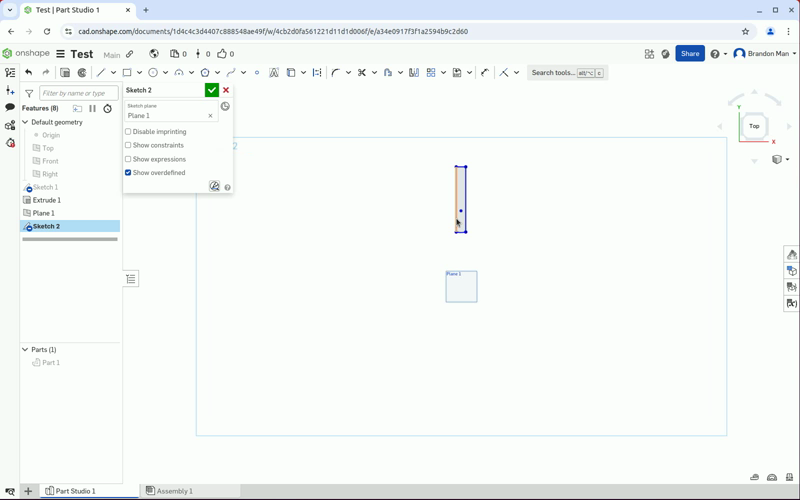
scroll(6)
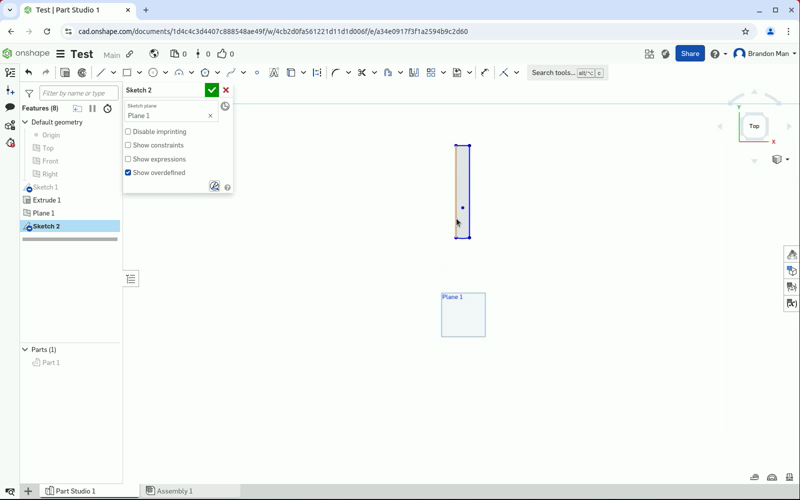
scroll(6)
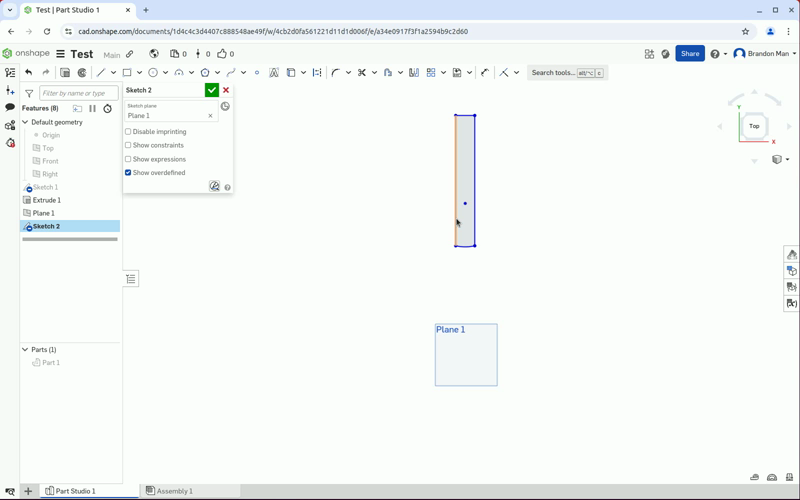
scroll(6)
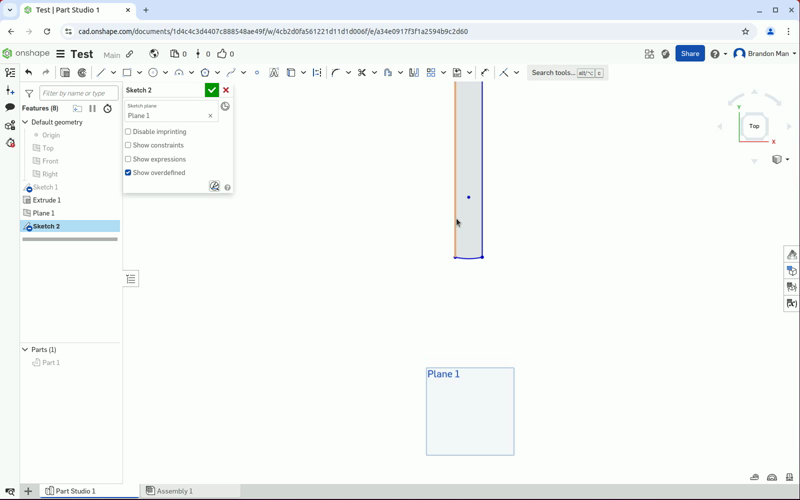
scroll(6)
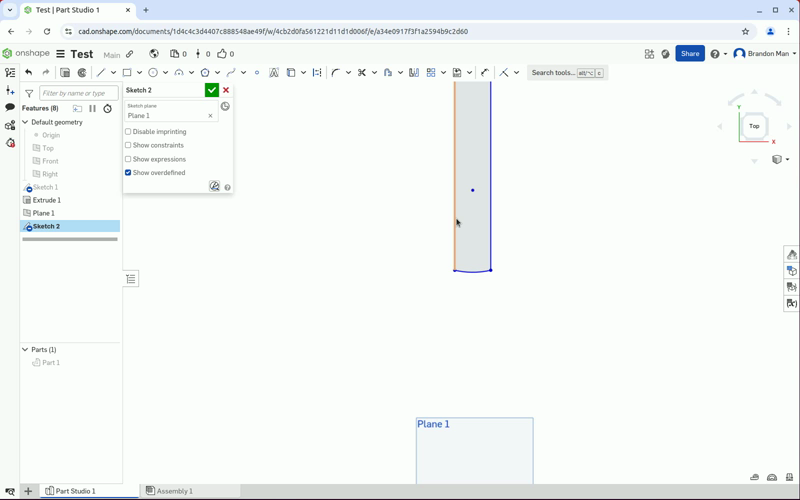
scroll(6)
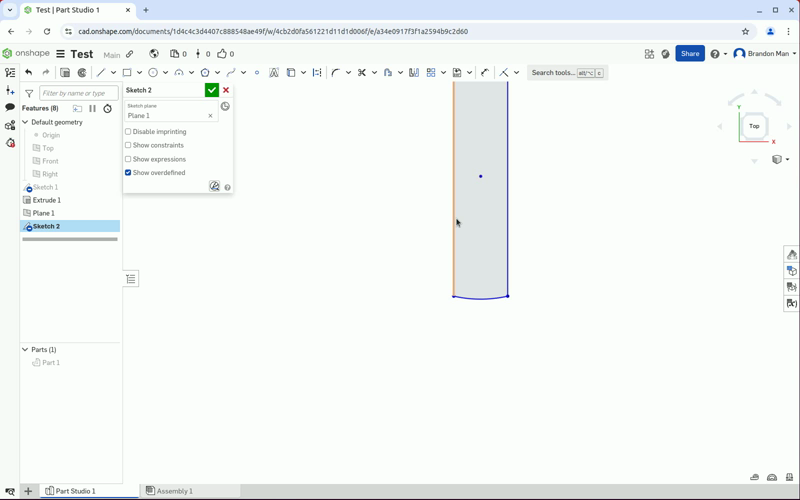
scroll(6)
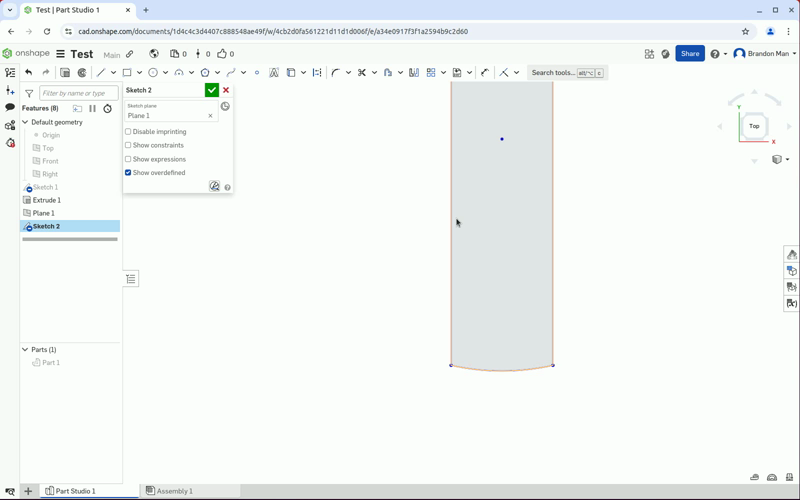
click(456, 218)
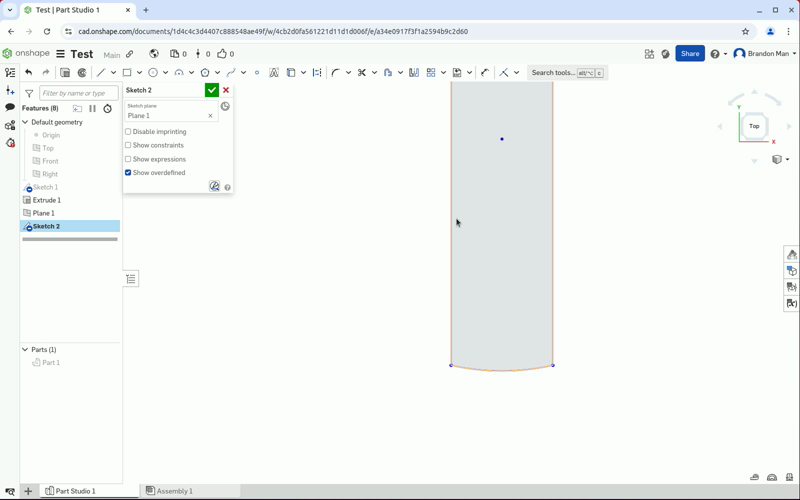
scroll(-6)
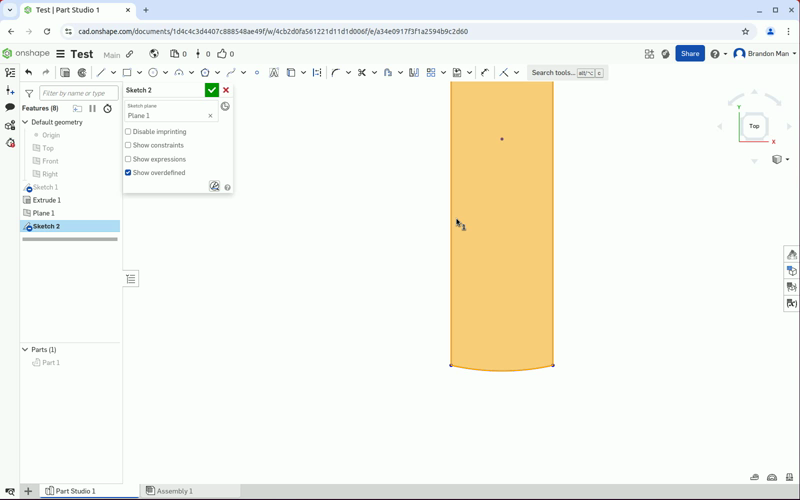
scroll(-6)
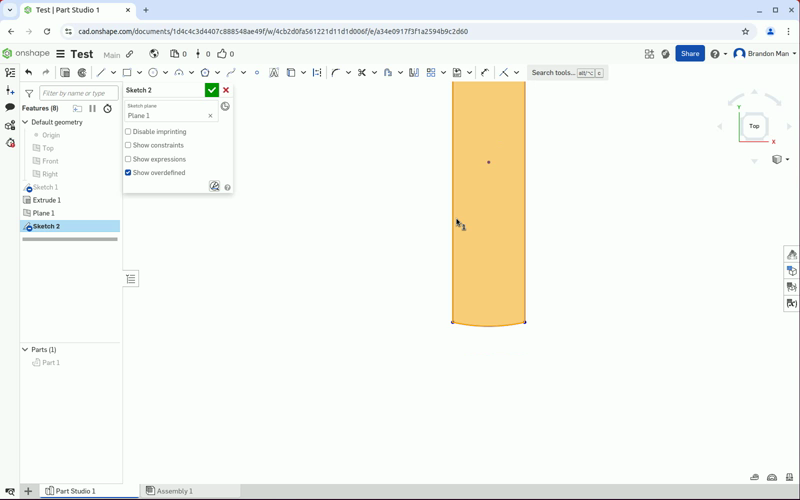
scroll(-6)
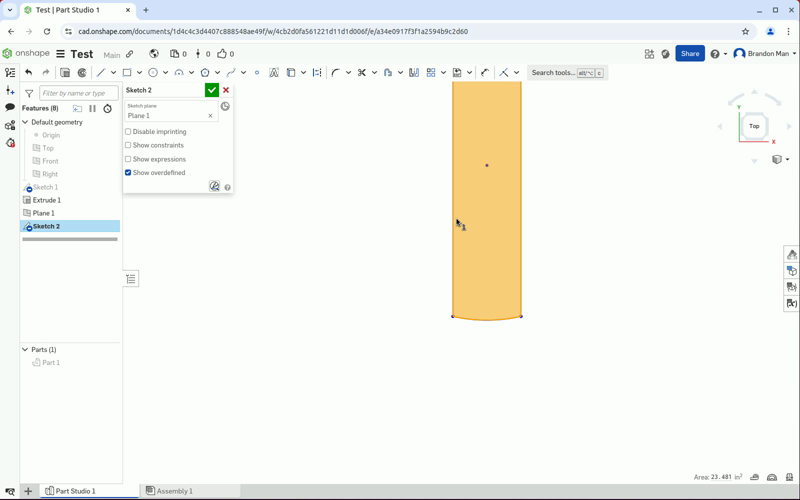
scroll(-6)
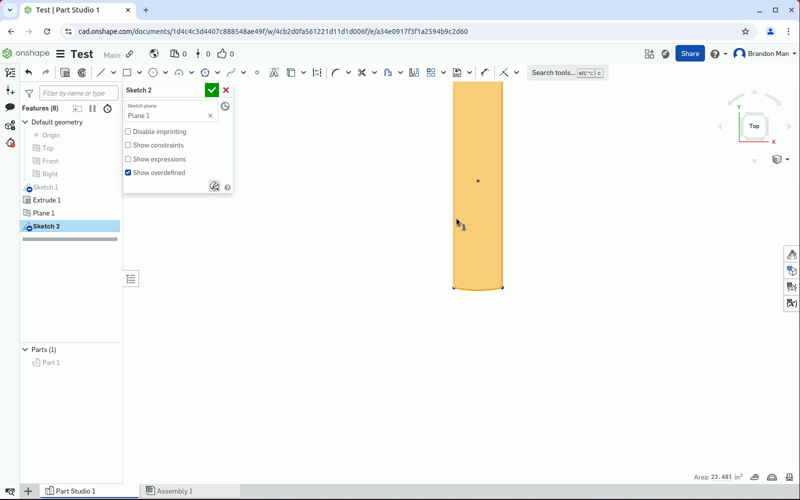
scroll(-6)
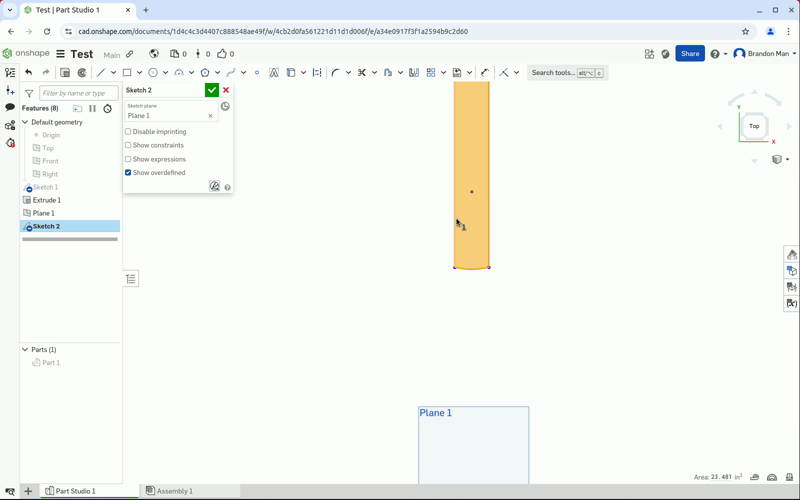
scroll(-6)
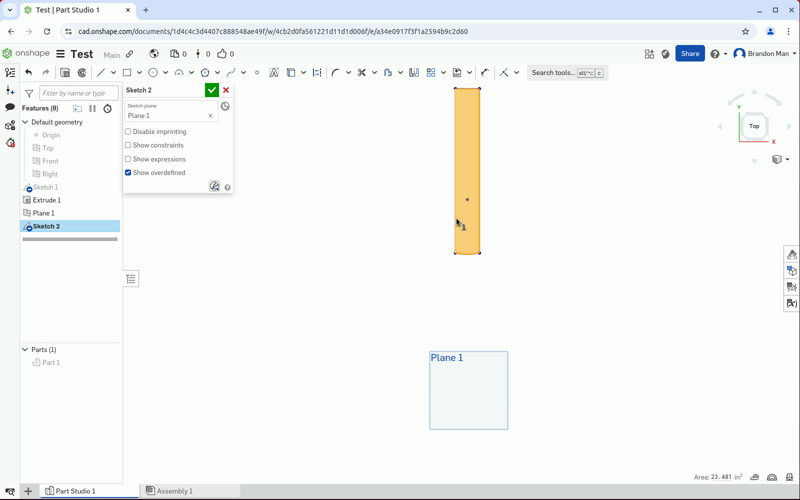
scroll(-6)
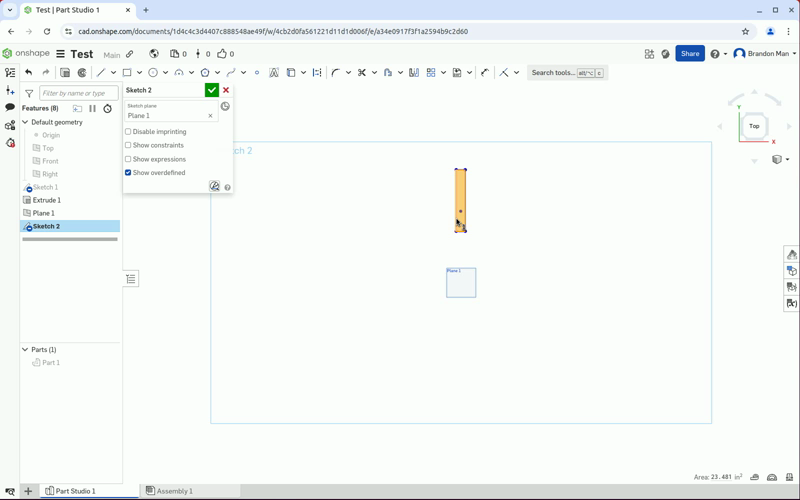
mouse_move(73, 352)
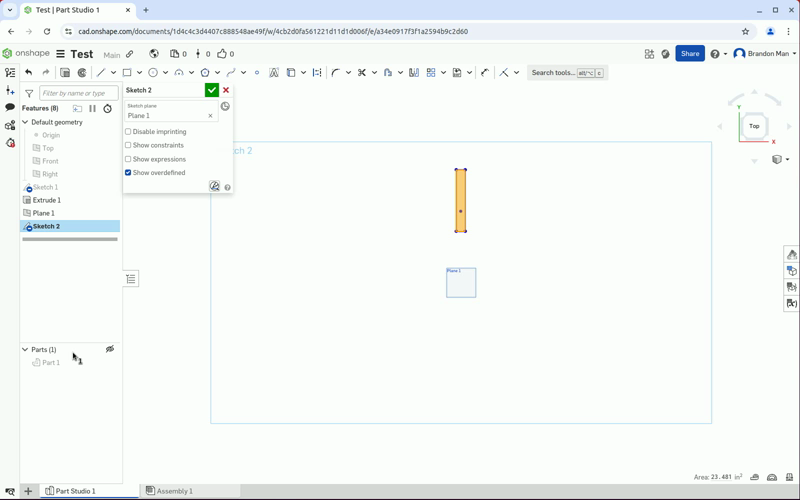
key(shift+y)
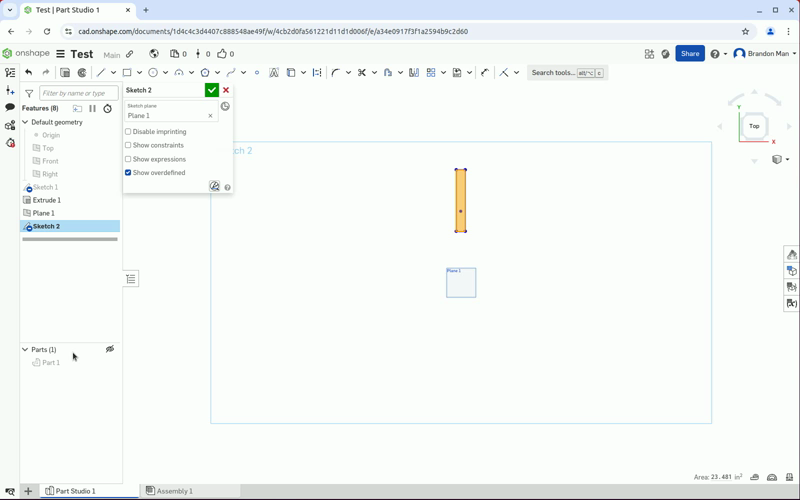
key(shift+e)
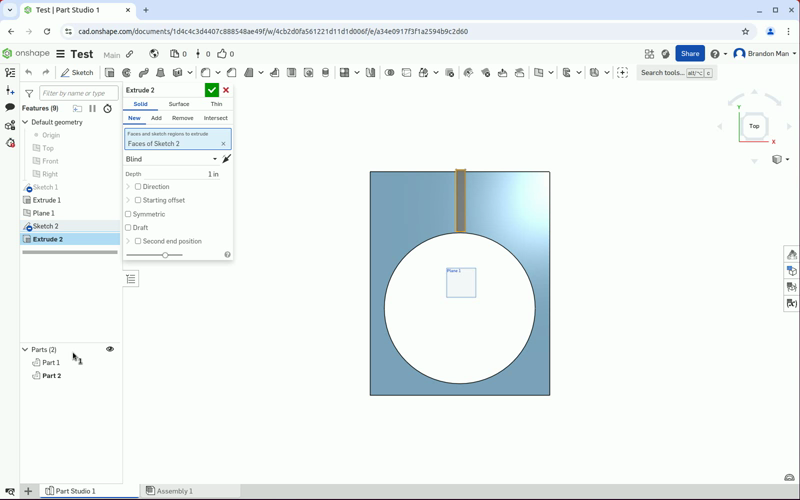
mouse_move(143, 106)
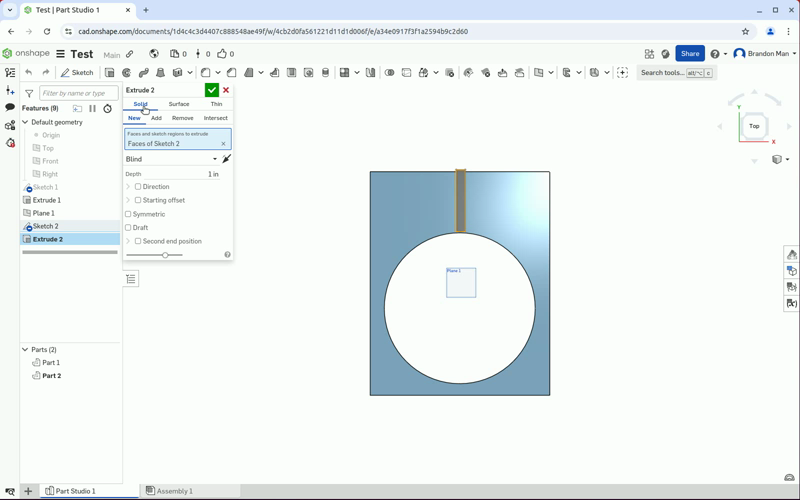
click(143, 106)
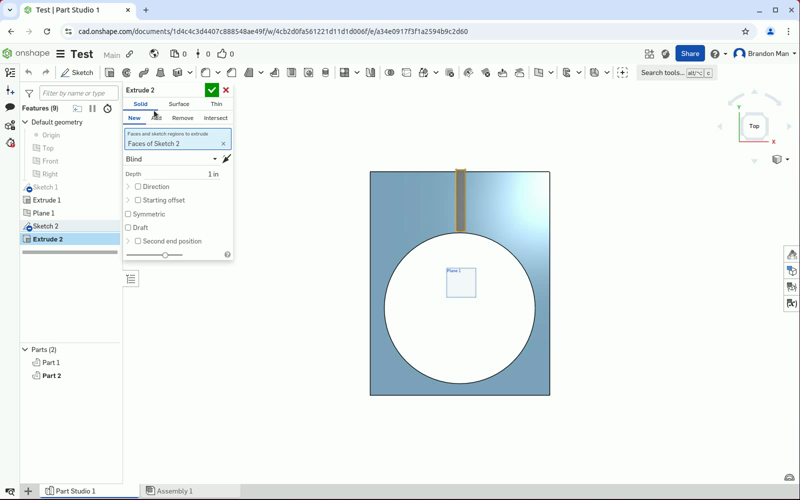
mouse_move(186, 120)
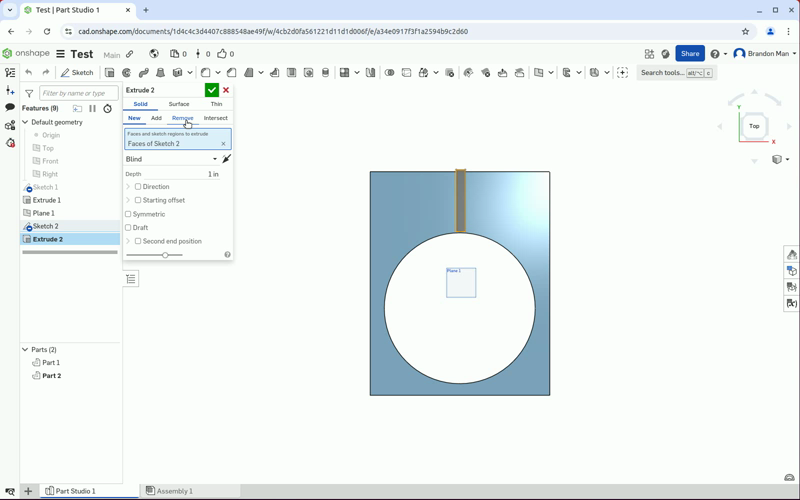
click(186, 120)
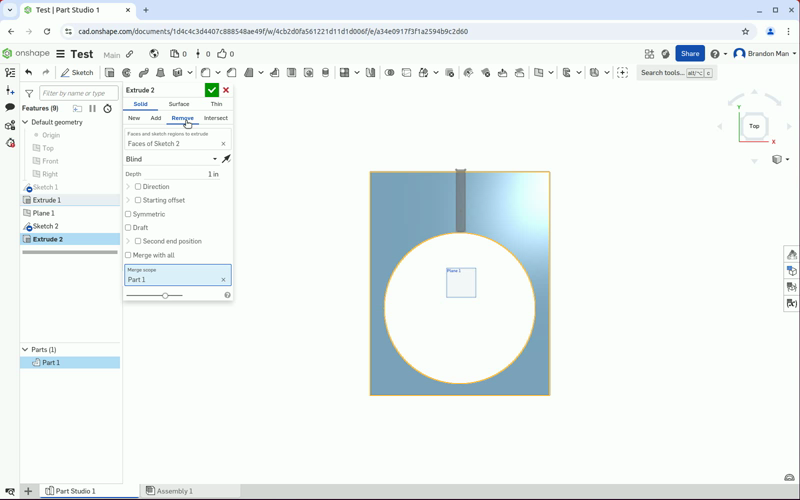
key(tab, 4)
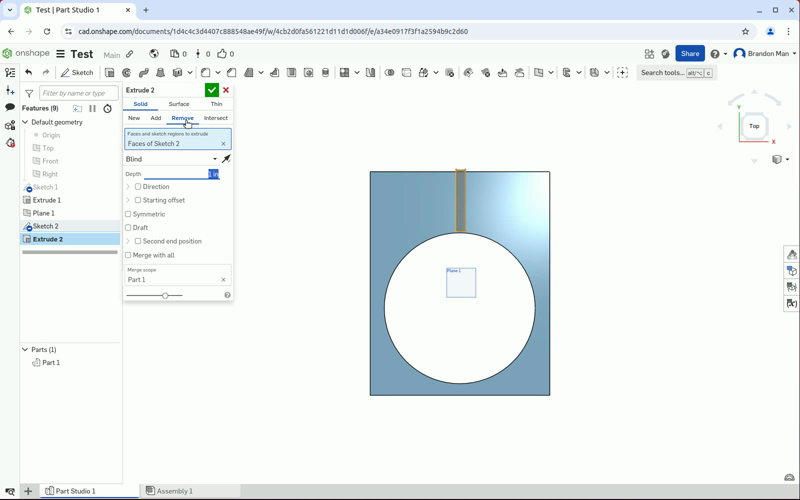
text(18.535)
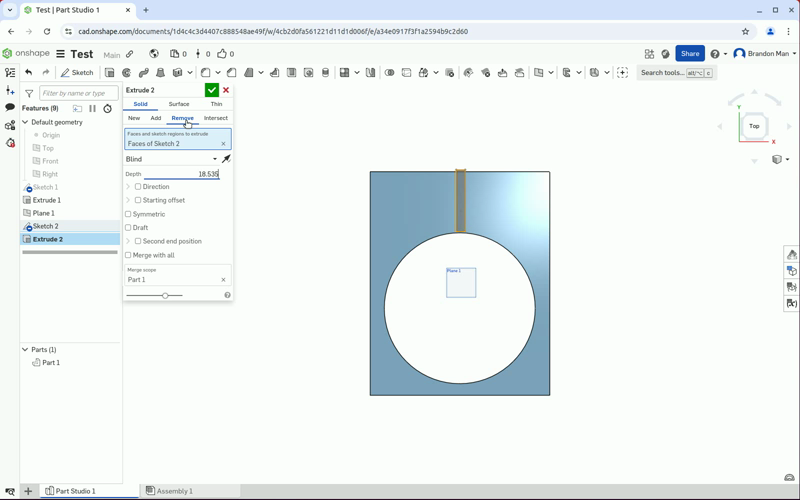
key(tab, 6)
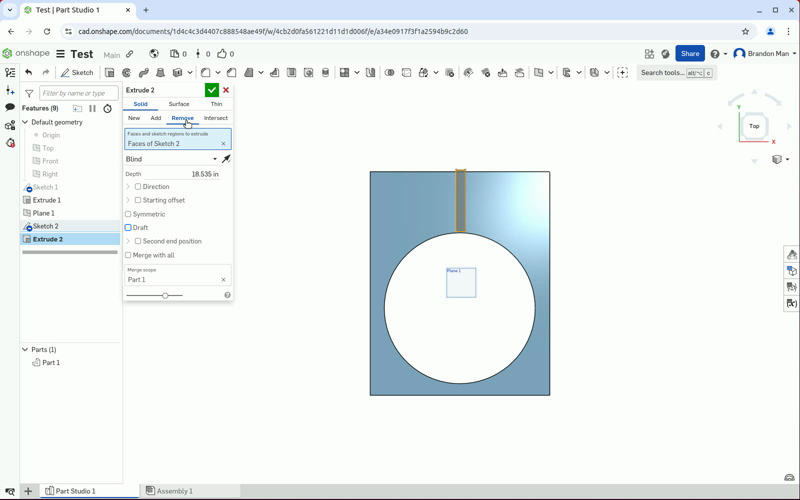
key(space)
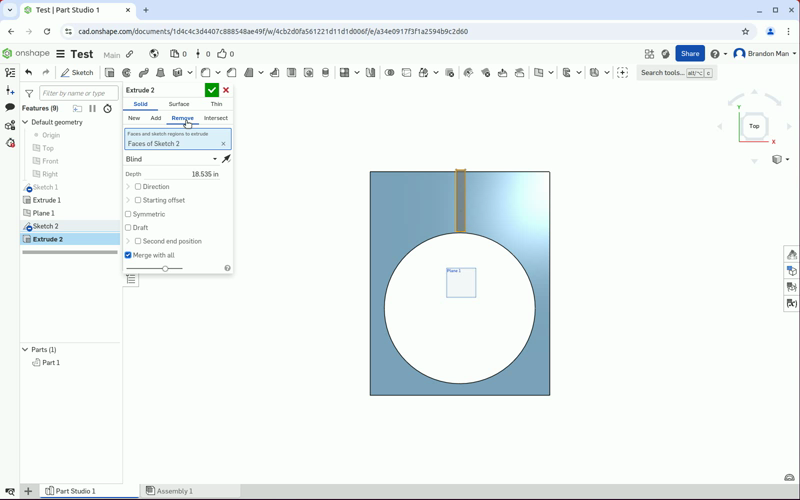
key(enter)
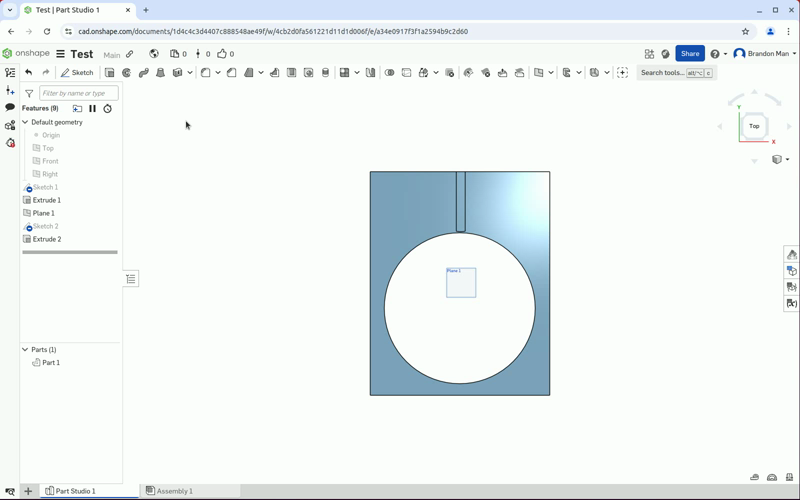
key(shift+h)
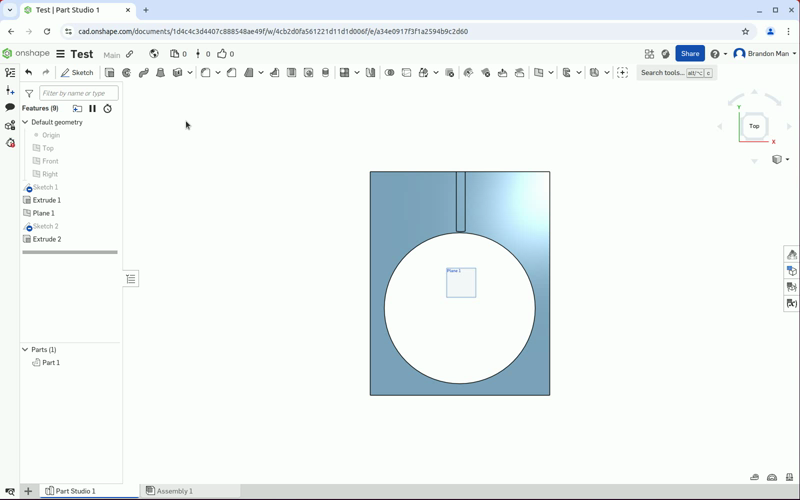
key(shift+h)
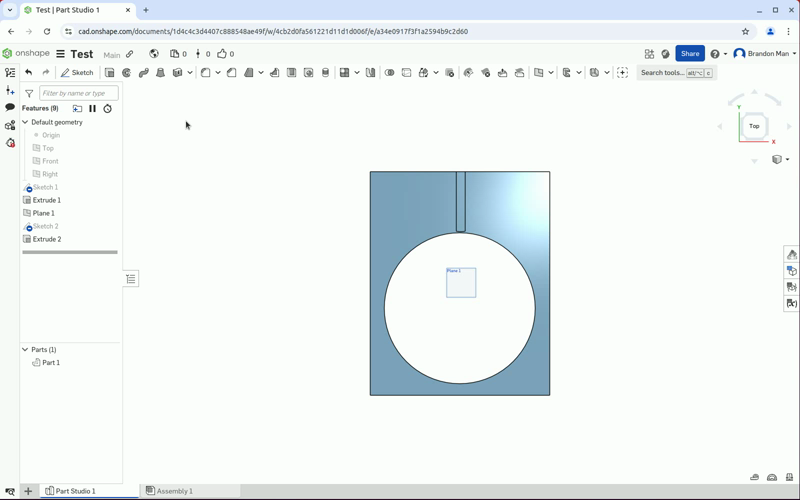
mouse_move(73, 189)
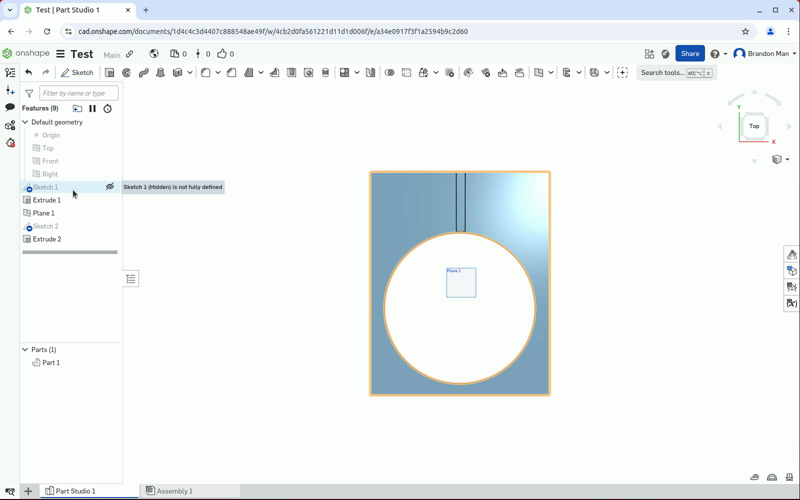
click(73, 189)
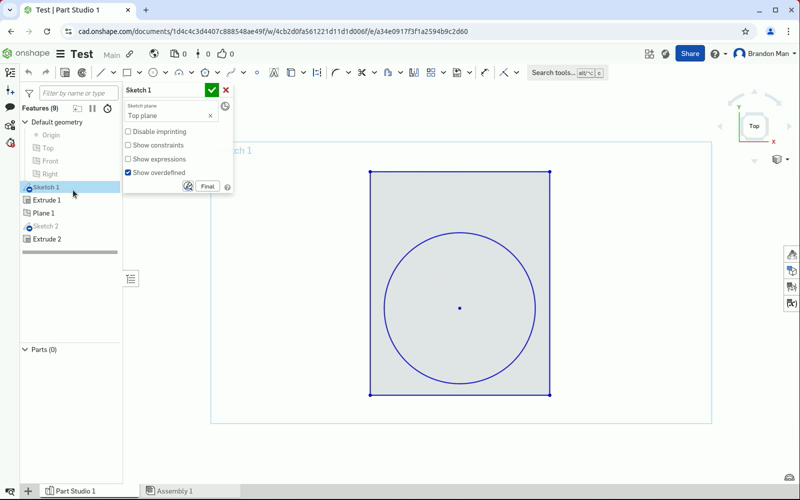
mouse_move(229, 92)
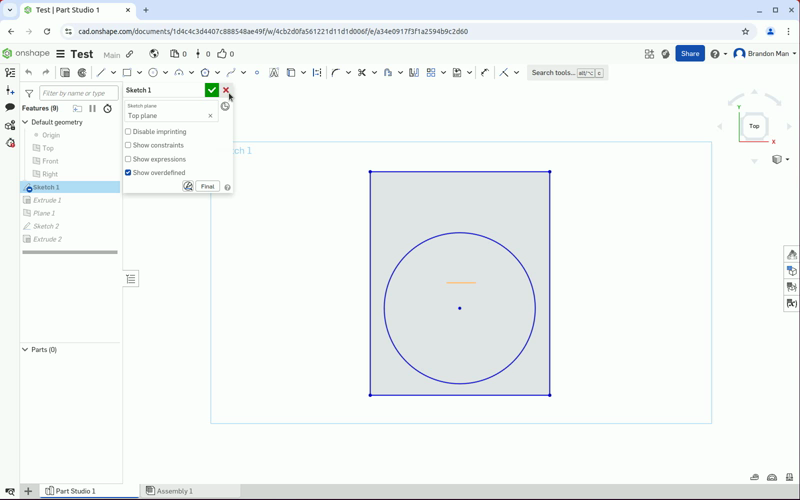
click(229, 92)
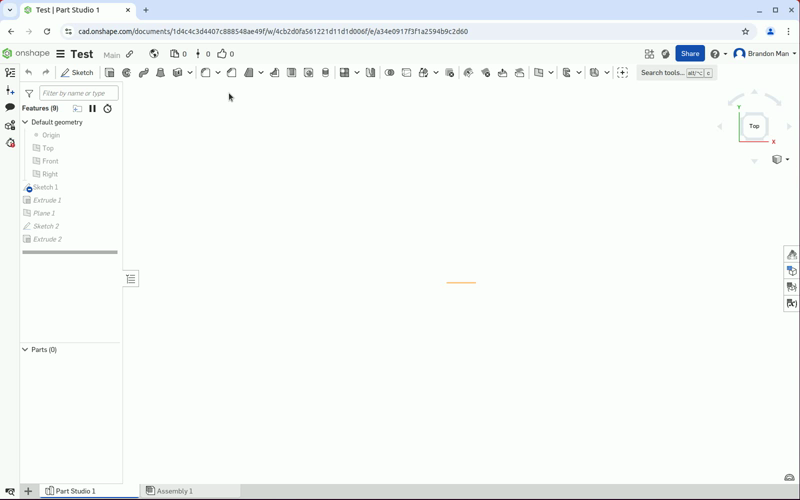
key(shift+s)
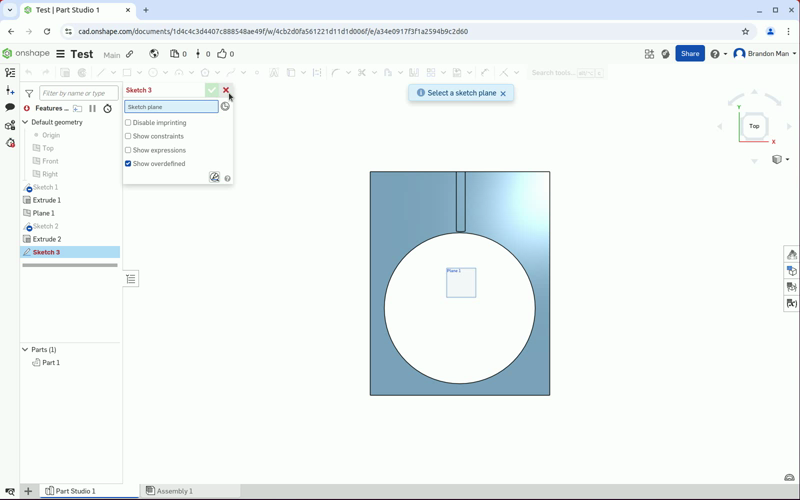
mouse_move(73, 215)
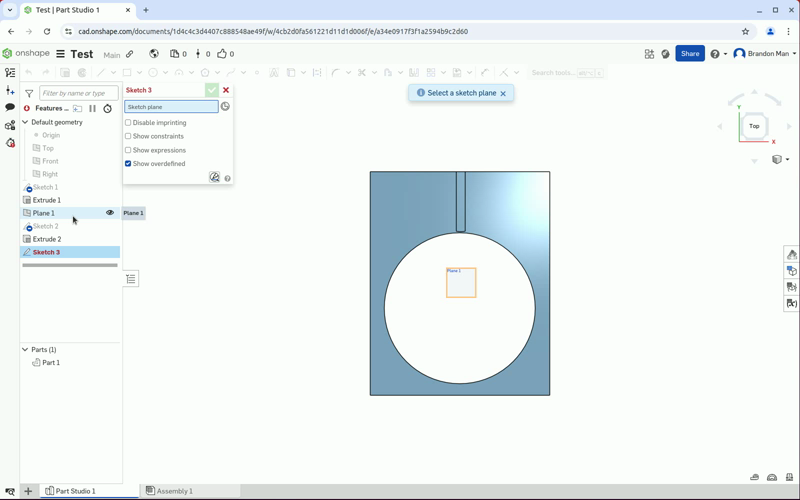
click(73, 215)
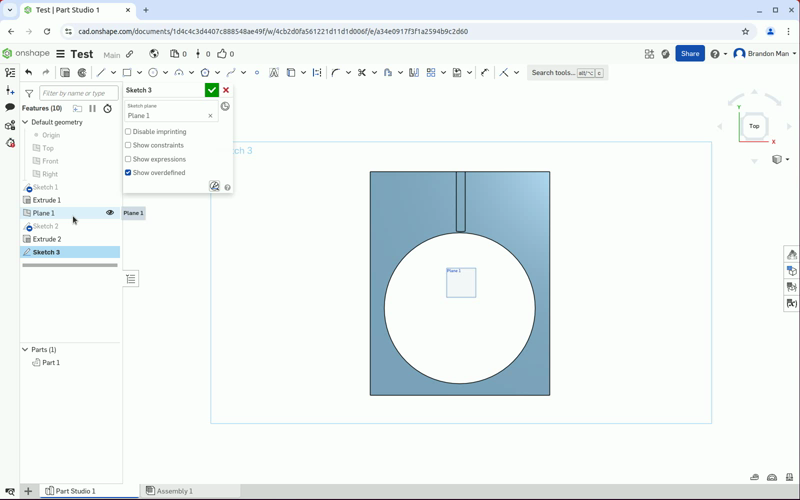
mouse_move(73, 352)
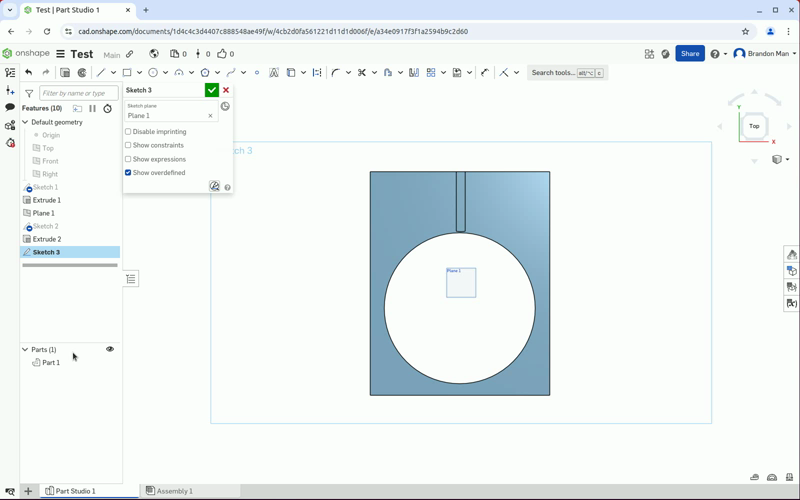
key(y)
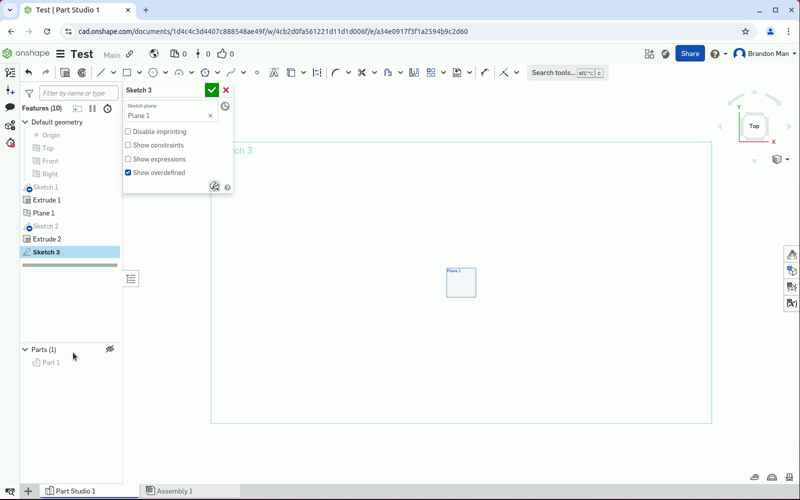
key(l)
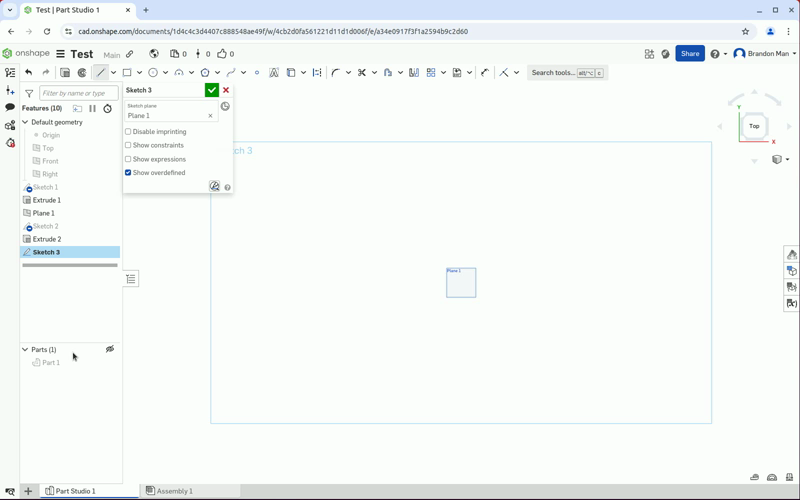
key_down(shift)
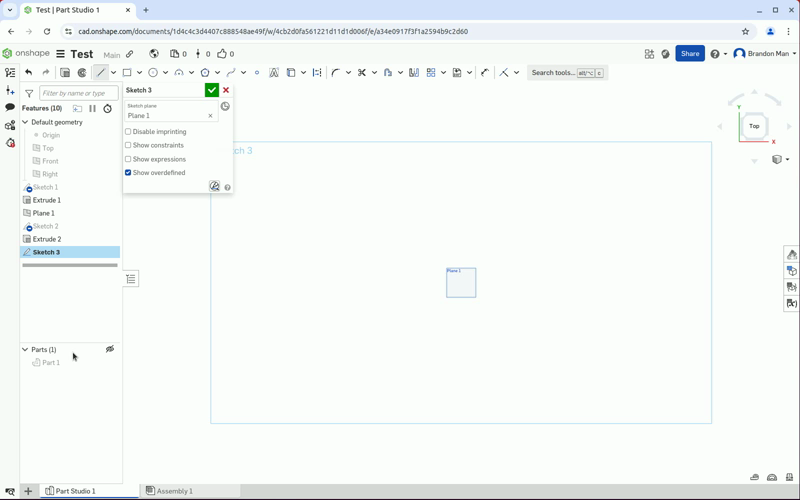
mouse_move(456, 231)
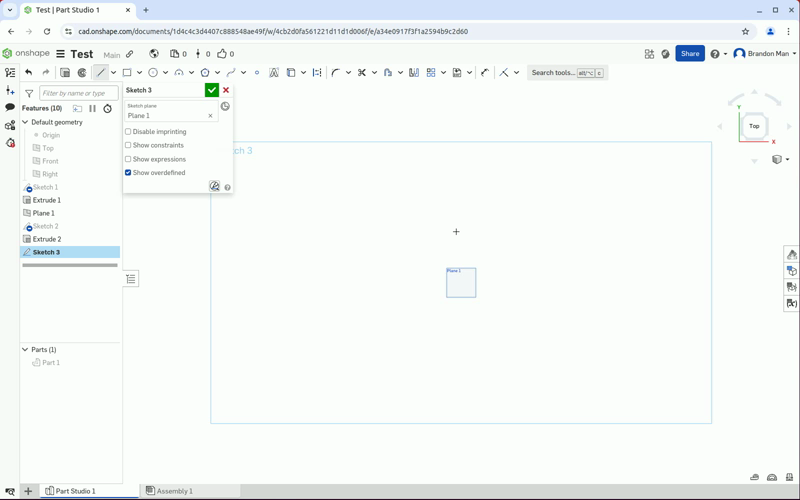
click(456, 231)
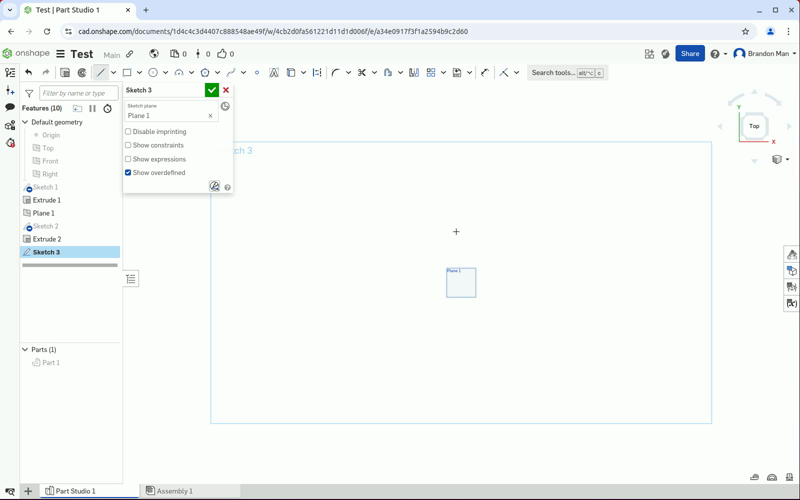
key_up(shift)
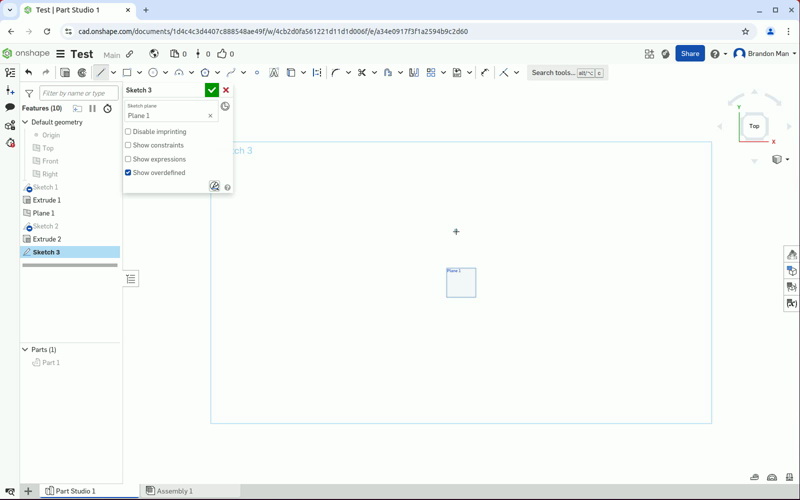
key_down(shift)
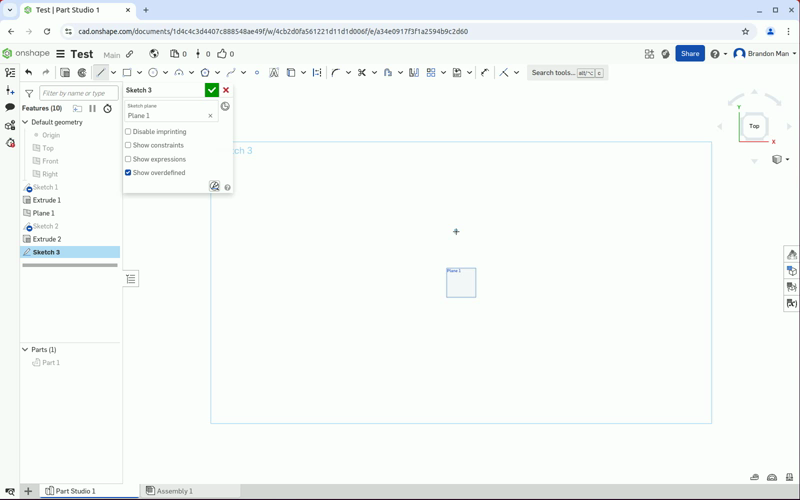
mouse_move(486, 231)
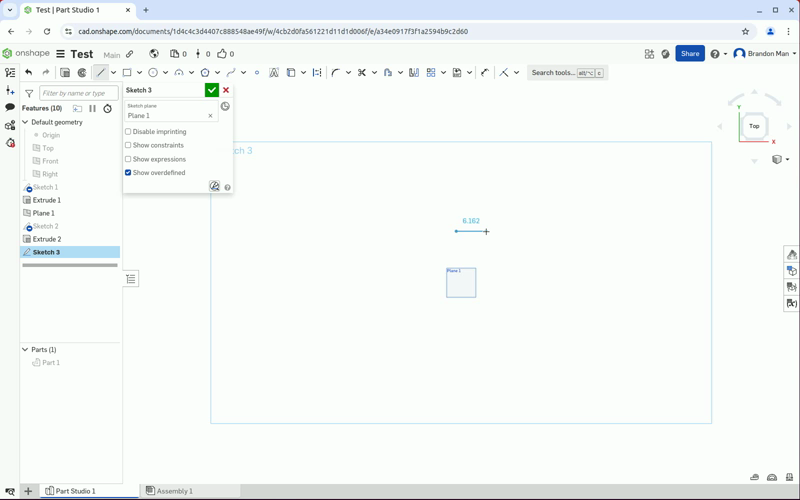
mouse_move(466, 231)
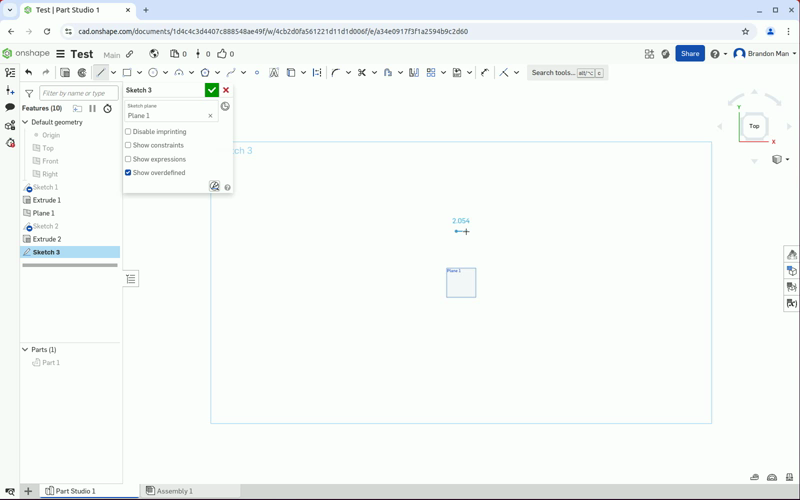
click(466, 231)
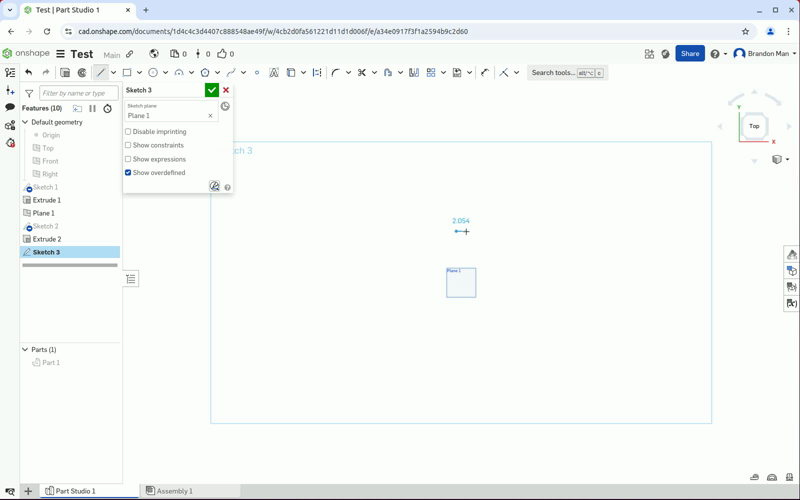
key_up(shift)
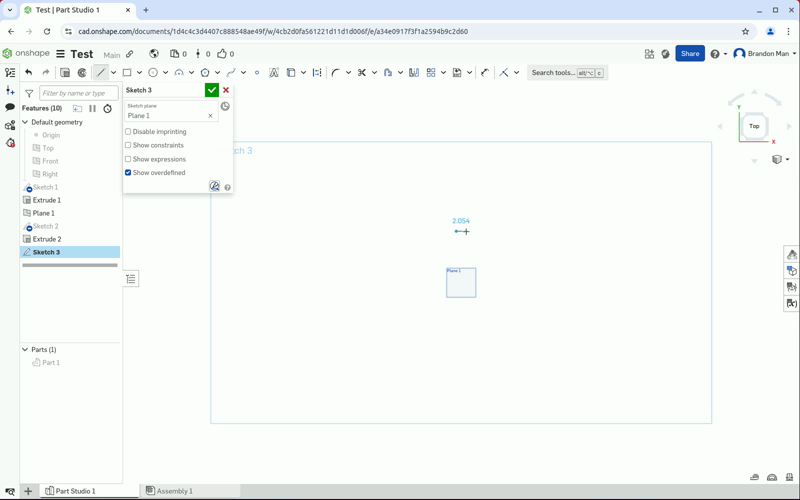
key(esc)
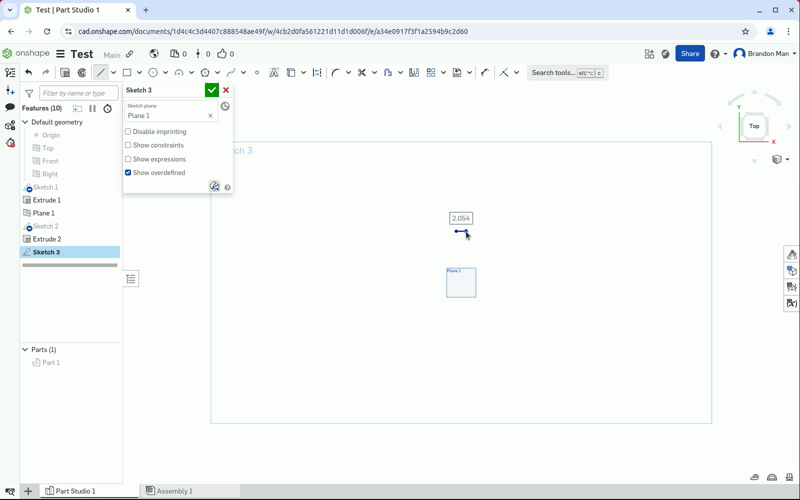
key(a)
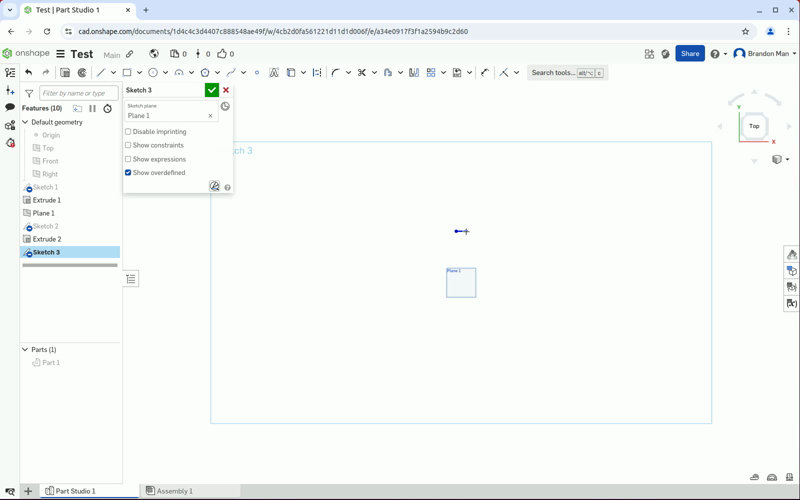
mouse_move(466, 231)
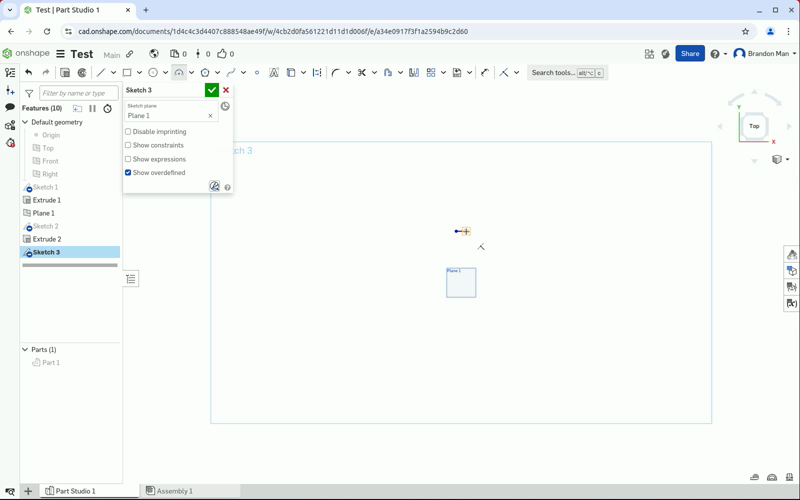
click(466, 231)
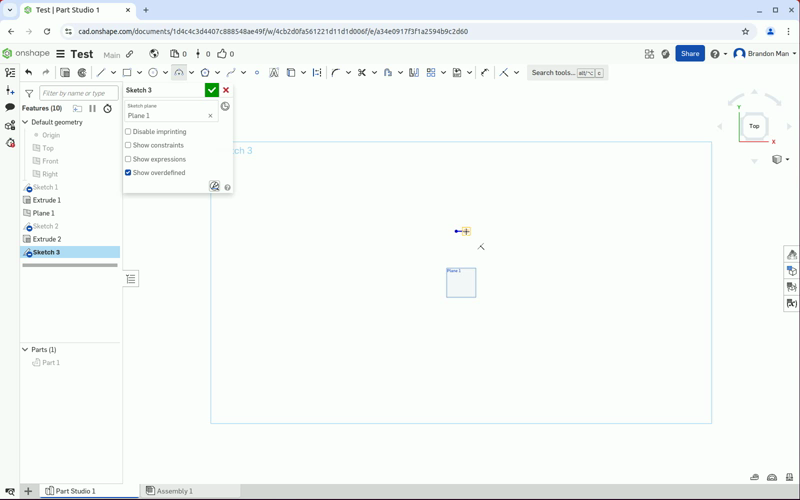
mouse_move(456, 231)
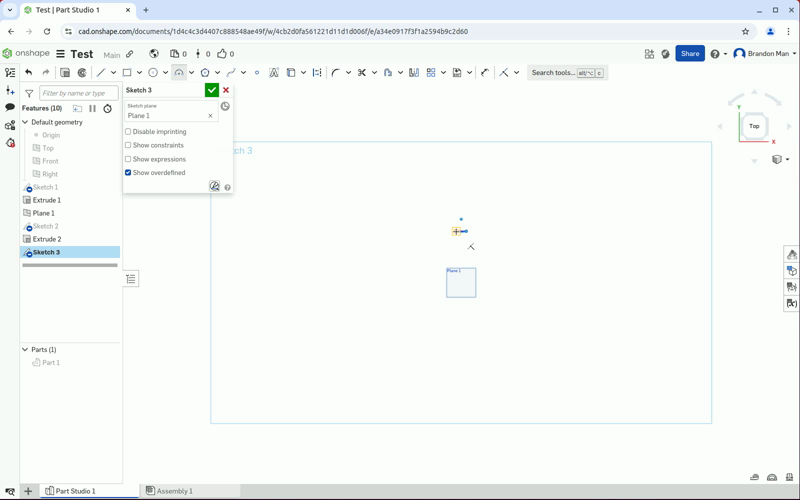
click(456, 231)
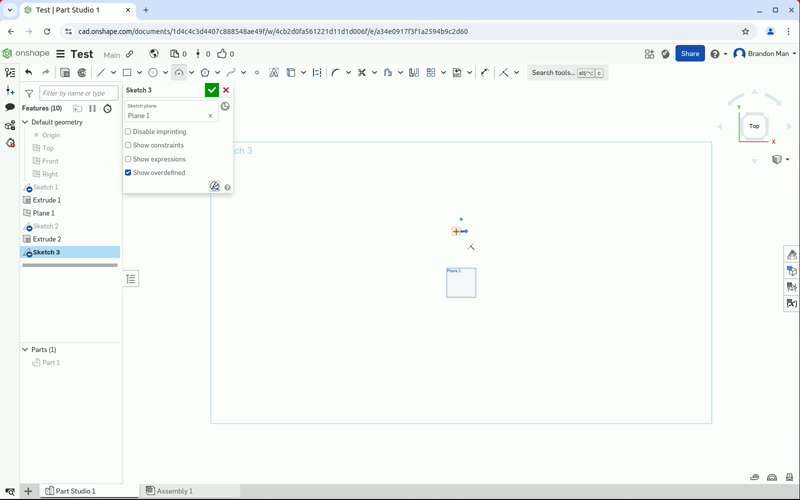
key_down(shift)
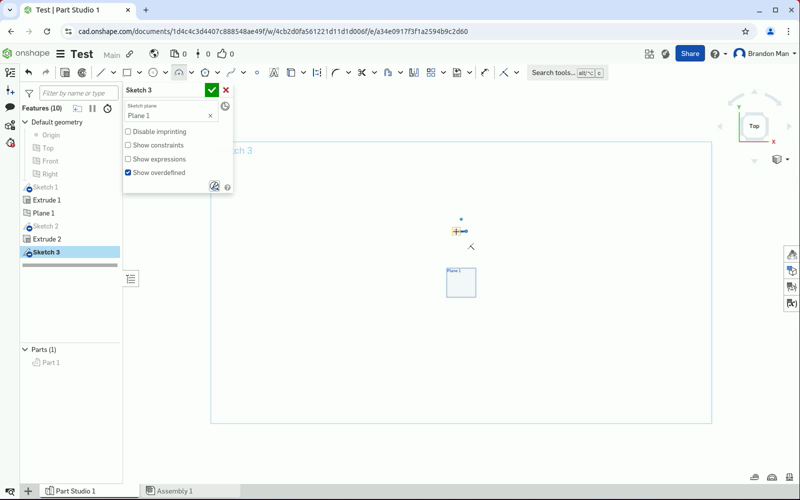
mouse_move(461, 230)
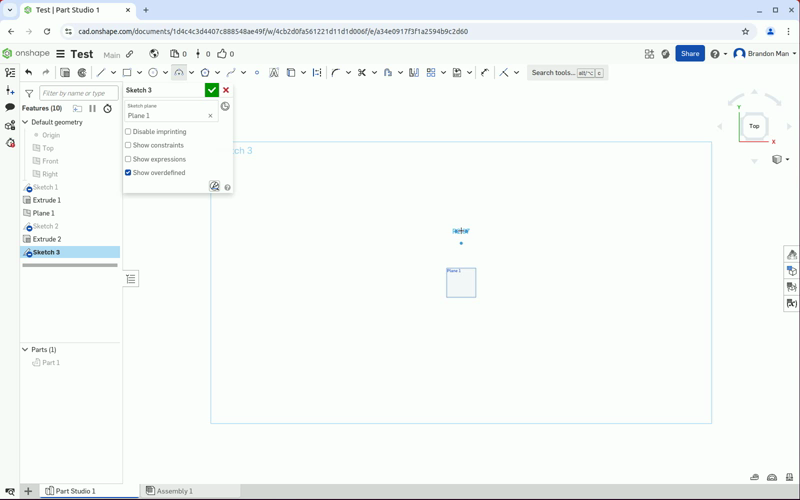
click(461, 230)
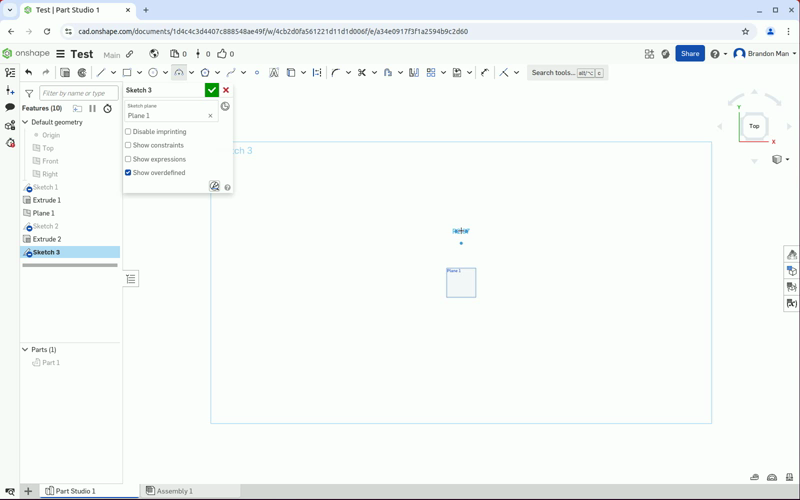
key_up(shift)
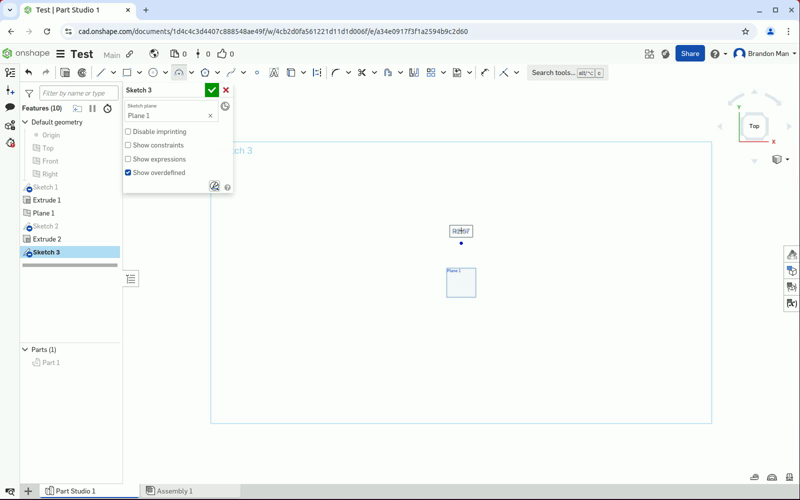
key(esc)
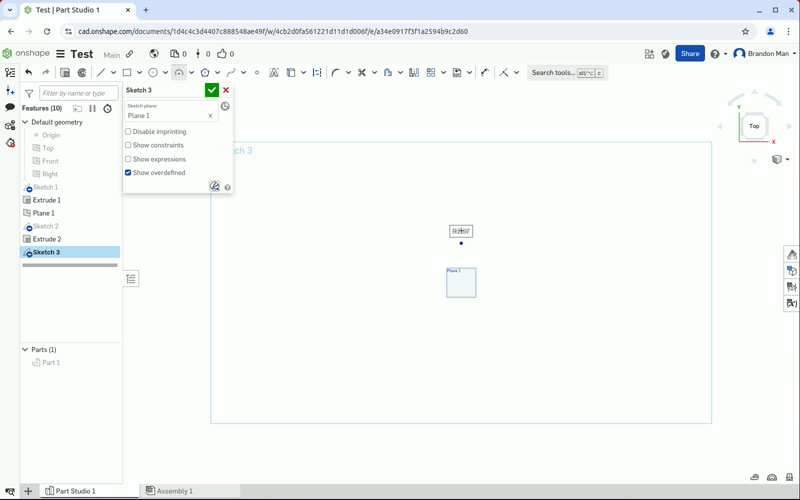
mouse_move(456, 231)
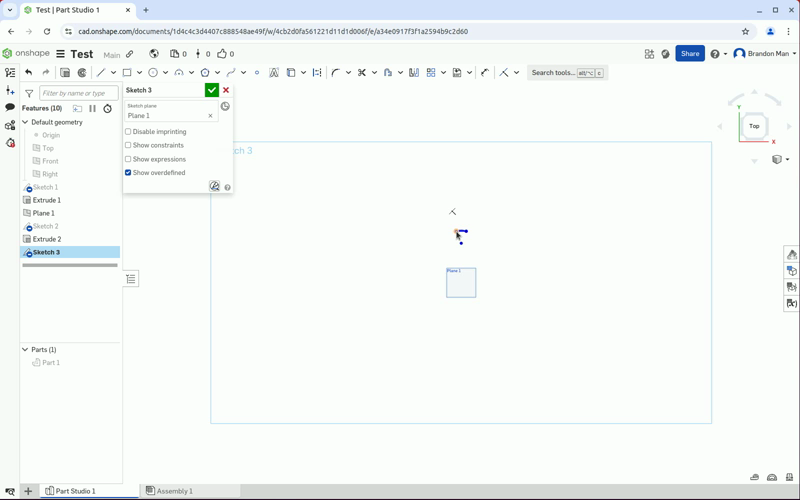
scroll(6)
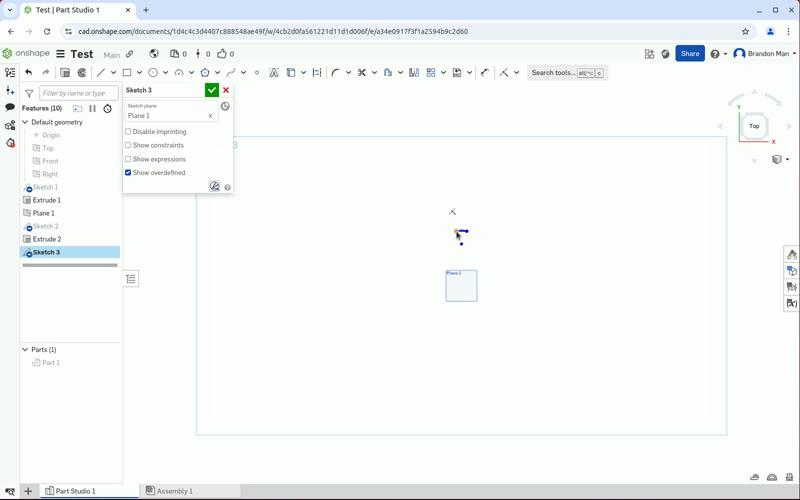
scroll(6)
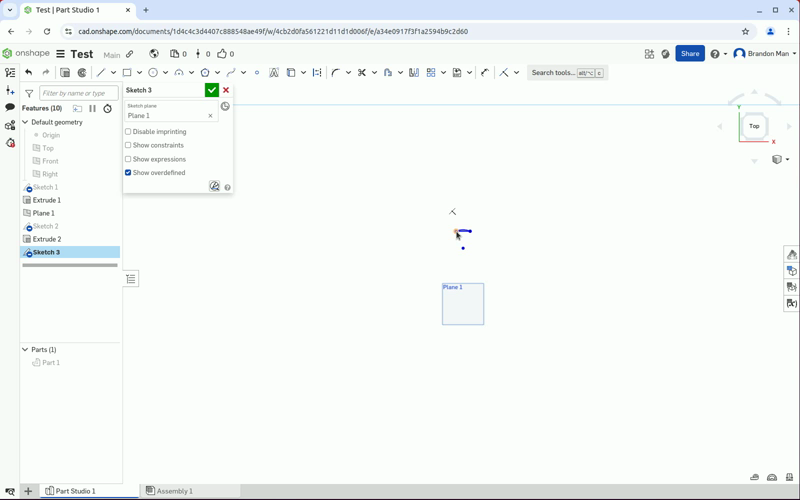
scroll(6)
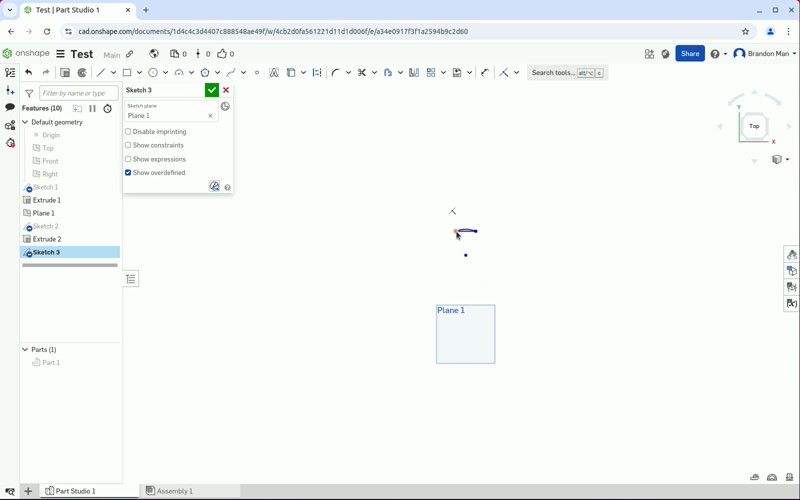
scroll(6)
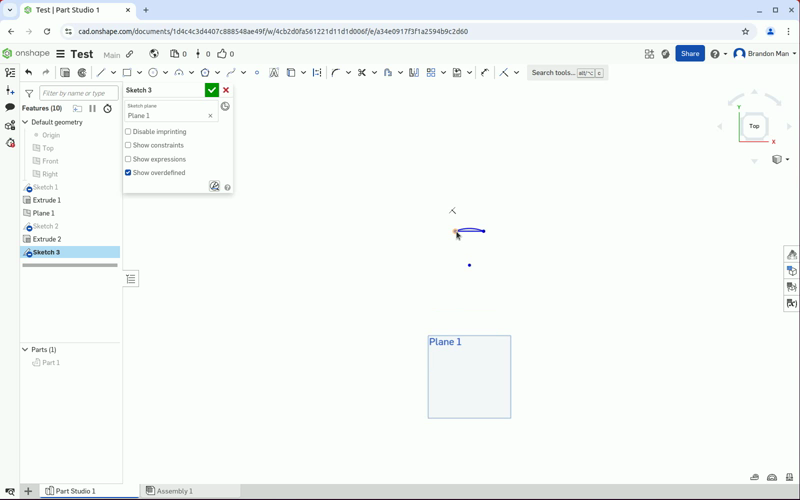
scroll(6)
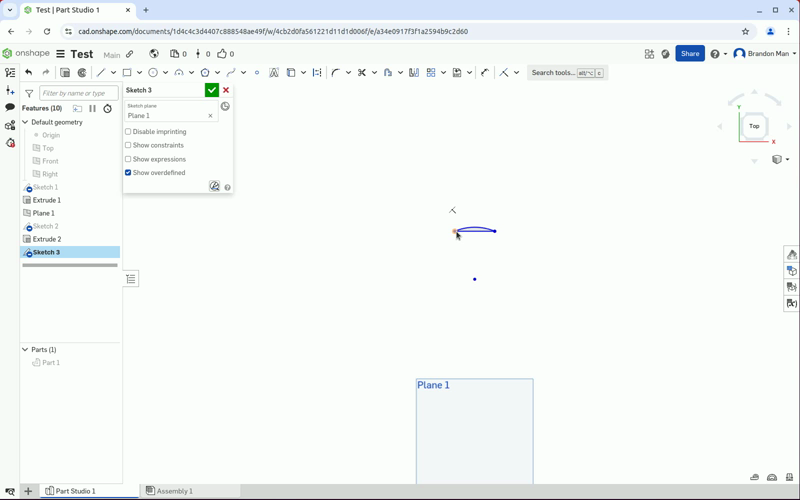
scroll(6)
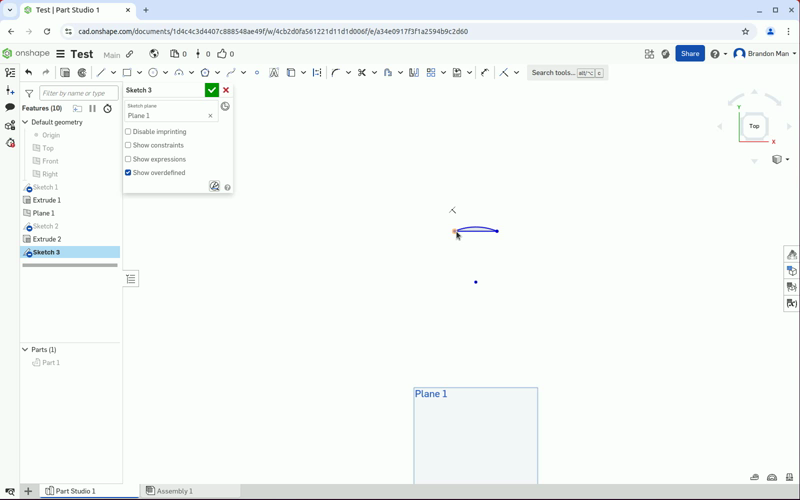
scroll(6)
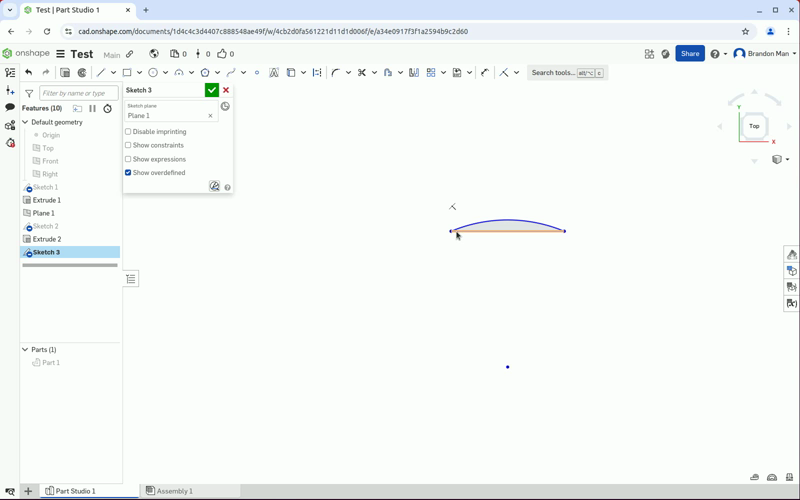
click(456, 231)
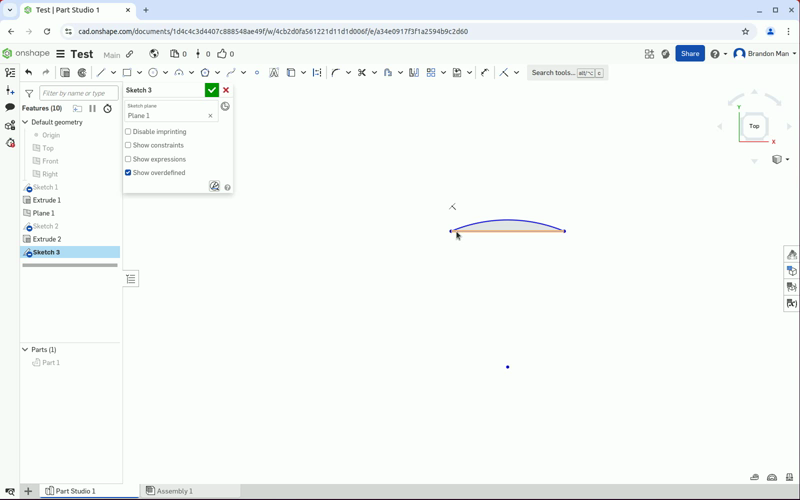
scroll(-6)
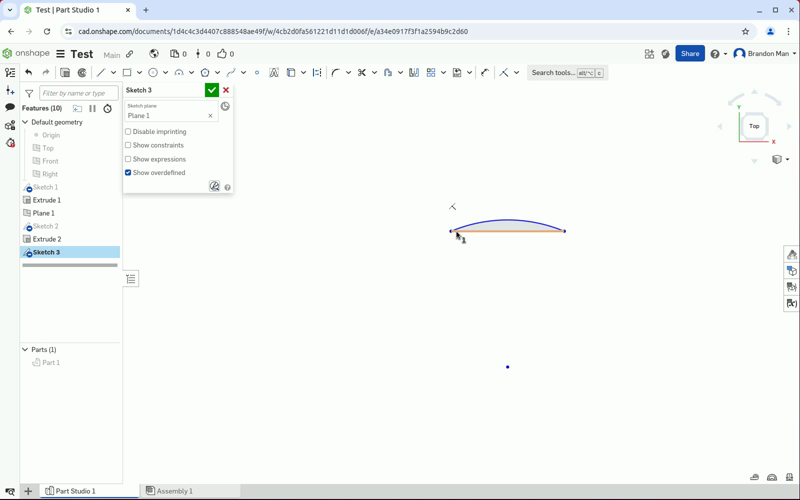
scroll(-6)
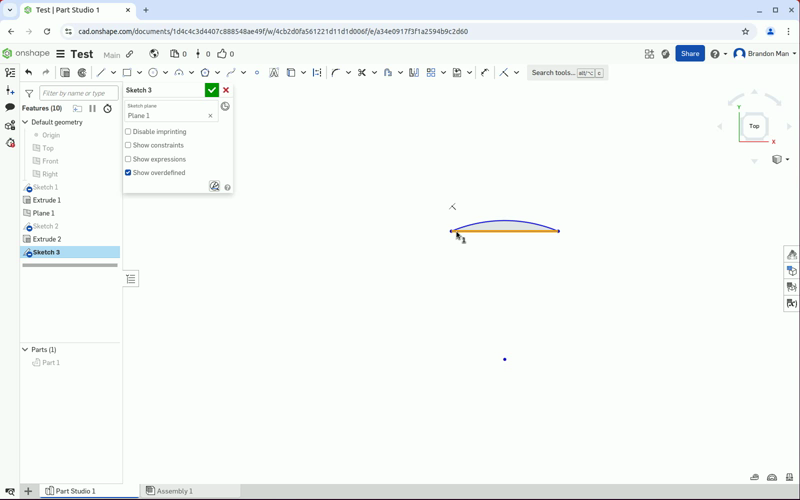
scroll(-6)
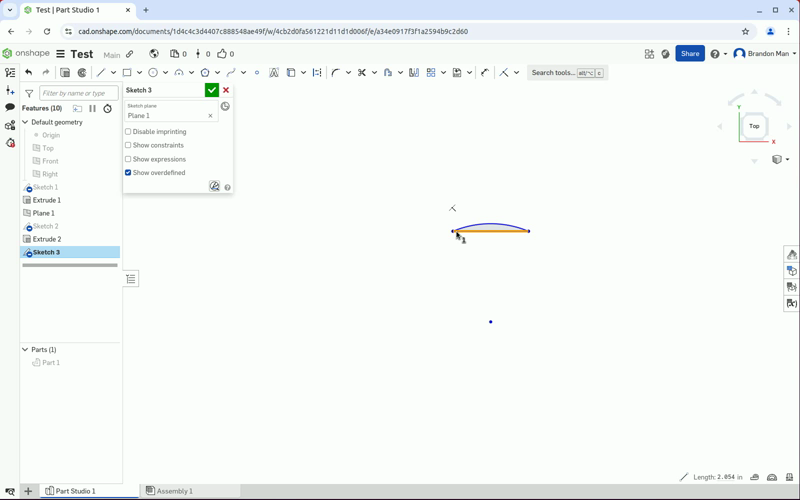
scroll(-6)
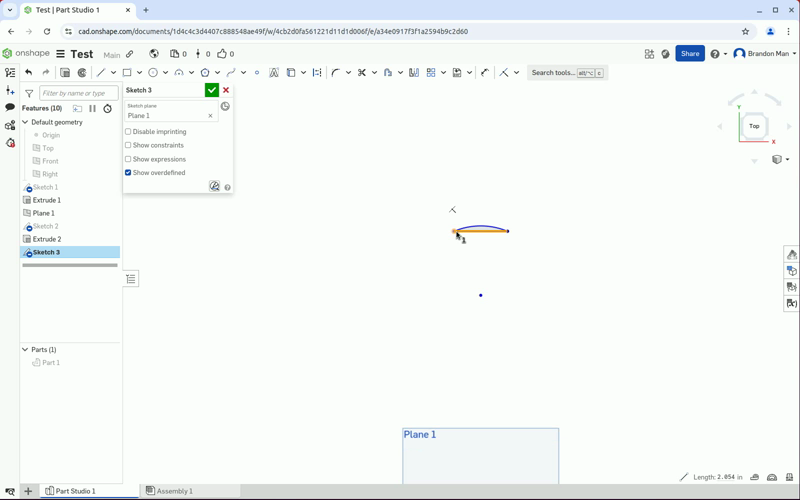
scroll(-6)
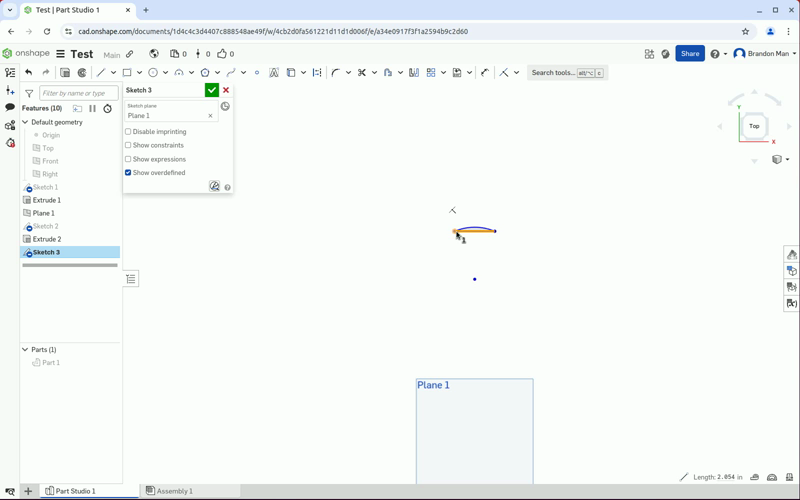
scroll(-6)
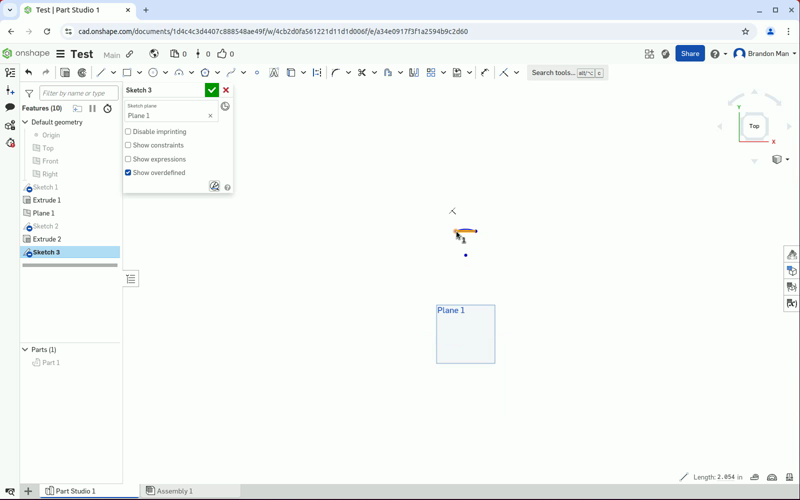
scroll(-6)
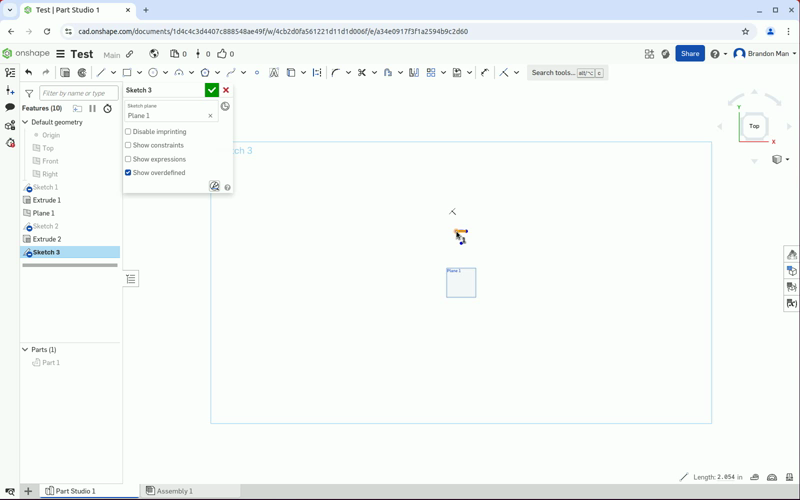
mouse_move(73, 352)
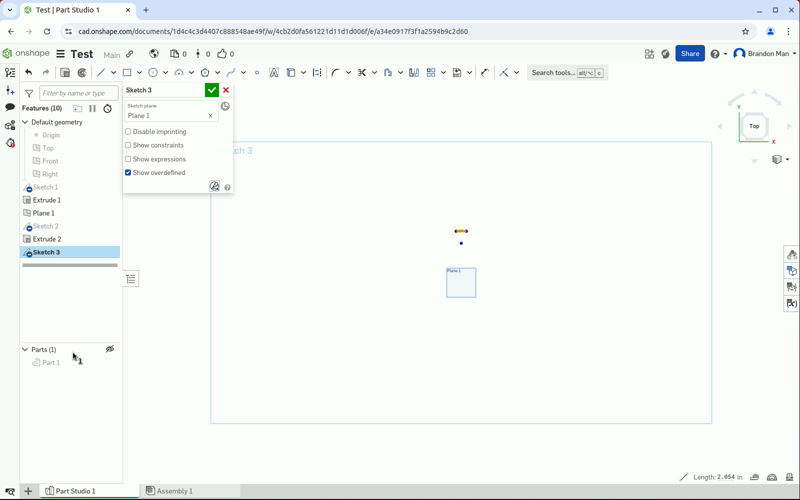
key(shift+y)
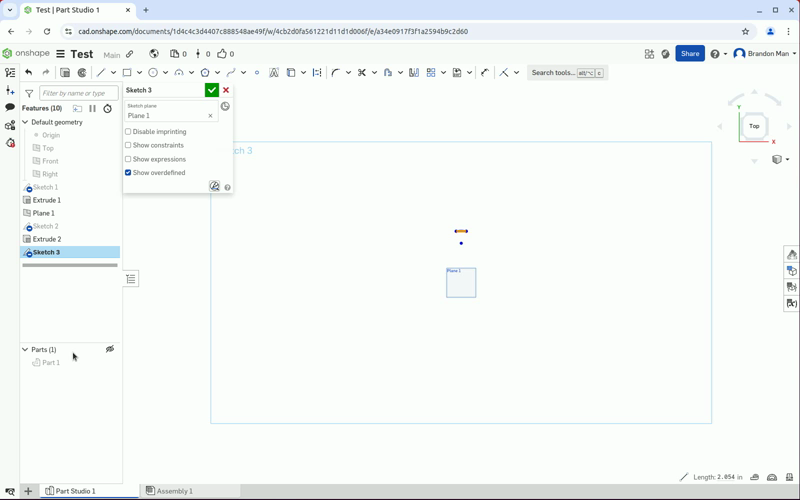
key(shift+e)
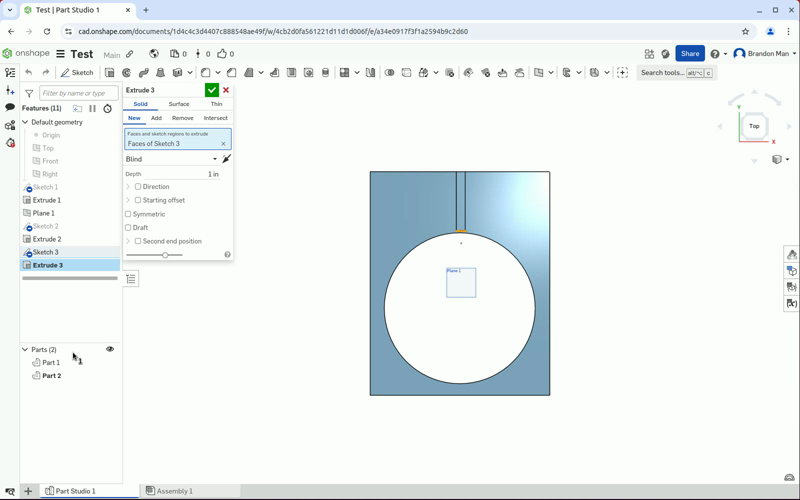
mouse_move(143, 106)
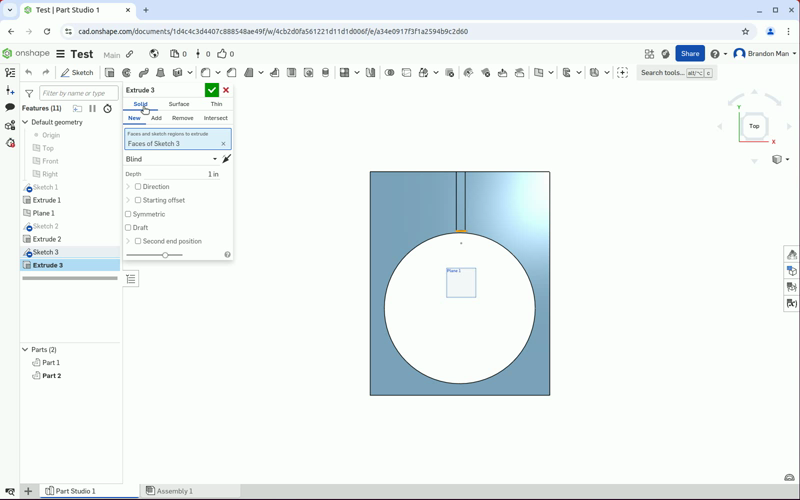
click(143, 106)
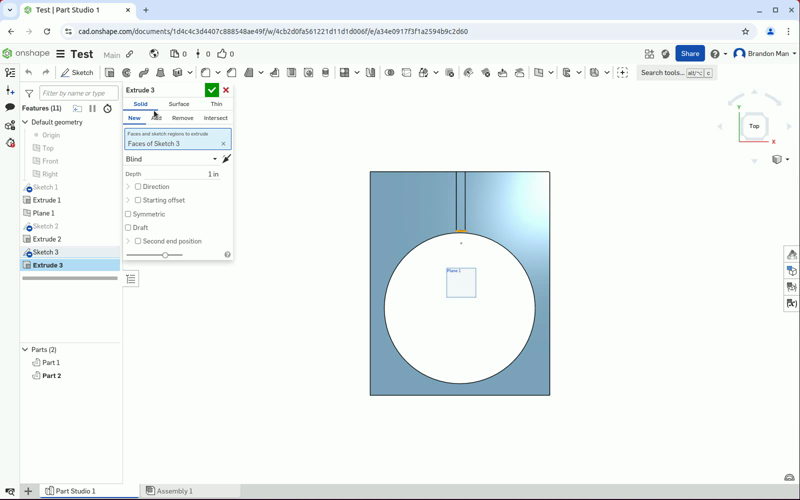
mouse_move(186, 120)
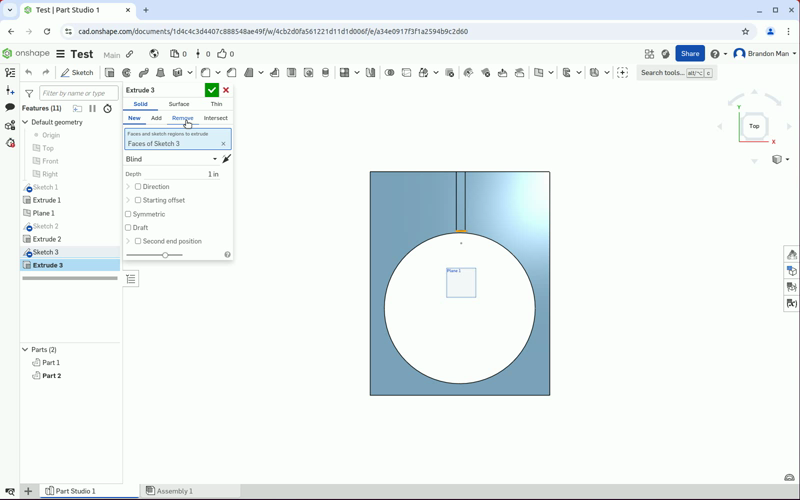
click(186, 120)
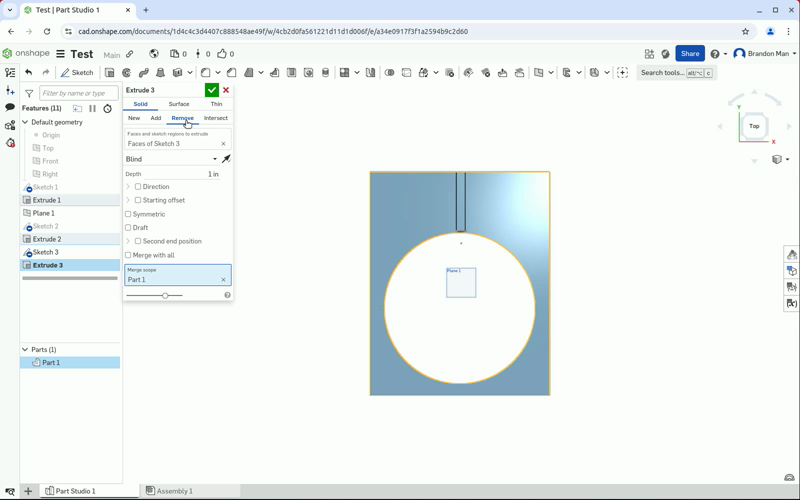
key(tab, 4)
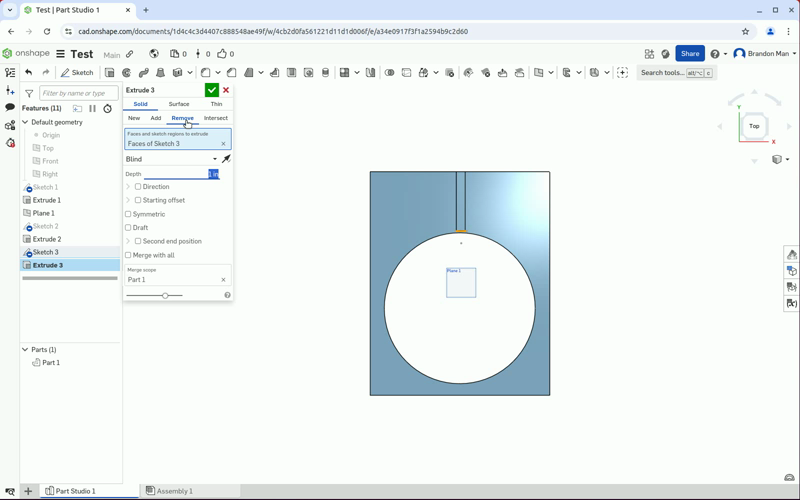
text(18.535)
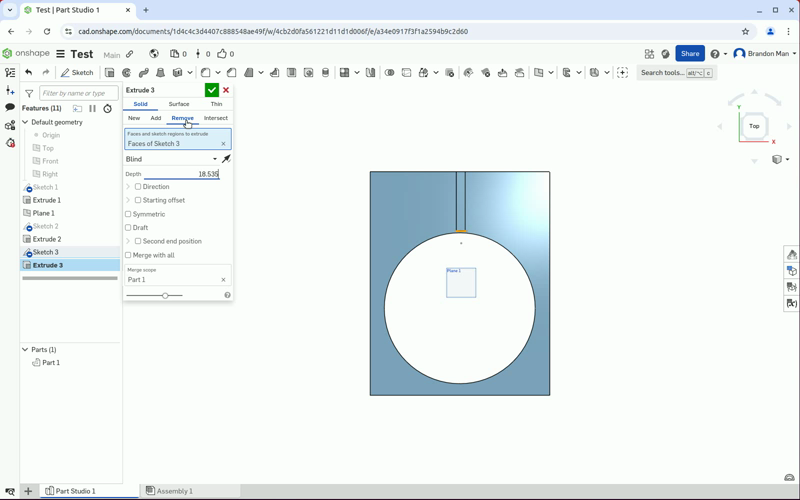
key(tab, 6)
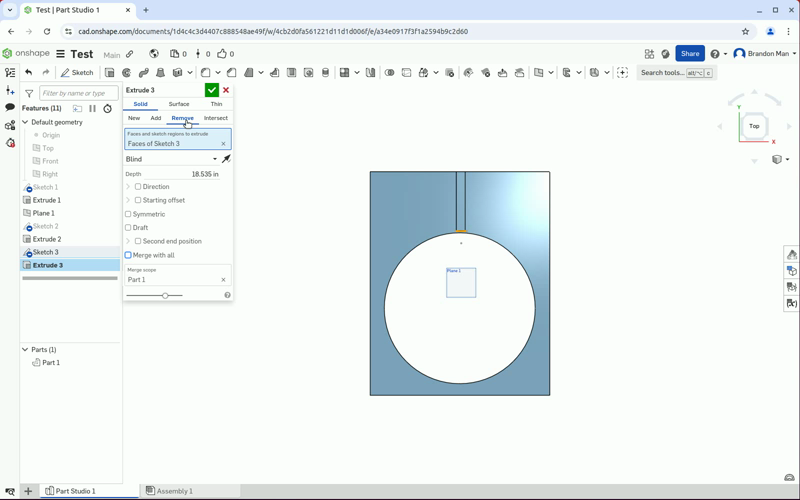
key(space)
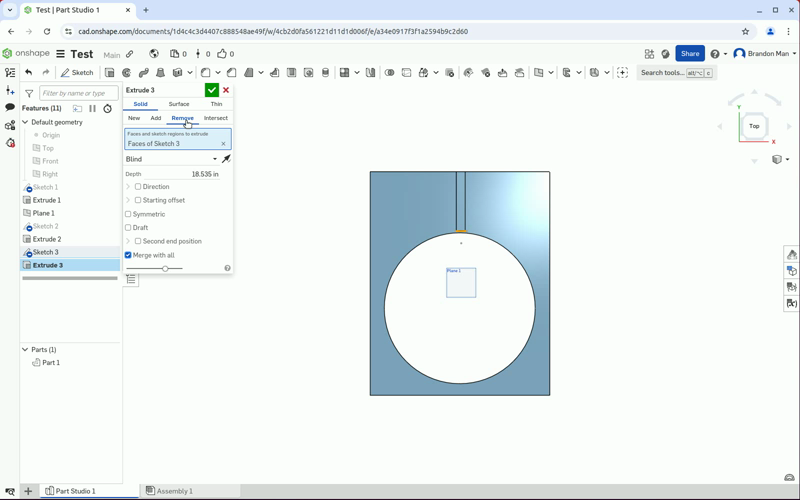
key(enter)
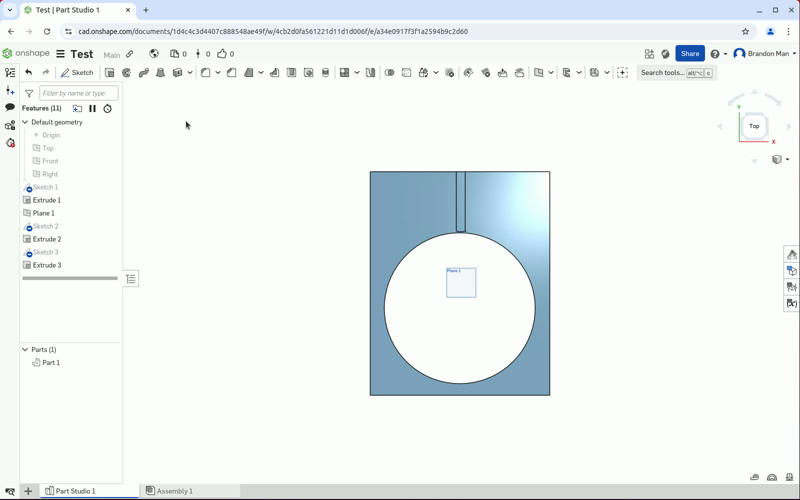
key(shift+h)
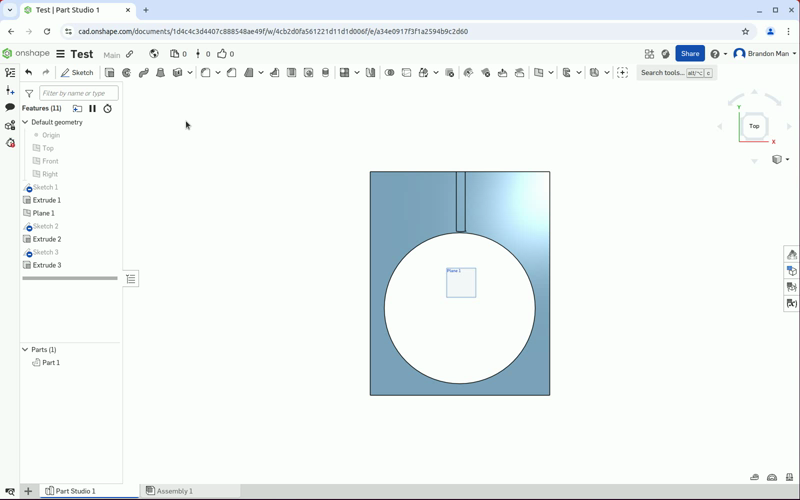
key(shift+h)
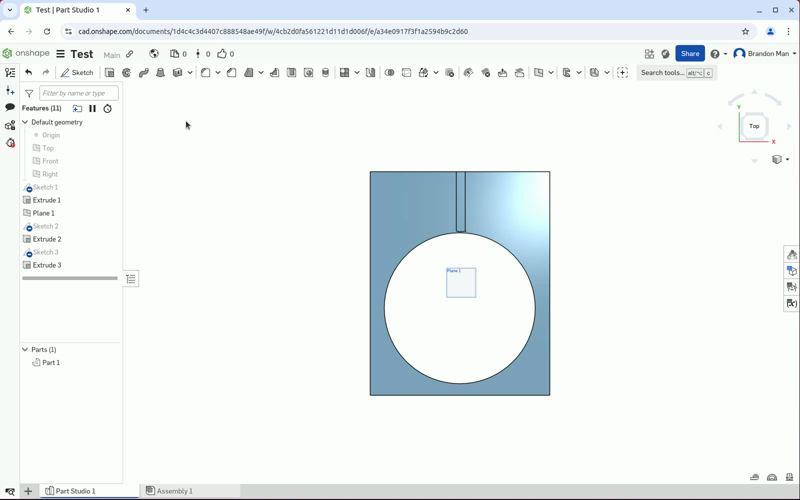
mouse_move(73, 189)
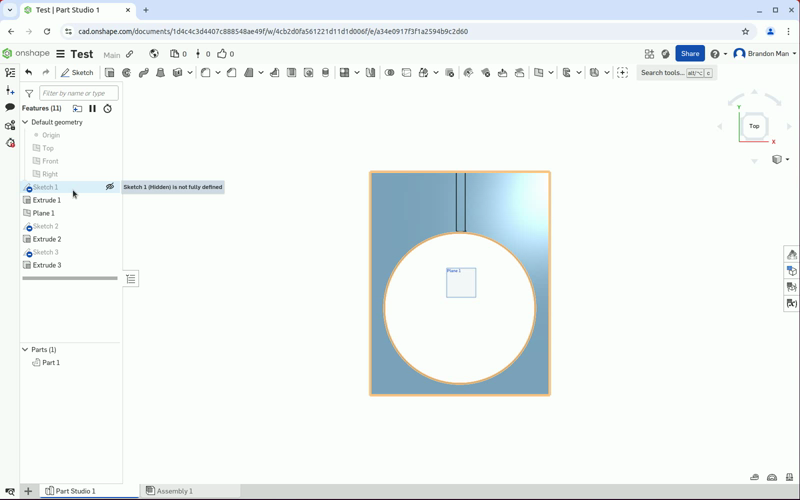
click(73, 189)
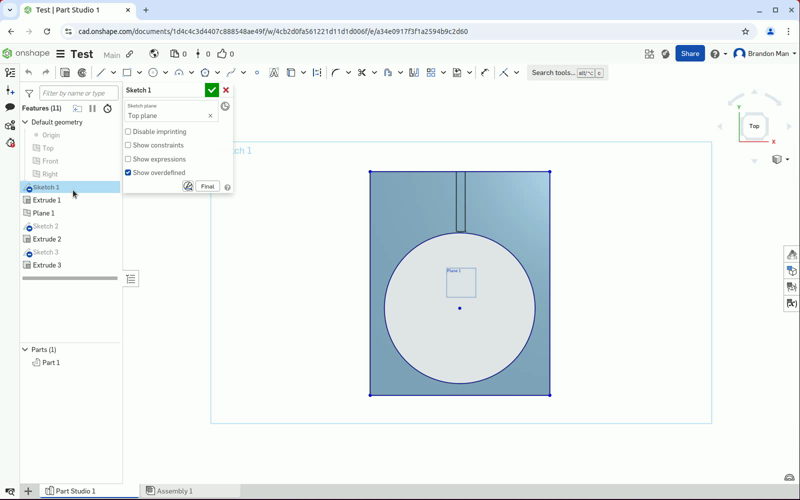
mouse_move(229, 92)
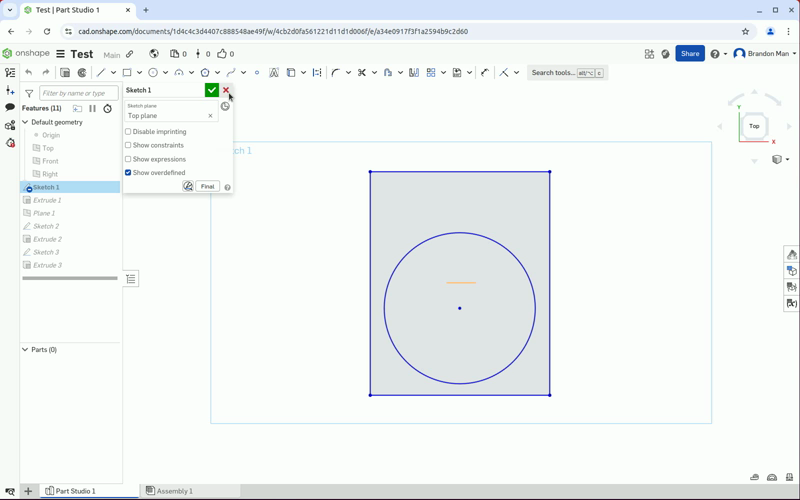
click(229, 92)
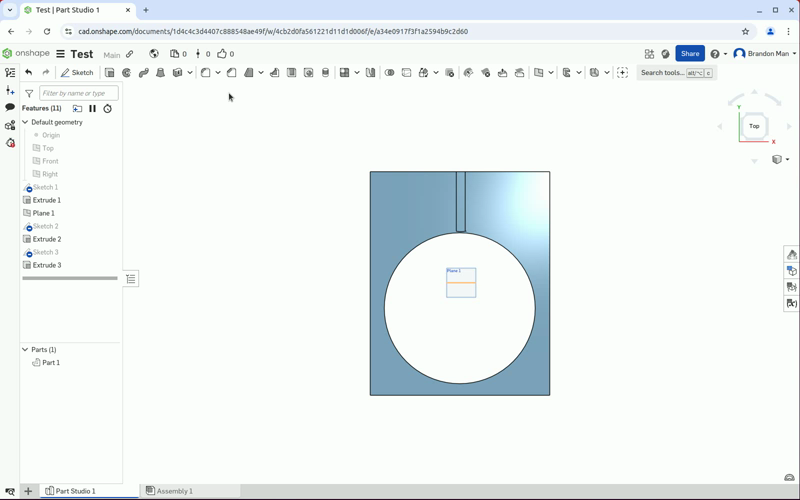
mouse_move(73, 352)
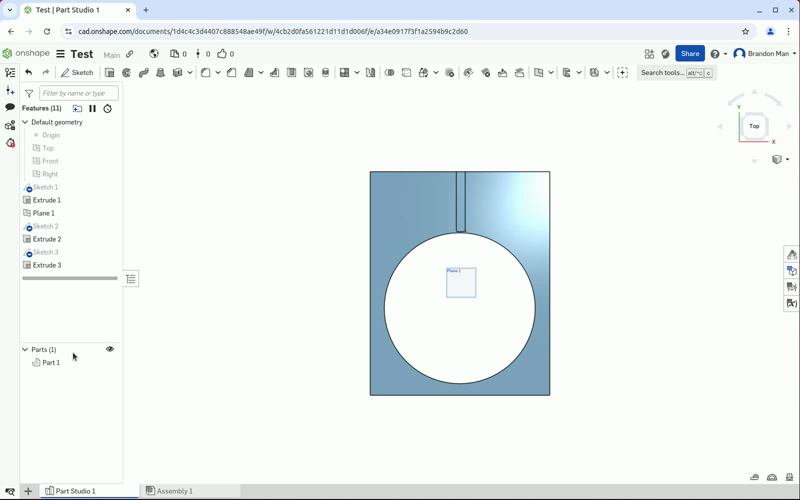
key(y)
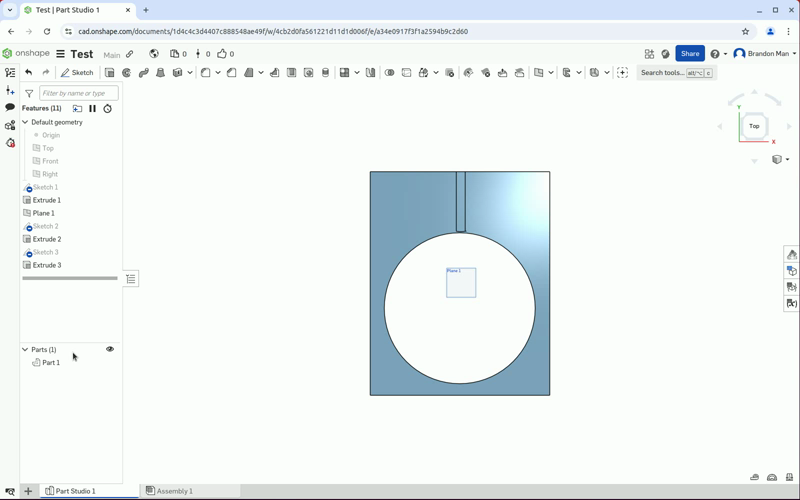
key(shift+p)
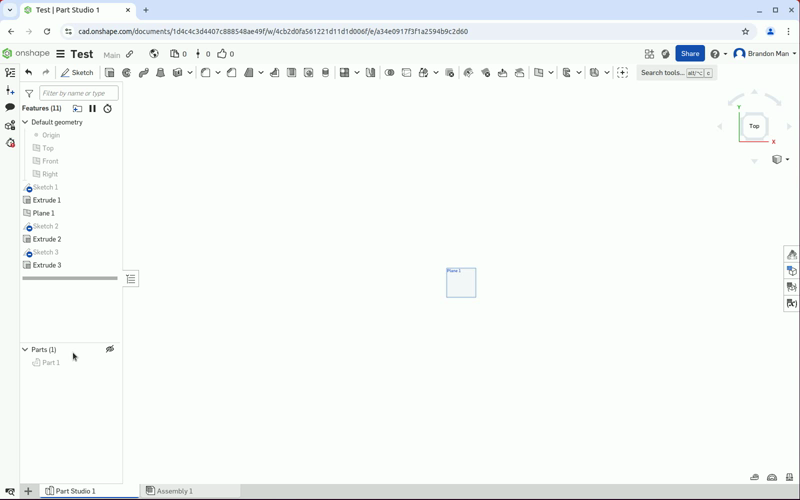
key(space)
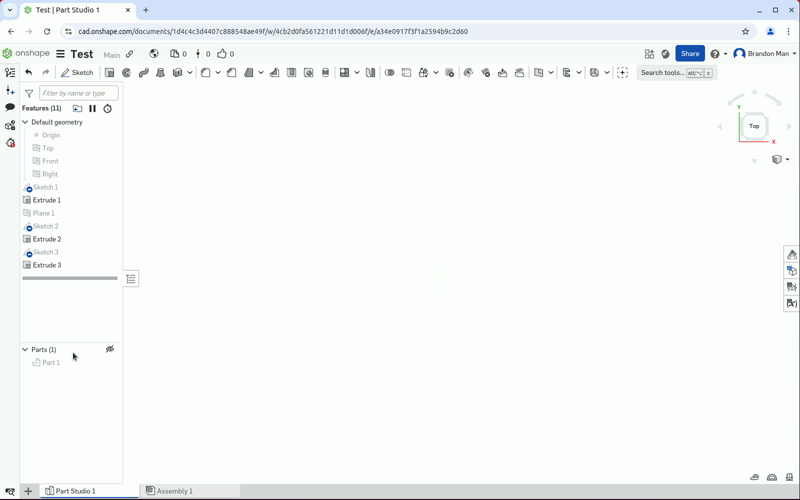
key_down(shift)
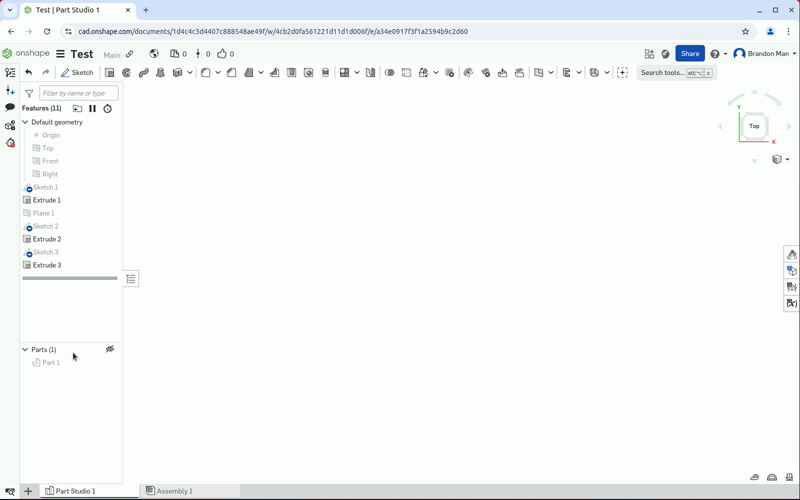
key(up)
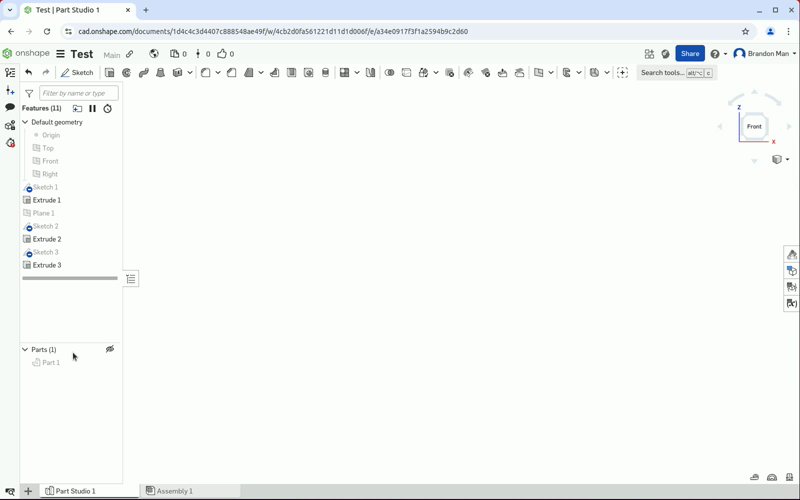
key_up(shift)
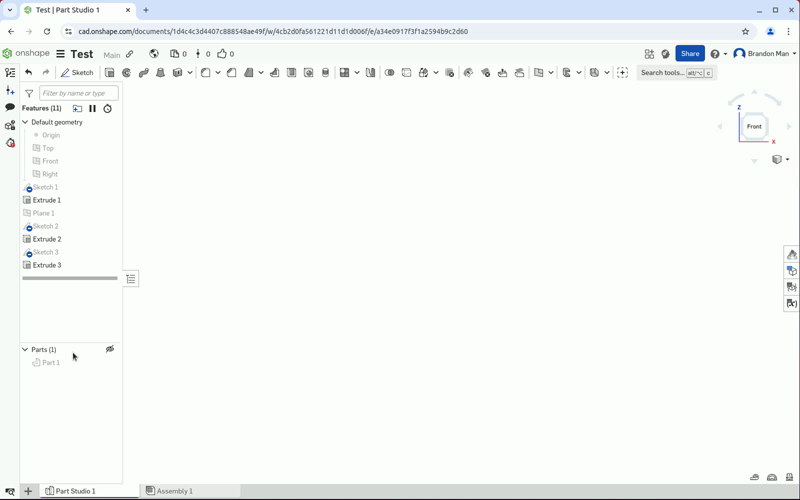
key(space)
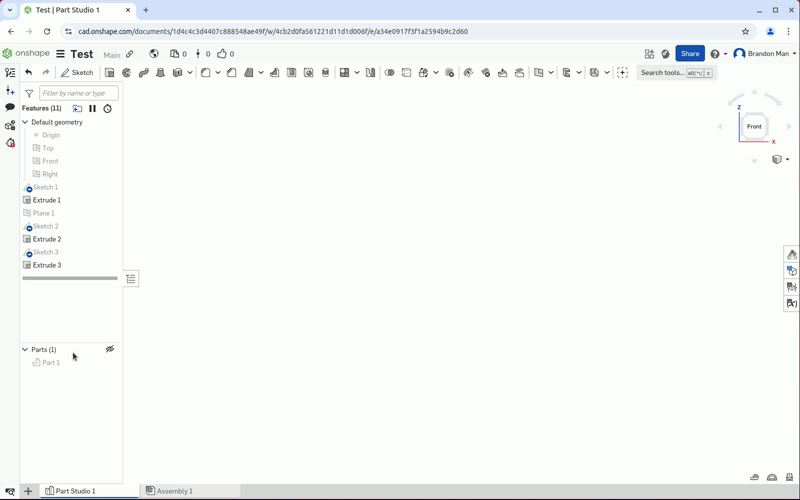
key_down(shift)
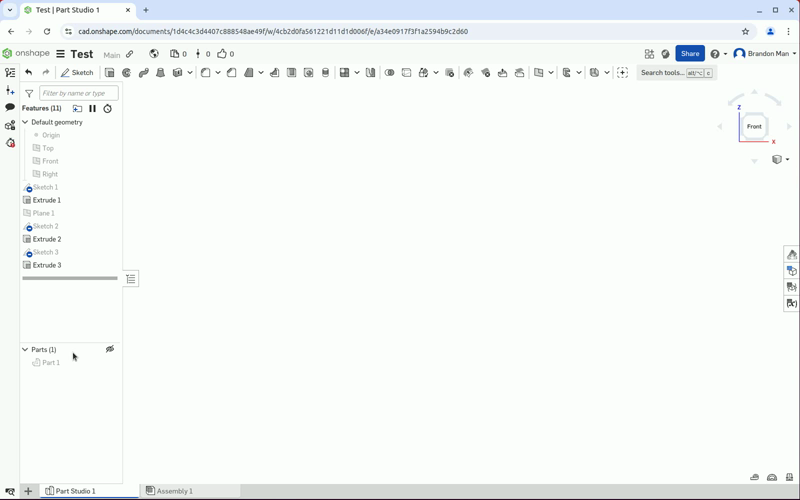
key(left)
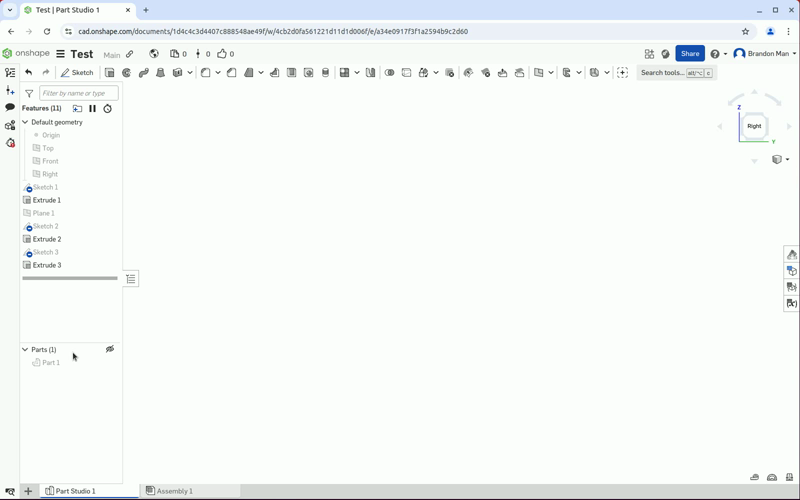
key_up(shift)
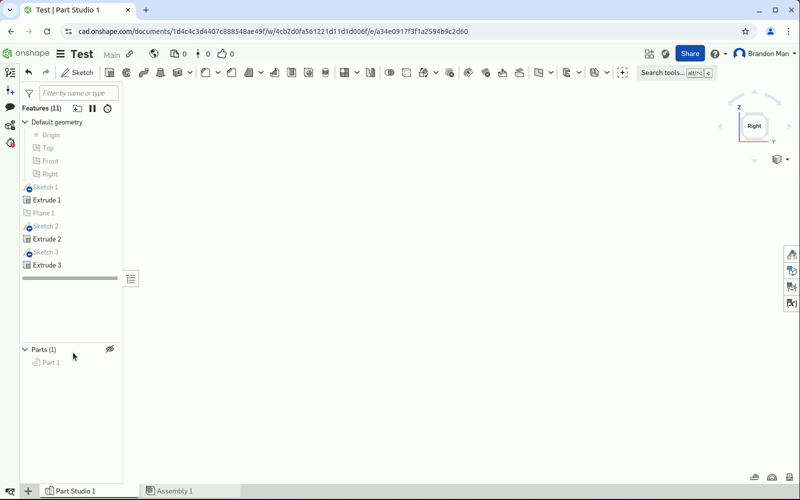
mouse_move(73, 352)
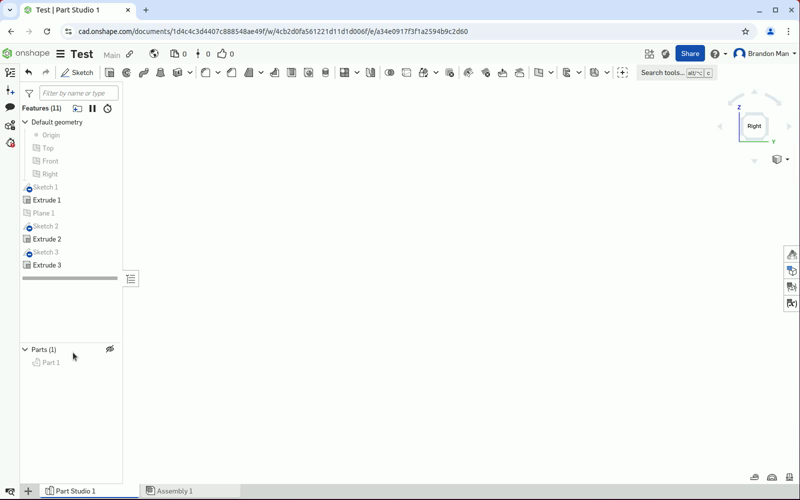
key(shift+y)
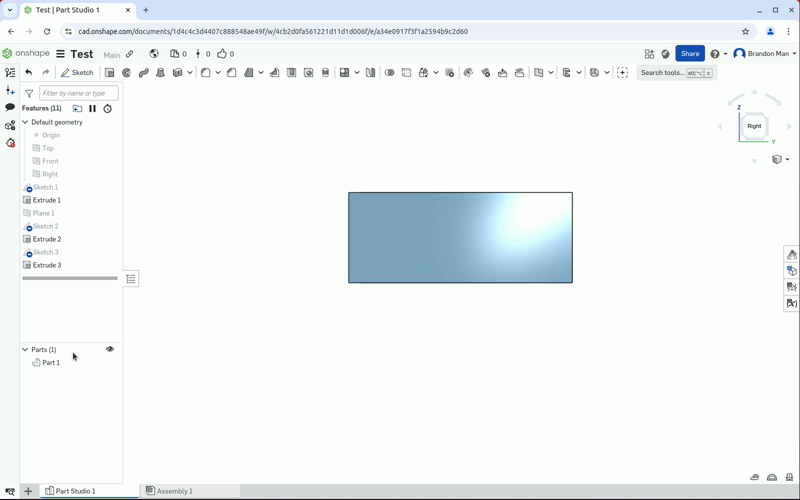
mouse_move(541, 75)
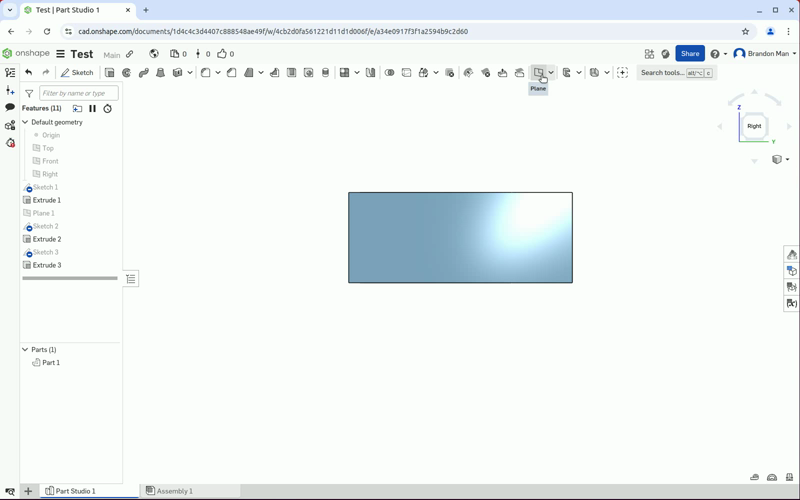
click(541, 75)
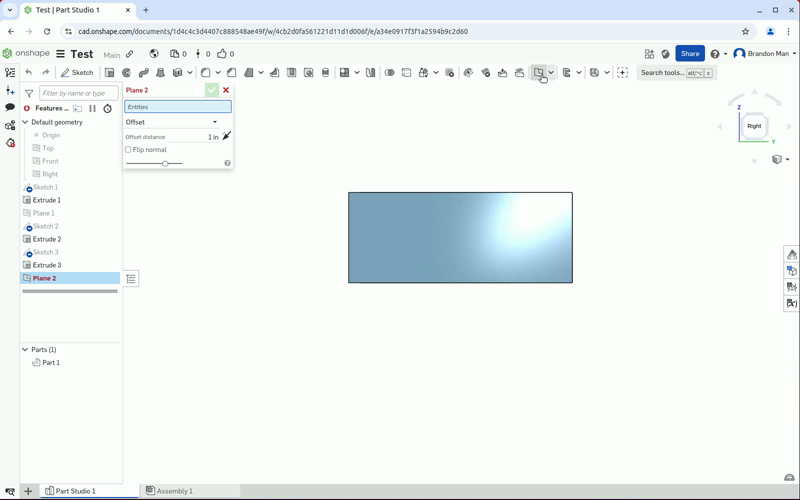
mouse_move(73, 176)
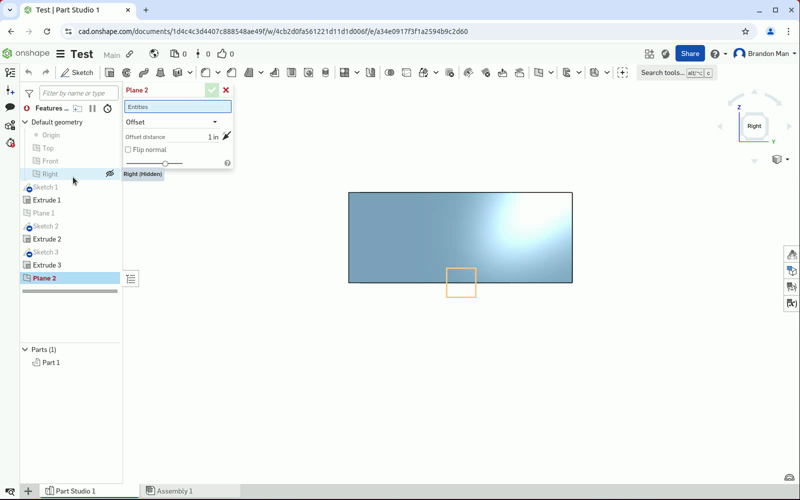
click(73, 176)
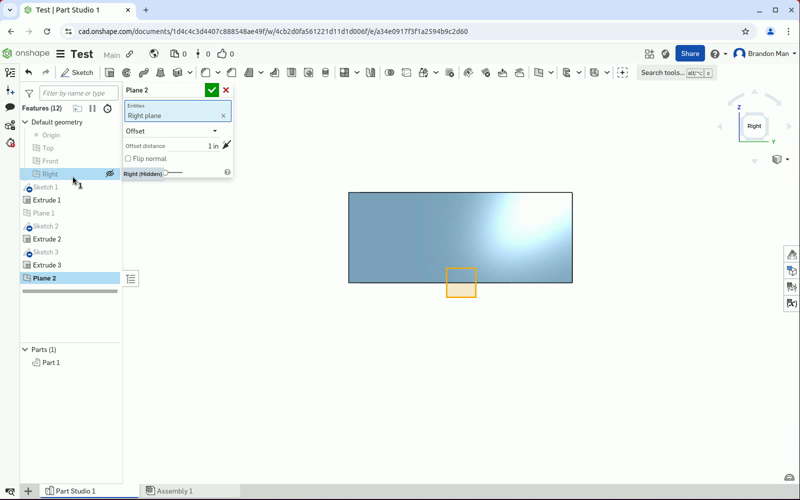
key(tab, 2)
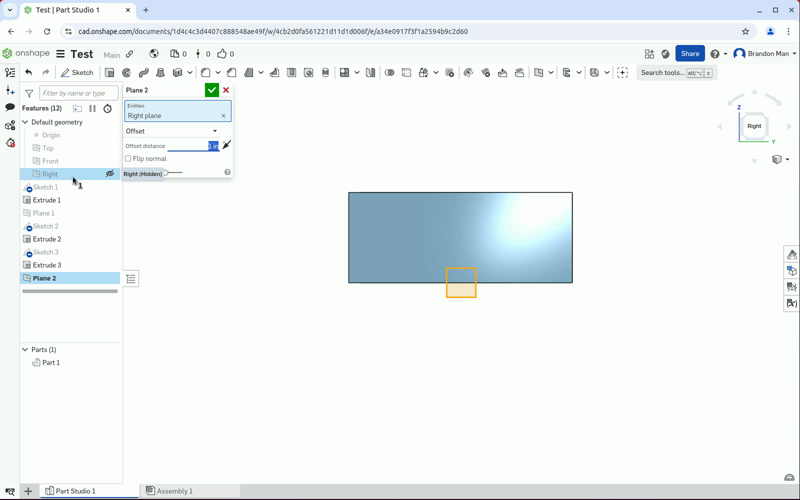
text(18.548)
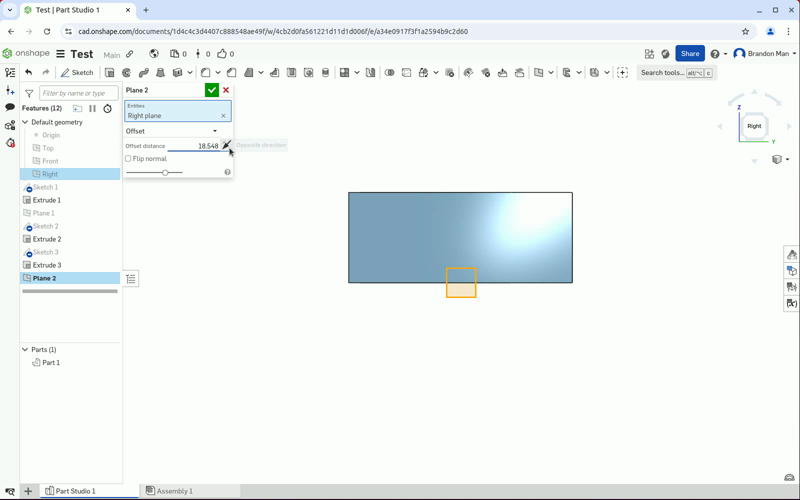
mouse_move(229, 147)
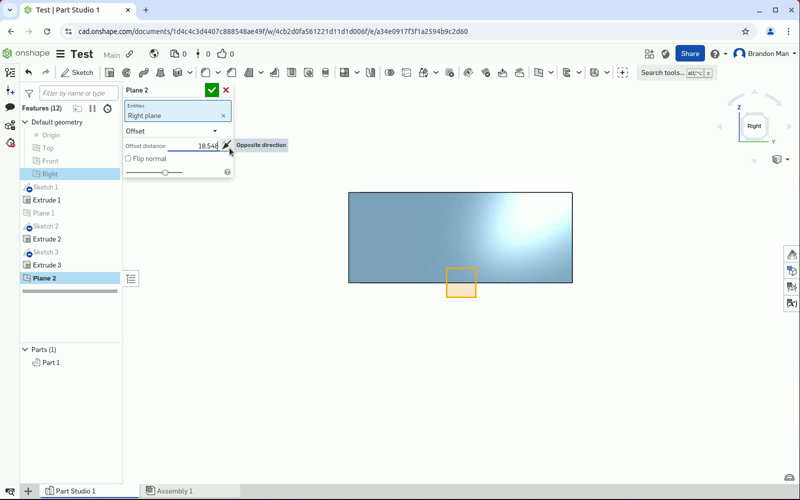
click(229, 147)
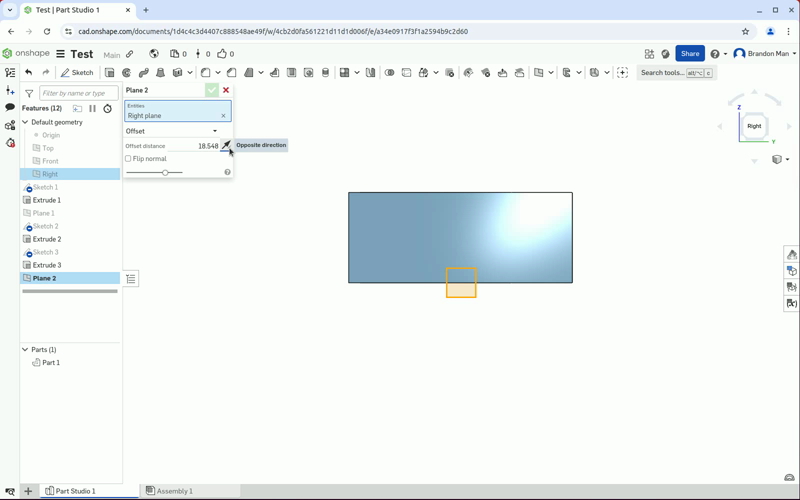
key(enter, 2)
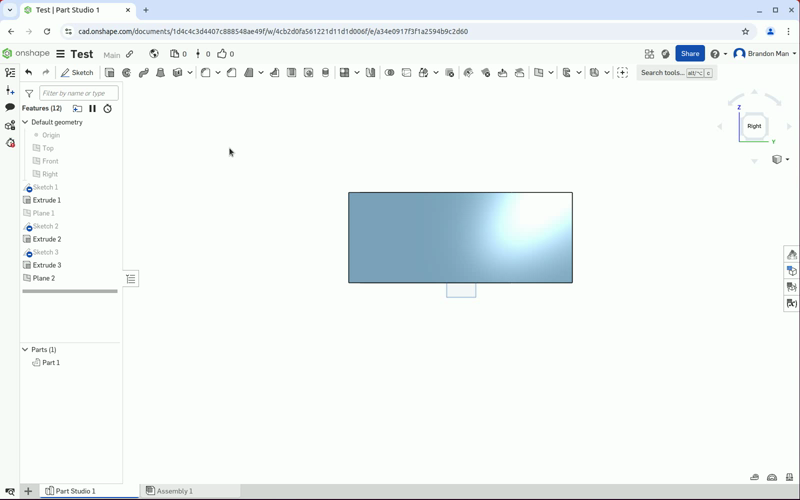
key(shift+s)
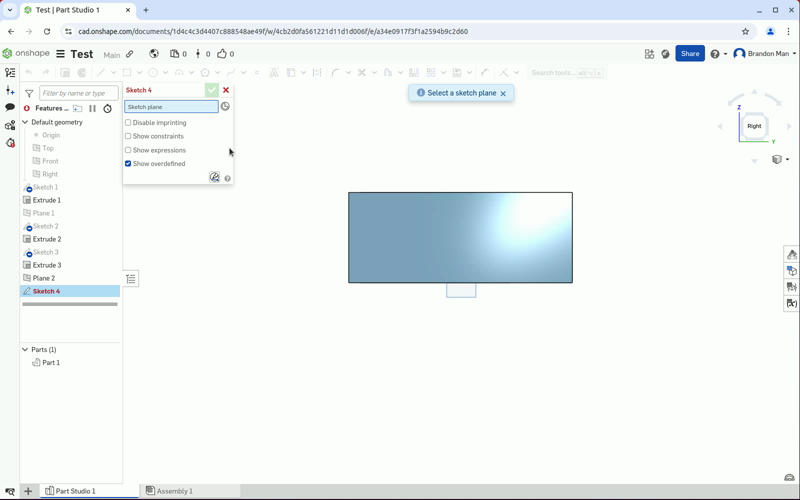
mouse_move(73, 280)
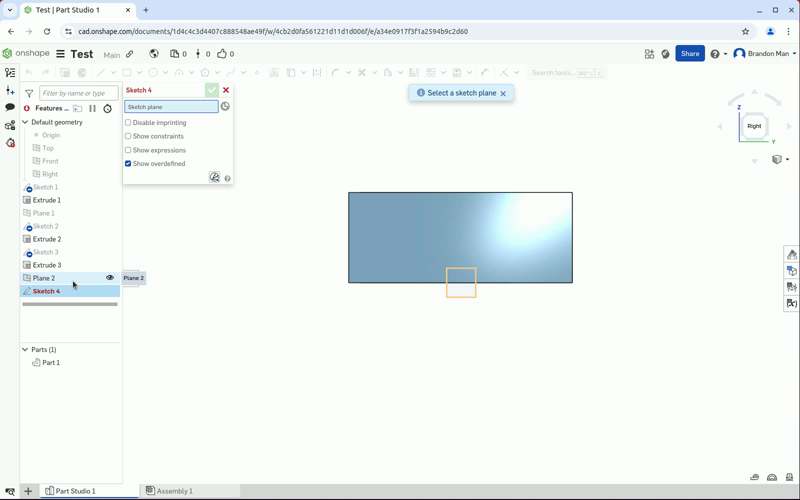
click(73, 280)
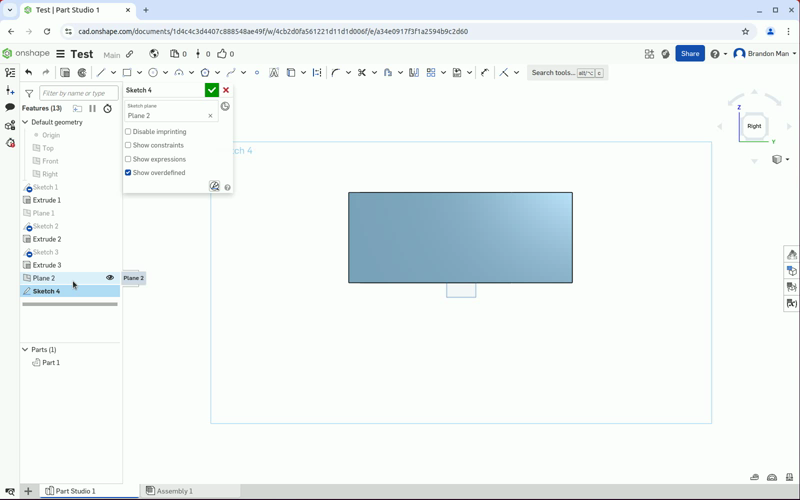
mouse_move(73, 352)
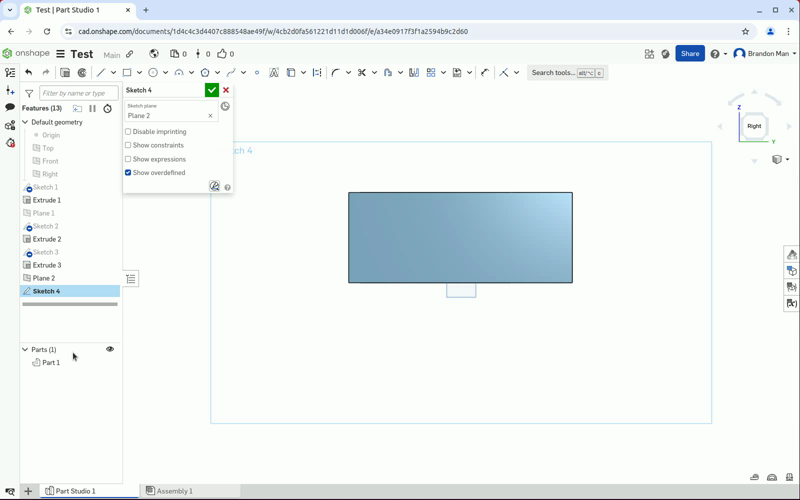
key(y)
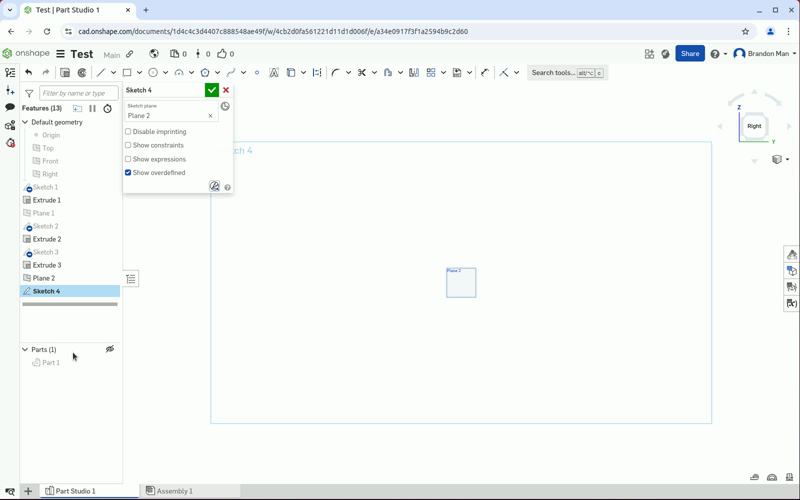
key(c)
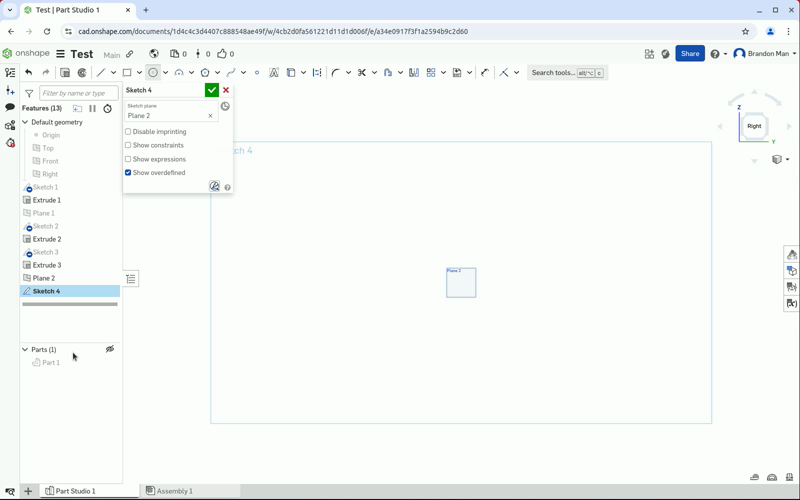
key_down(shift)
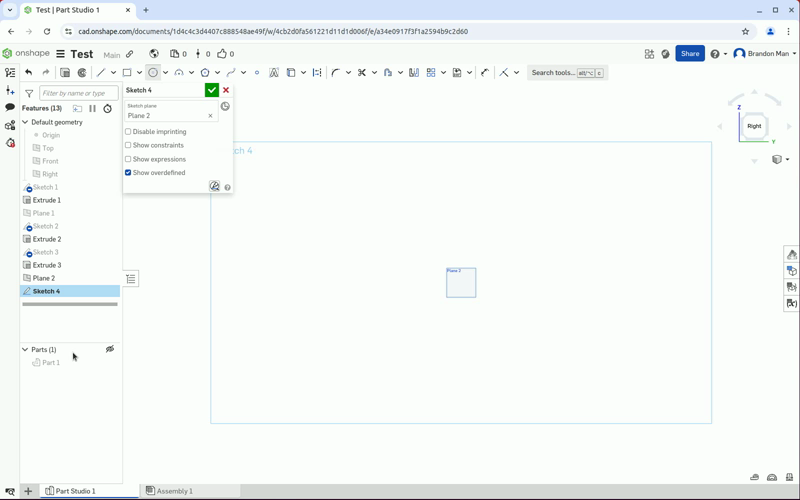
mouse_move(384, 238)
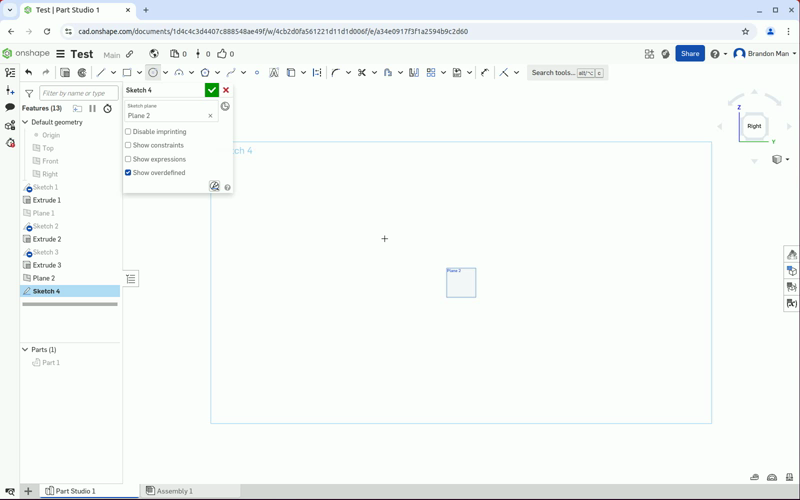
click(384, 238)
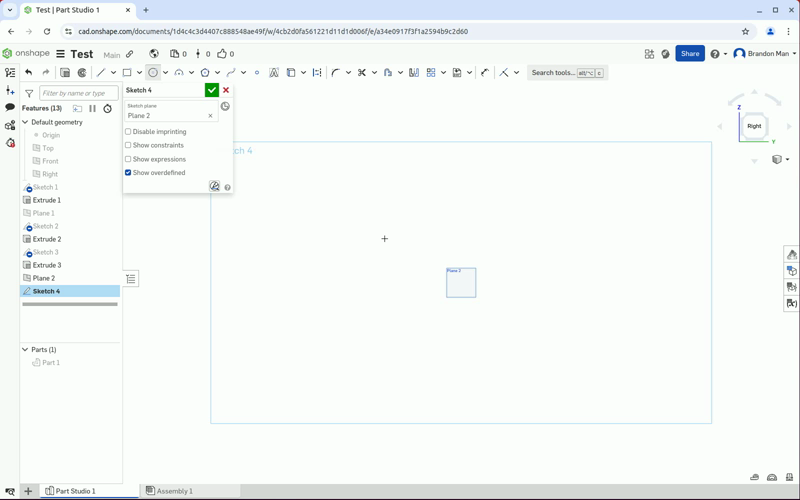
key_up(shift)
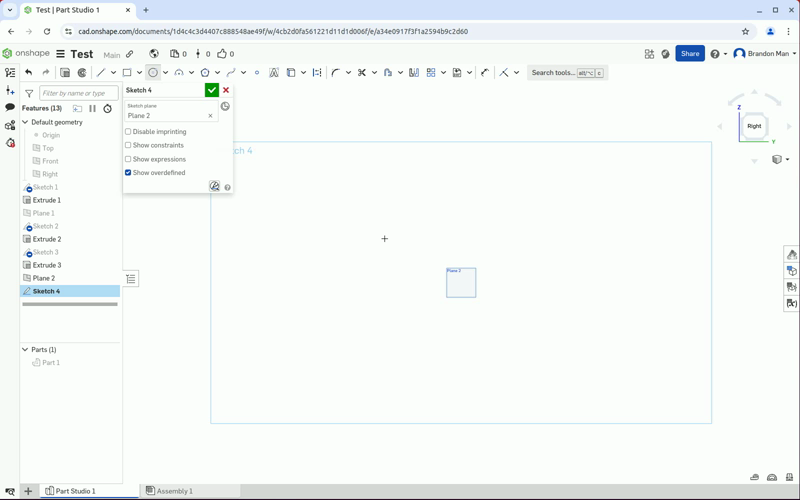
mouse_move(399, 238)
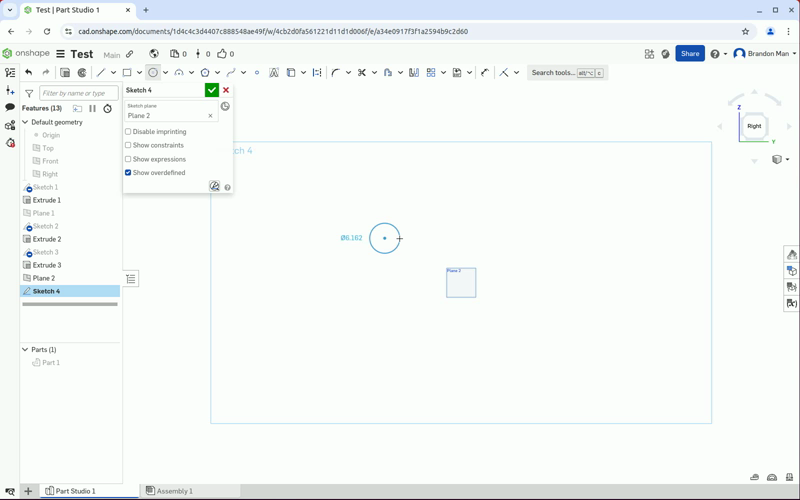
click(399, 238)
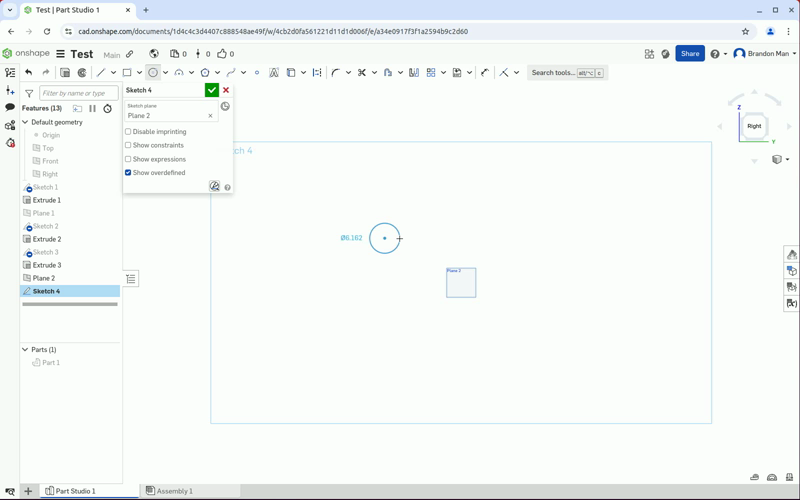
key(esc)
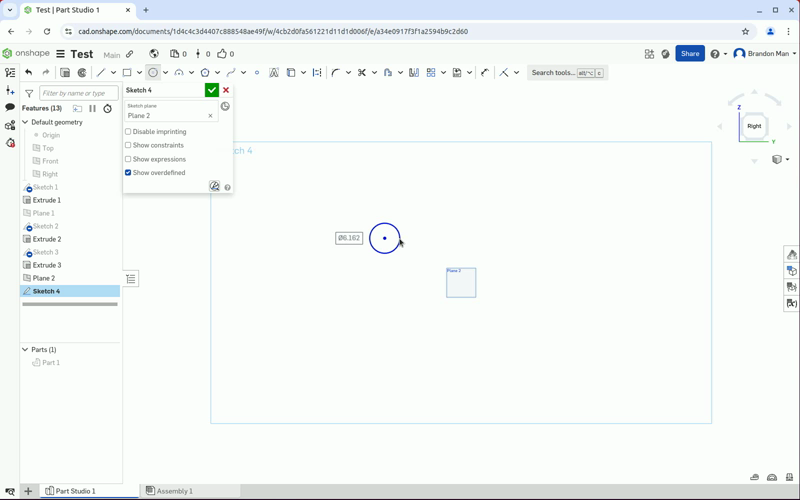
mouse_move(396, 235)
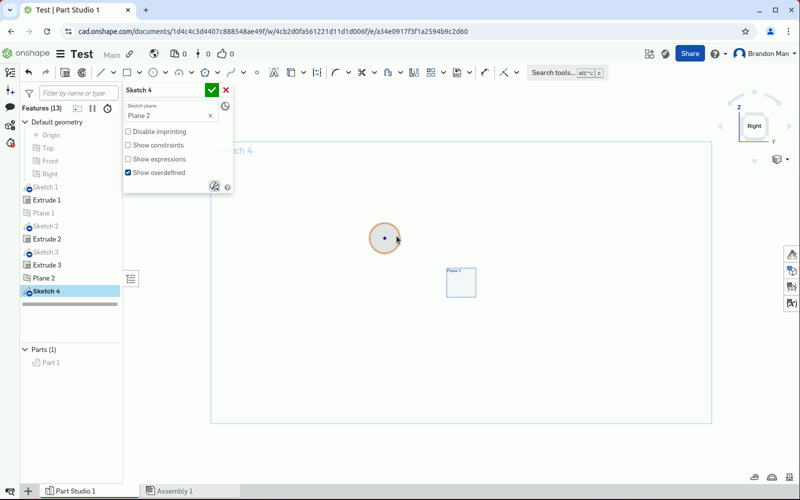
scroll(6)
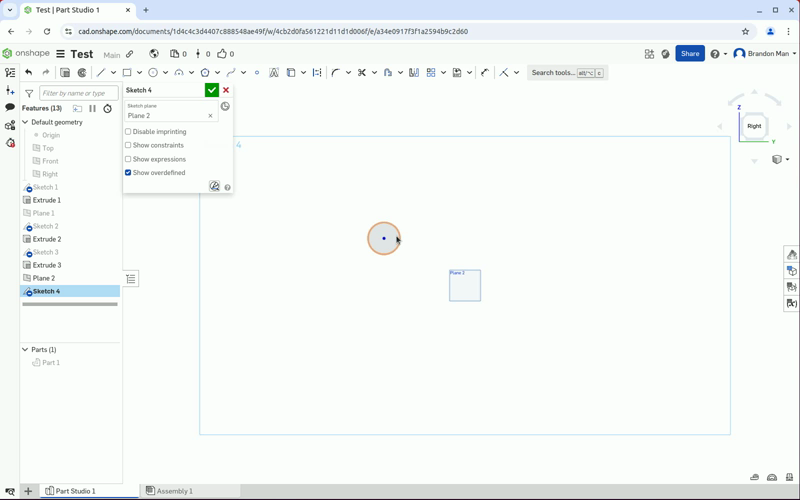
scroll(6)
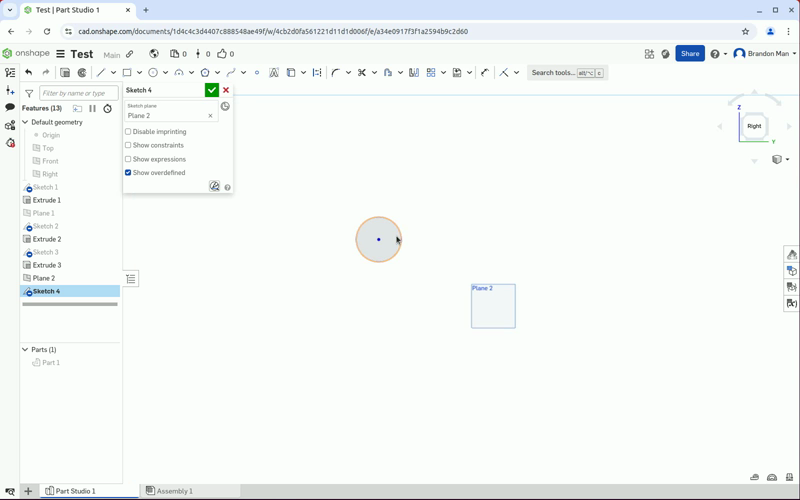
scroll(6)
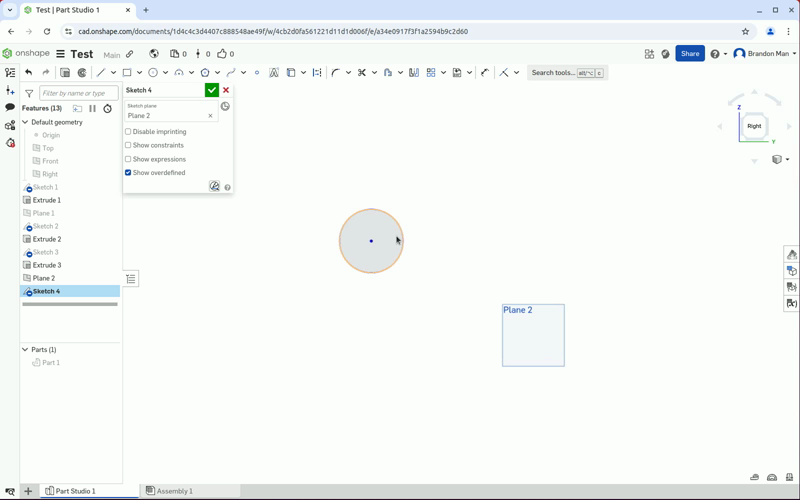
scroll(6)
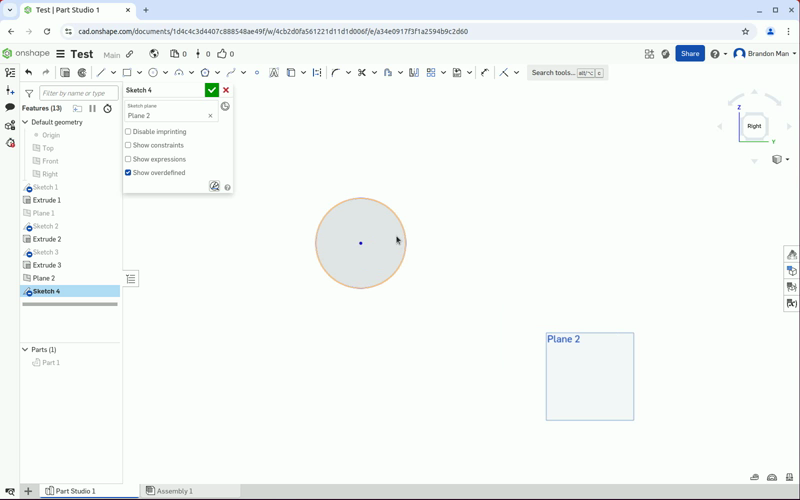
scroll(6)
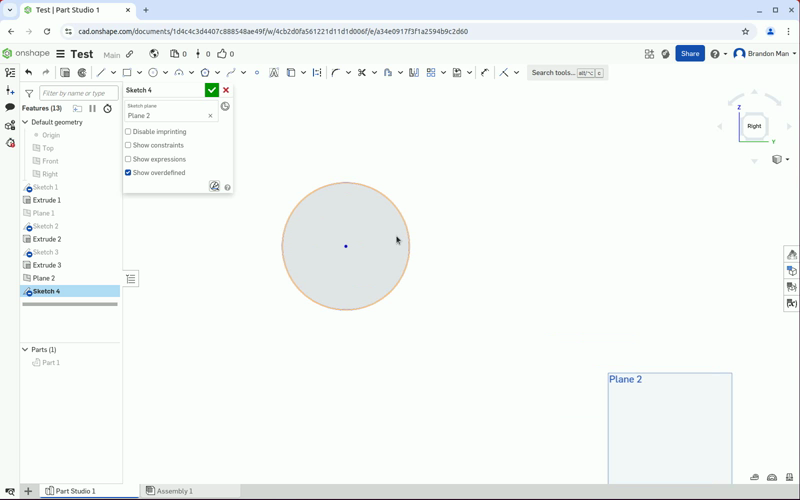
scroll(6)
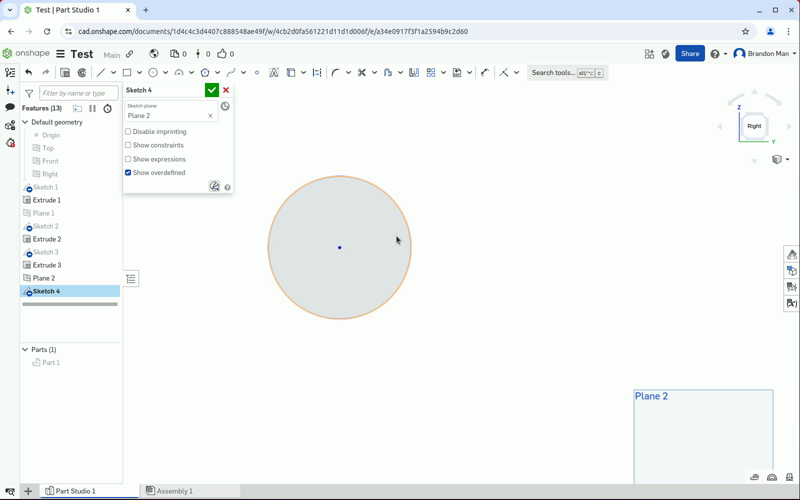
scroll(6)
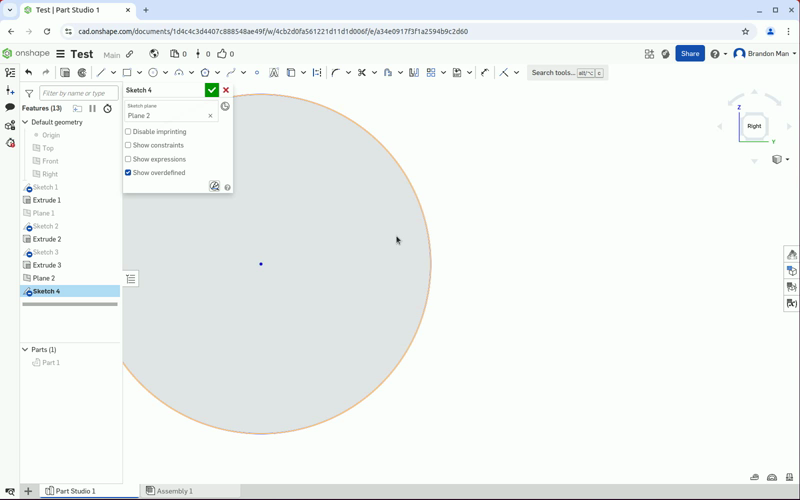
click(396, 235)
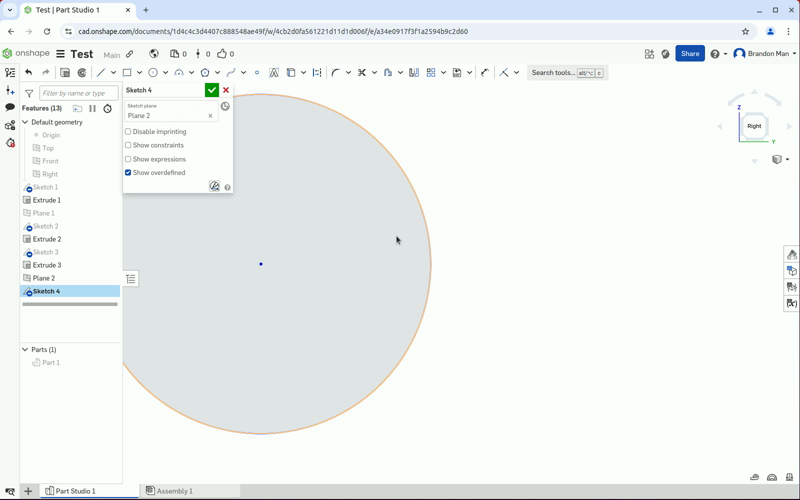
scroll(-6)
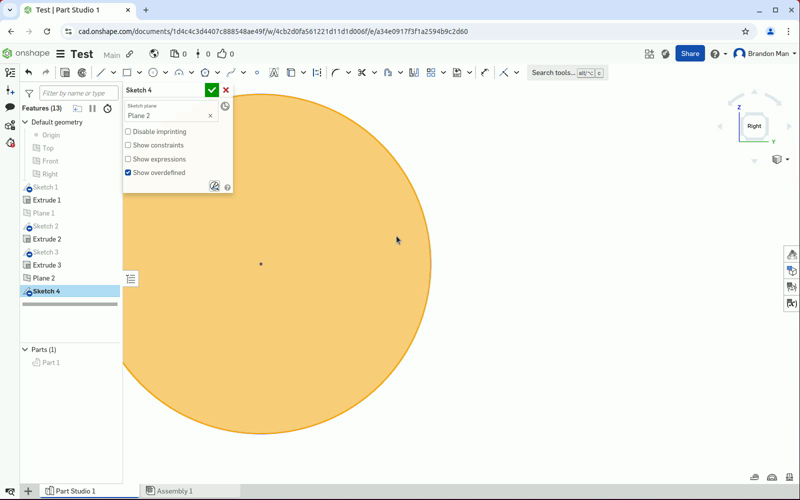
scroll(-6)
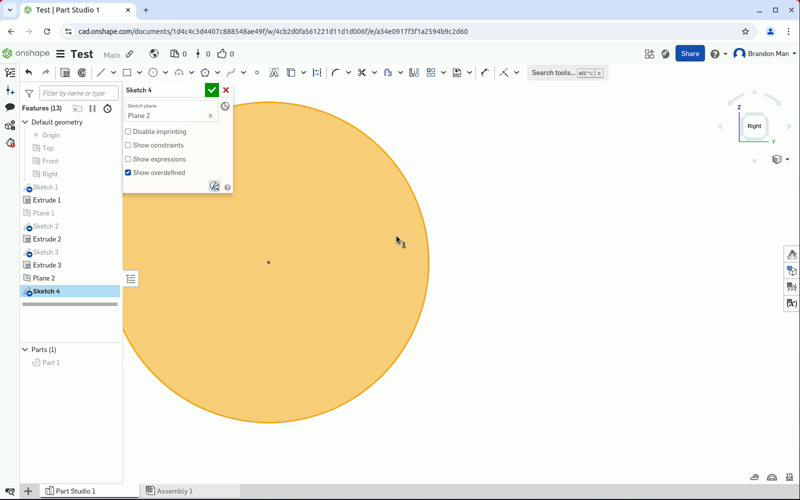
scroll(-6)
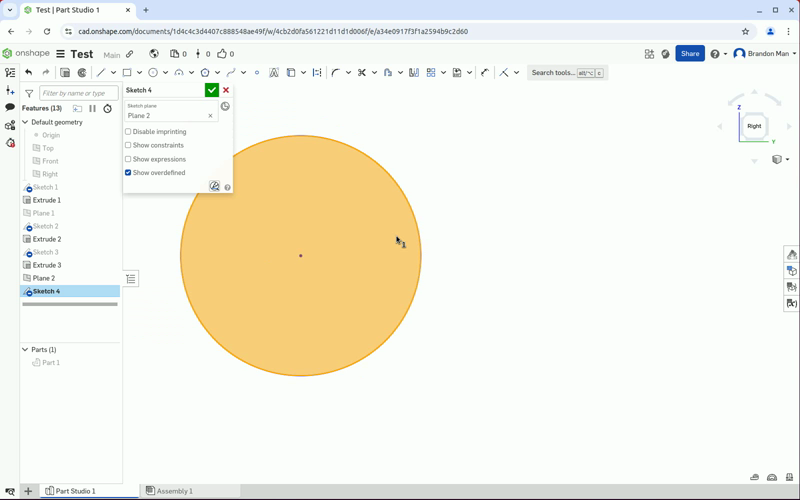
scroll(-6)
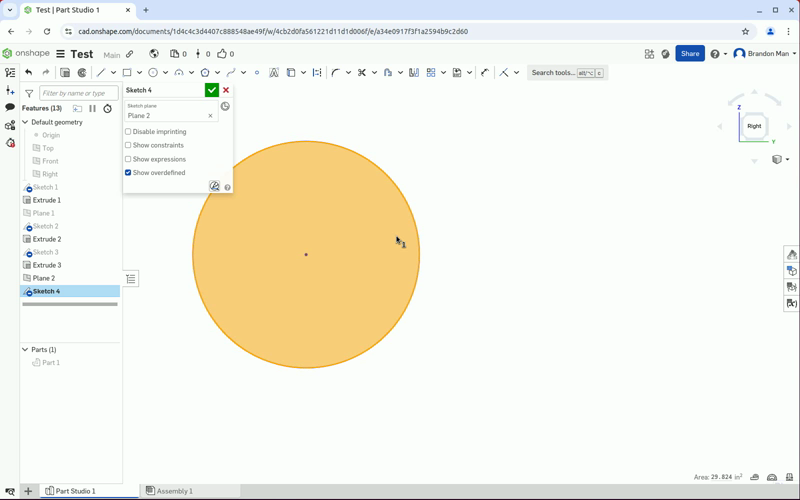
scroll(-6)
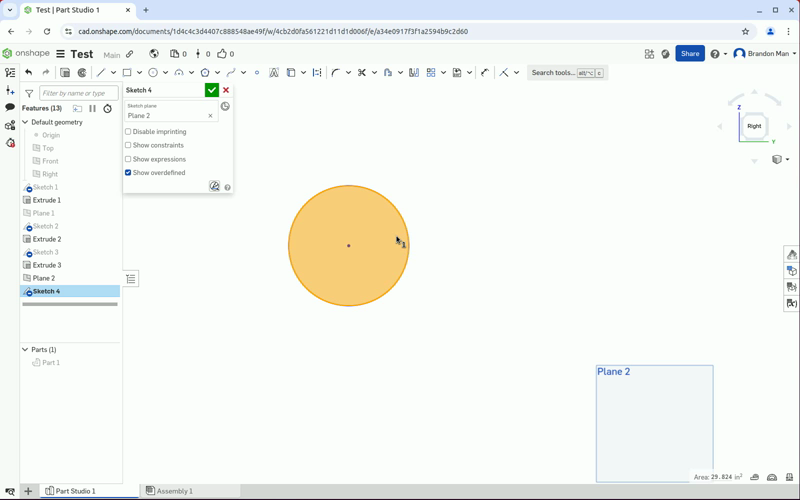
scroll(-6)
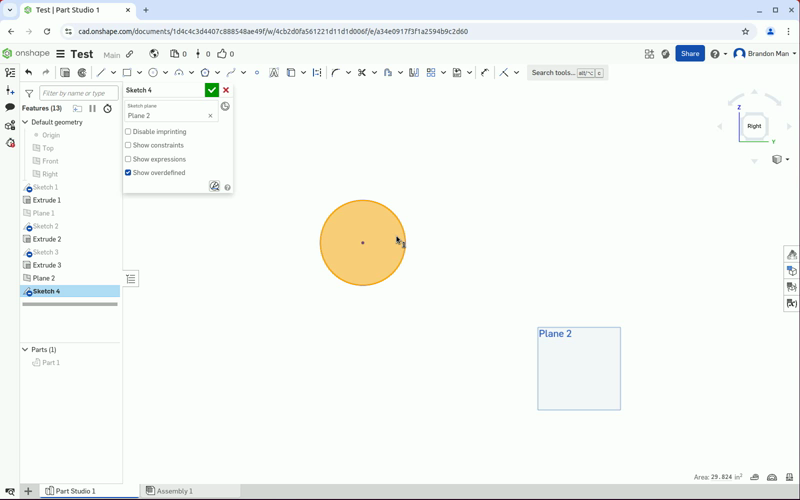
scroll(-6)
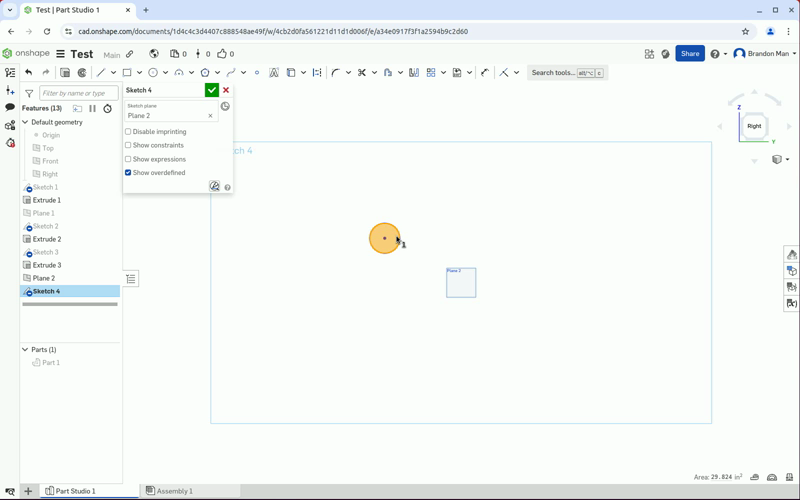
mouse_move(73, 352)
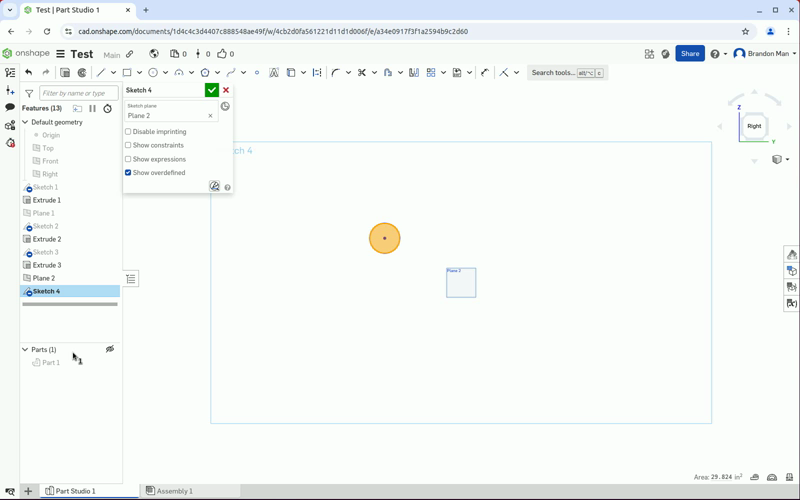
key(shift+y)
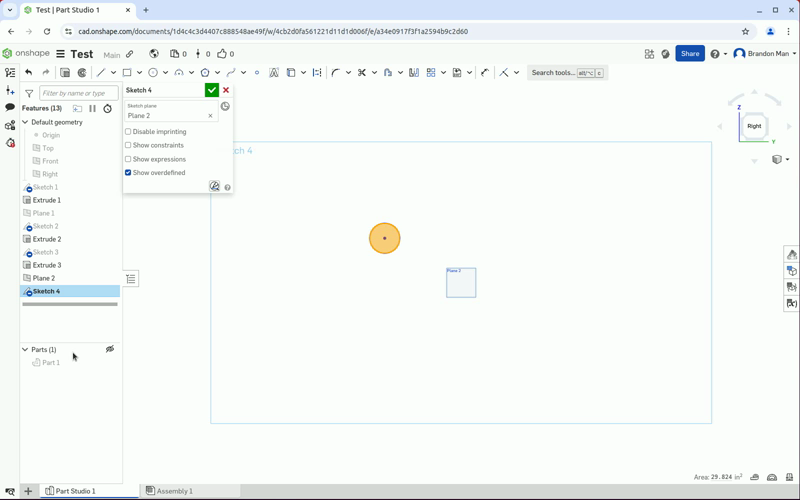
key(shift+e)
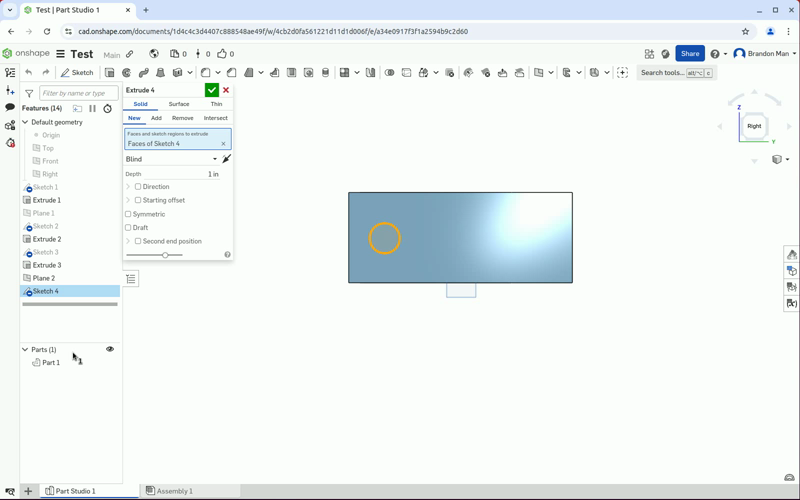
mouse_move(143, 106)
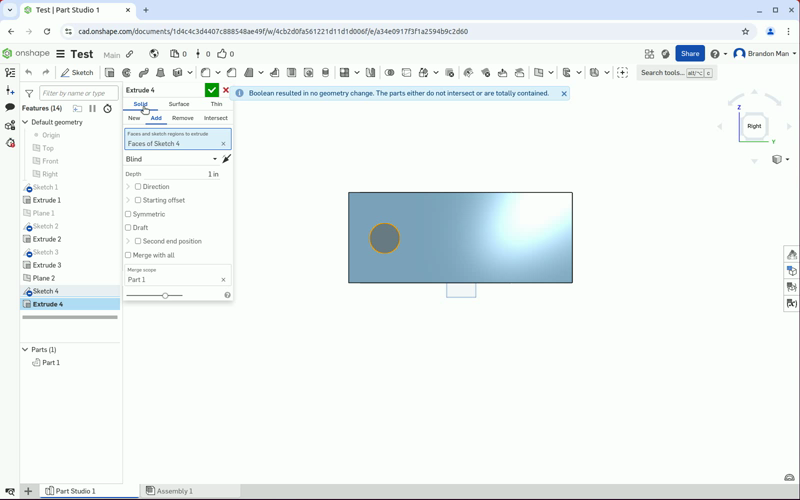
click(143, 106)
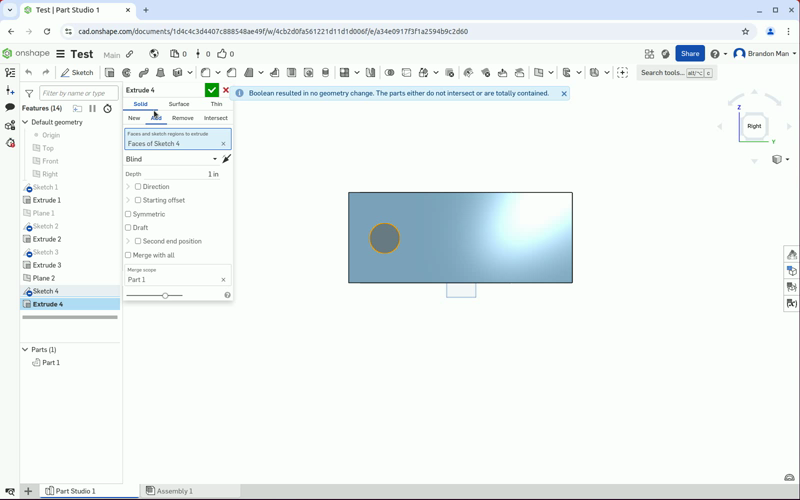
mouse_move(186, 120)
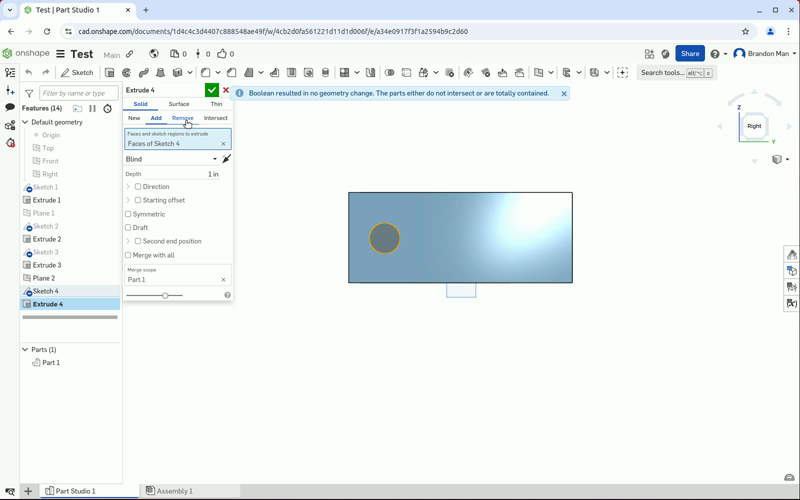
click(186, 120)
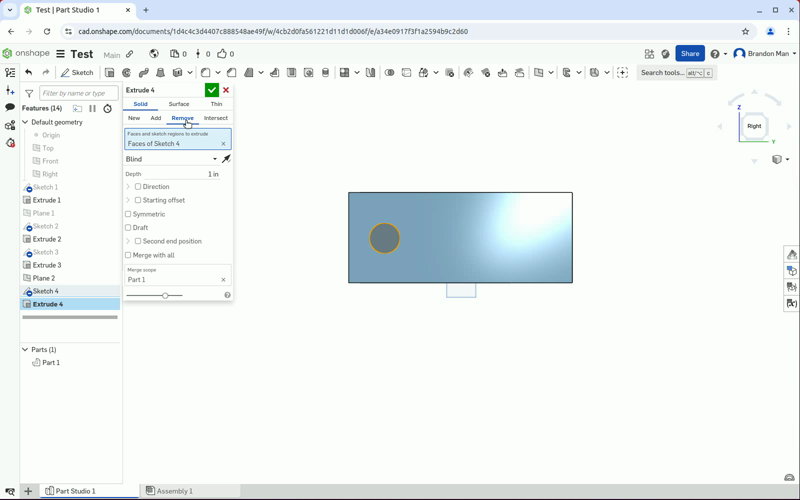
key(tab, 4)
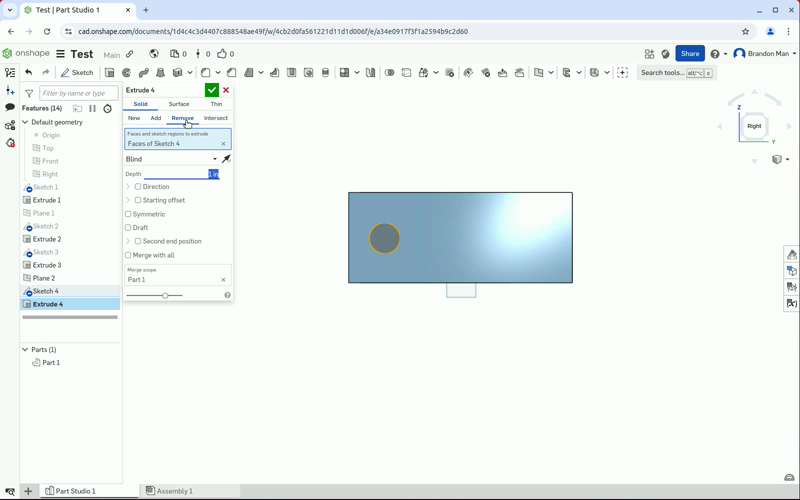
text(30.811)
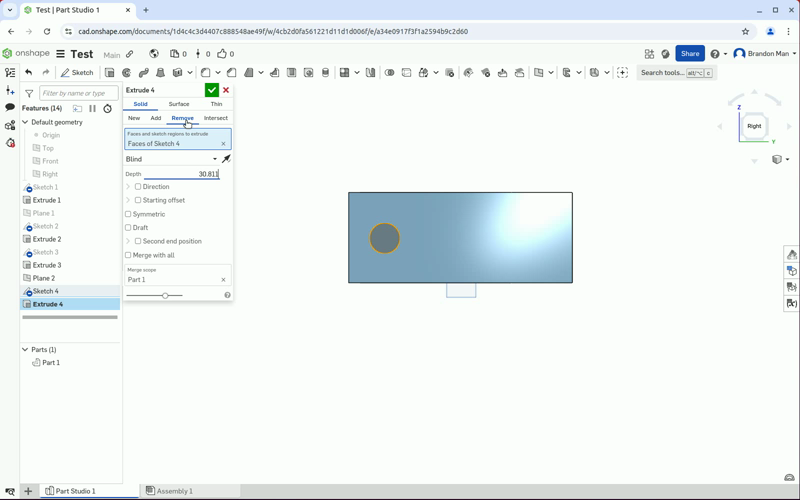
key(tab, 6)
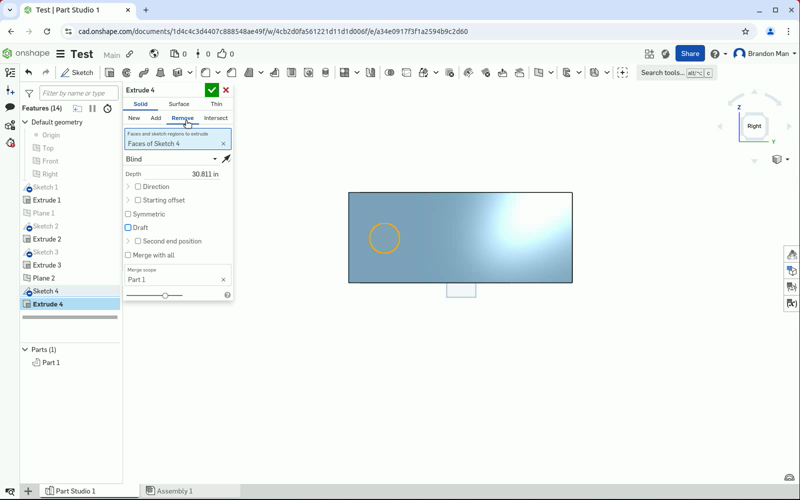
key(space)
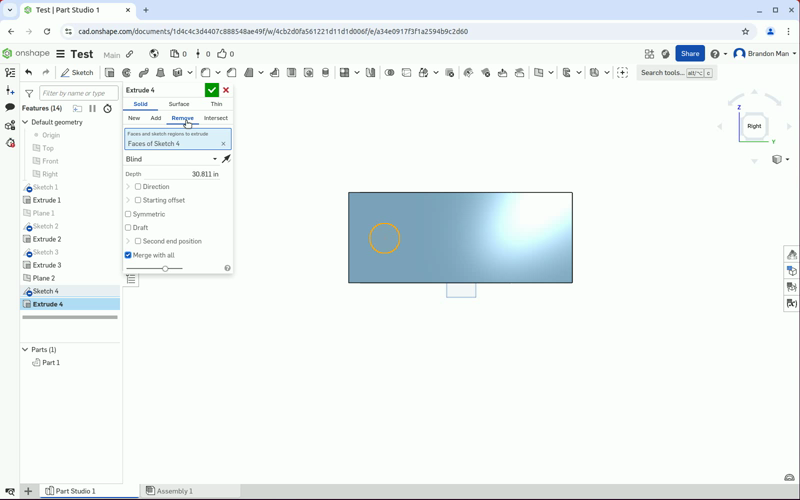
key(enter)
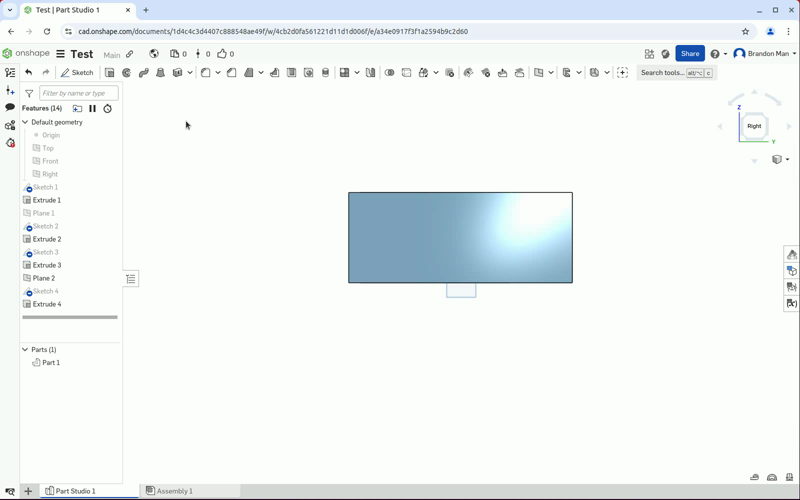
key(shift+h)
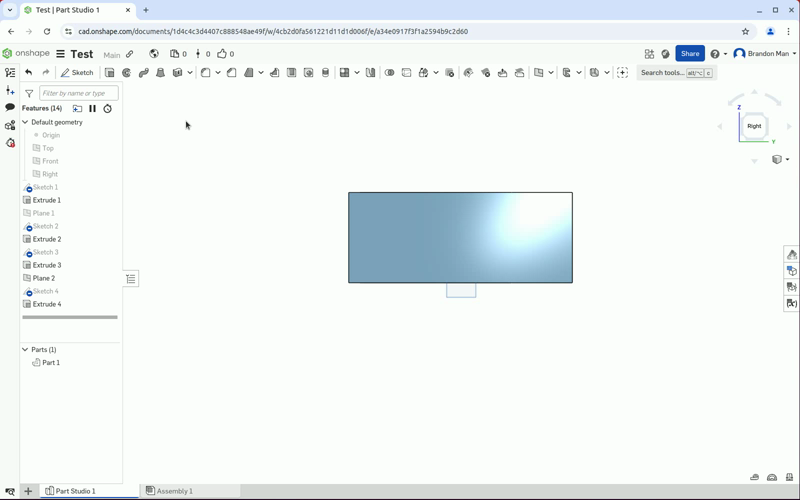
key(shift+h)
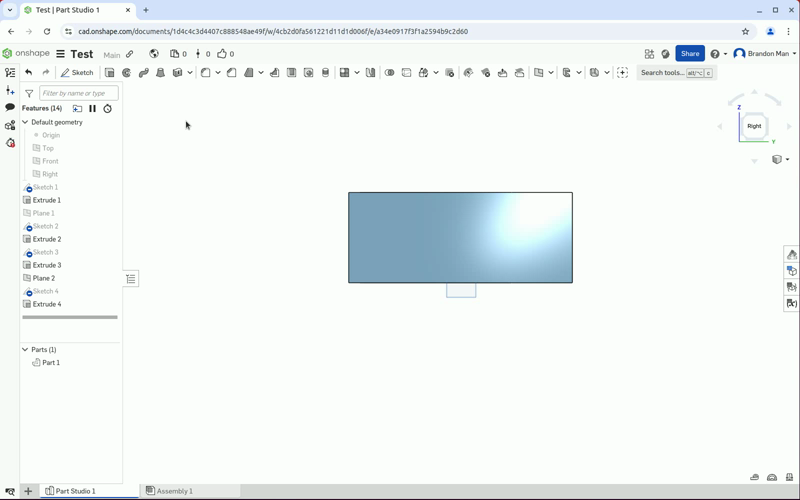
key(shift+7)
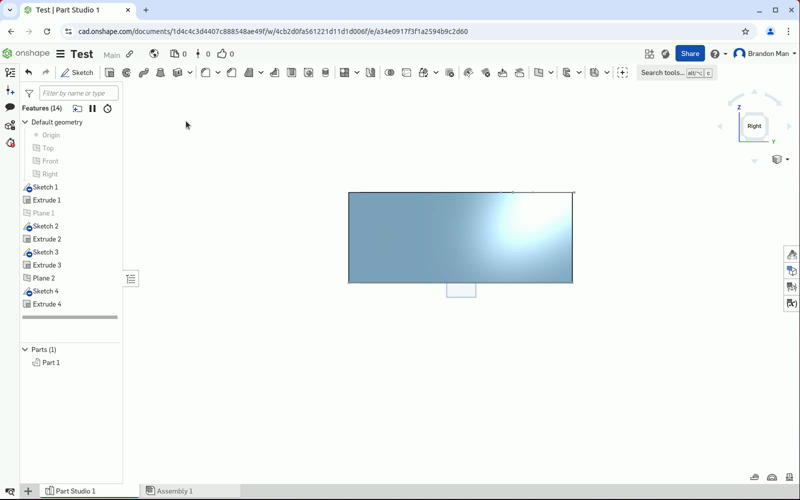
key(right, 2)
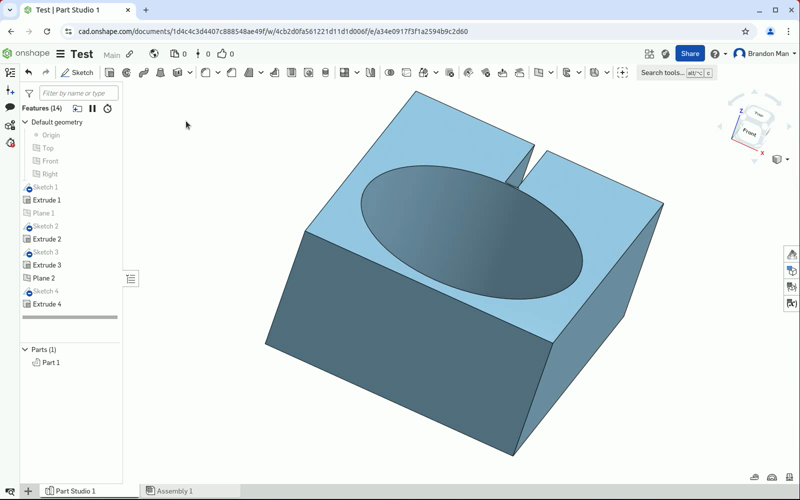
key(down, 2)
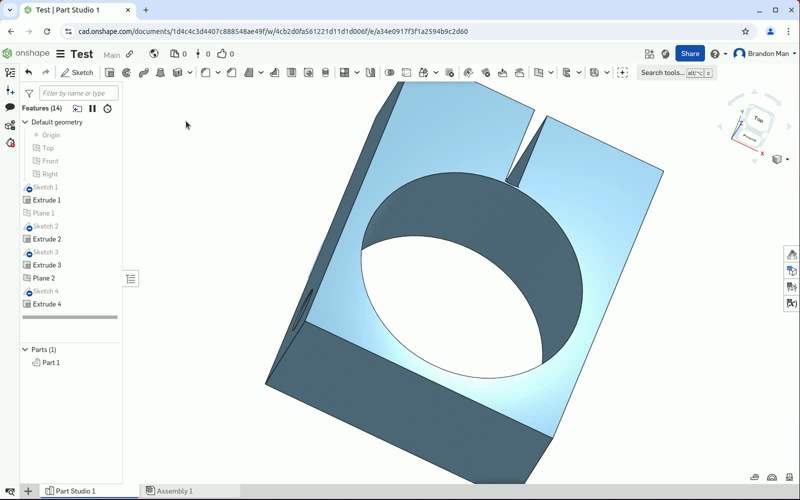
key(up, 2)
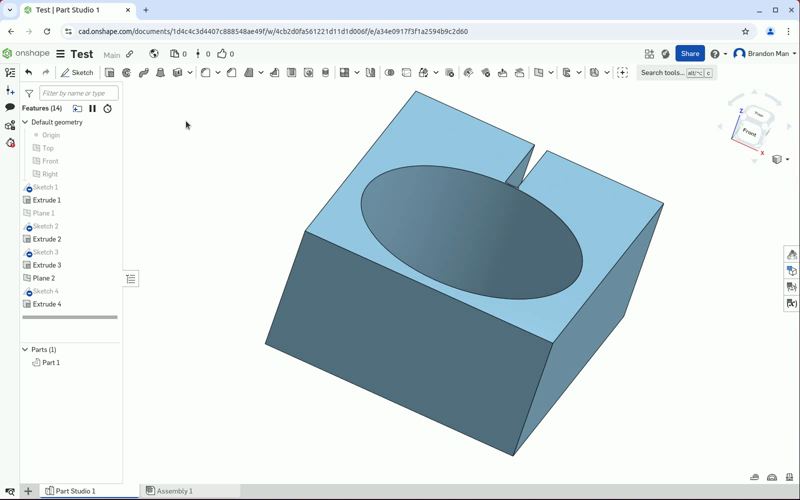
key(left, 2)
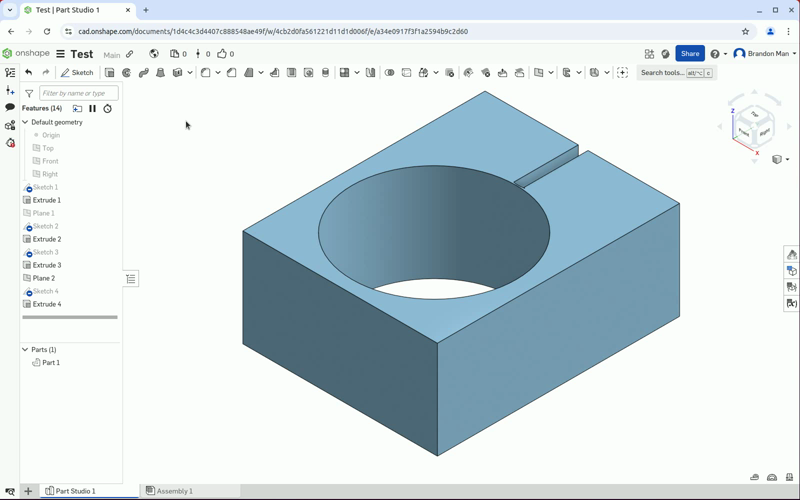
mouse_move(73, 189)
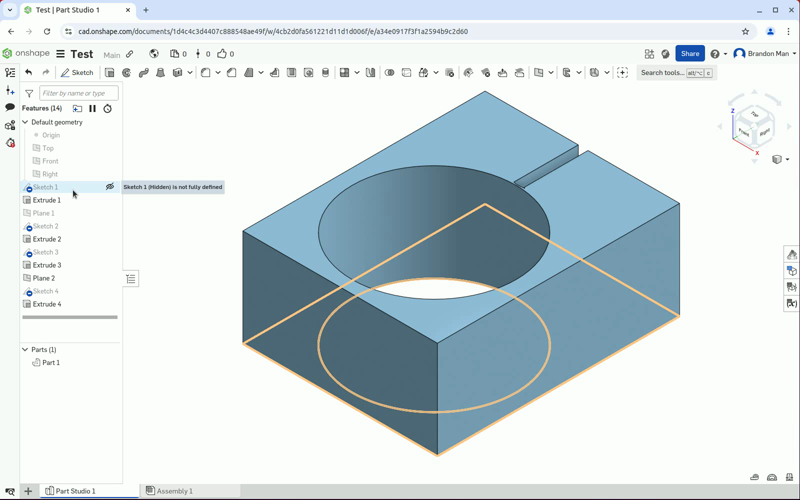
click(73, 189)